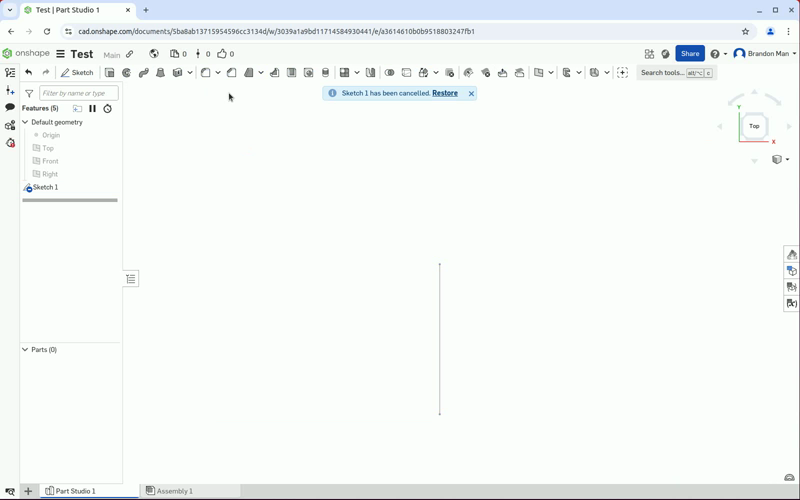
key(shift+h)
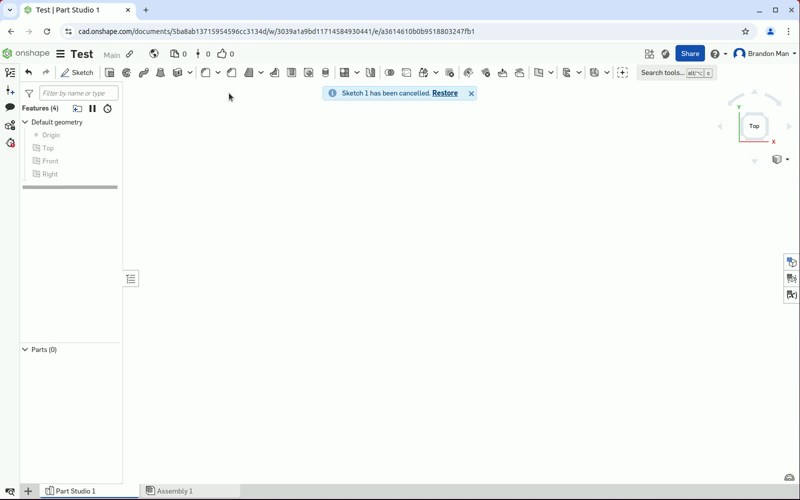
mouse_move(73, 352)
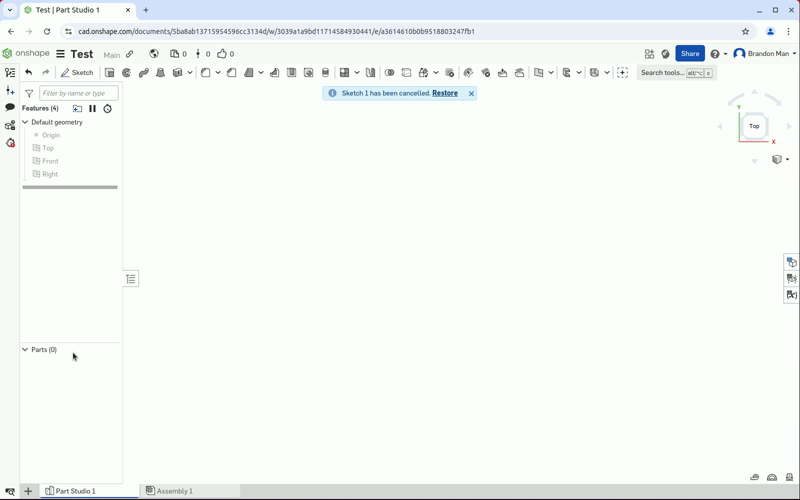
key(y)
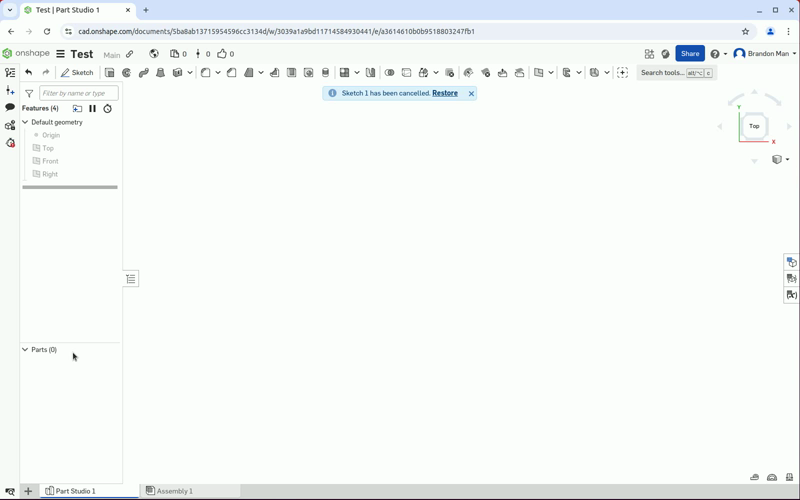
key(shift+p)
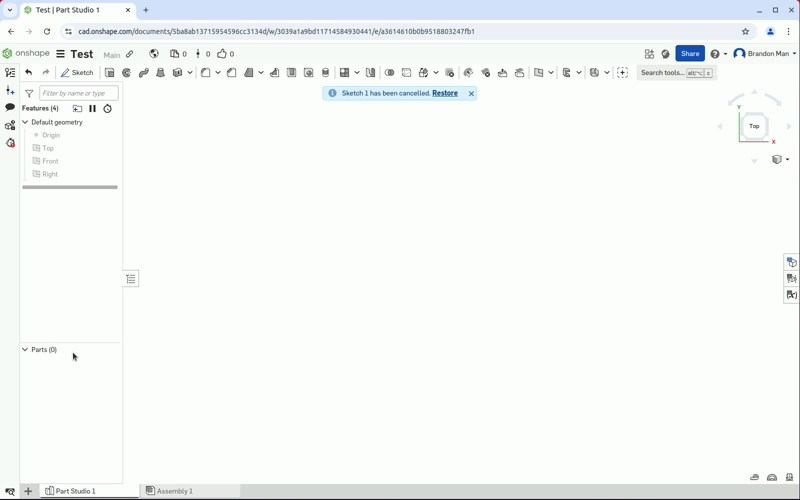
key(space)
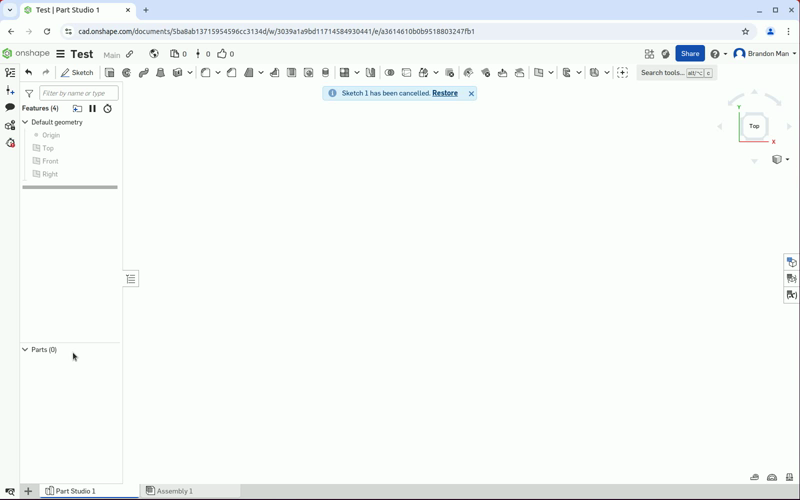
key_down(shift)
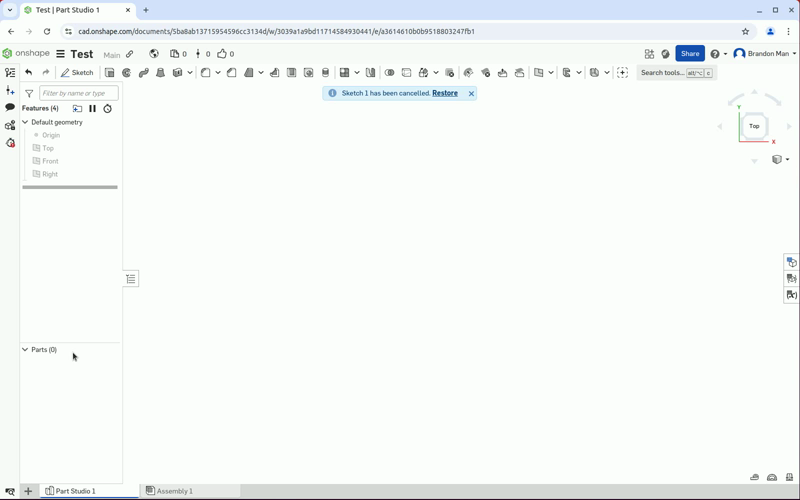
key(up)
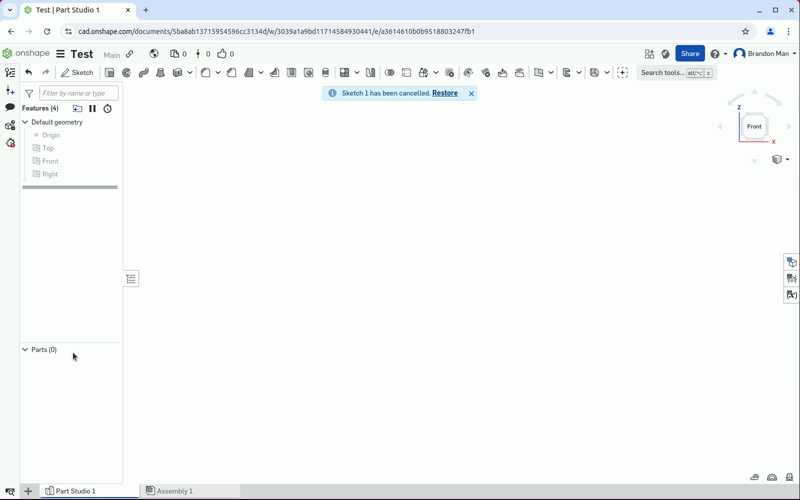
key_up(shift)
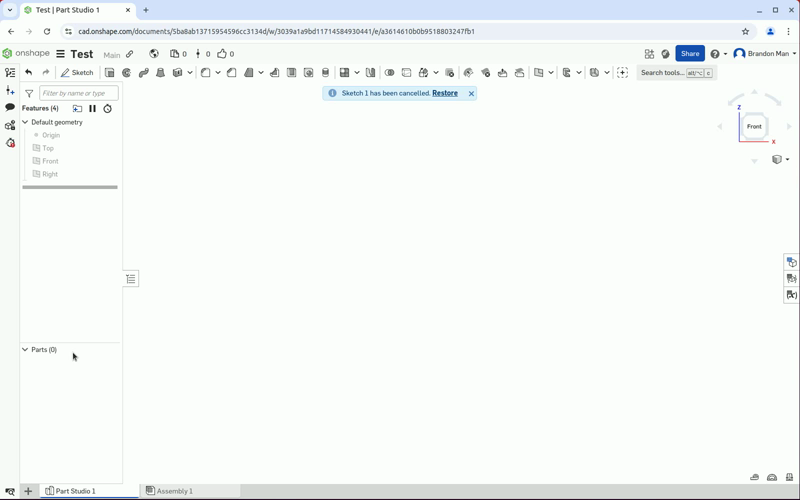
mouse_move(73, 352)
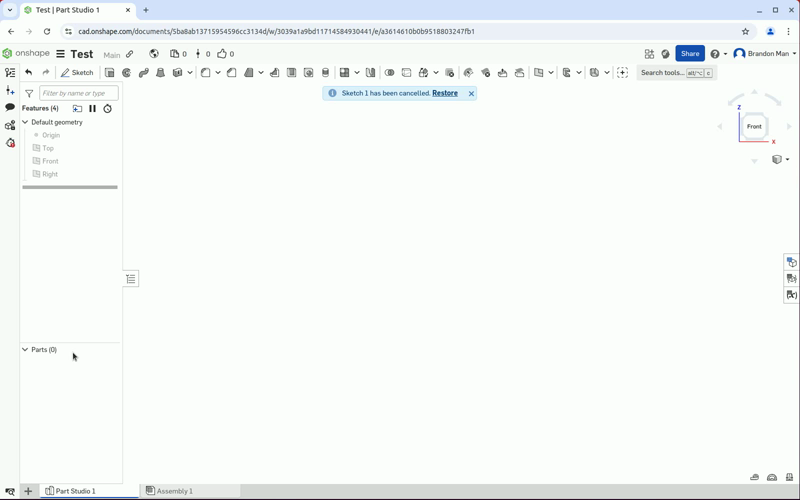
key(shift+y)
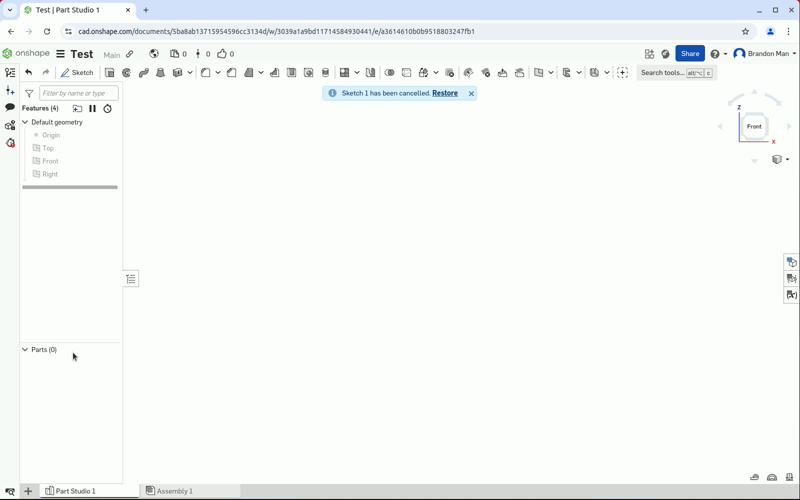
key(shift+s)
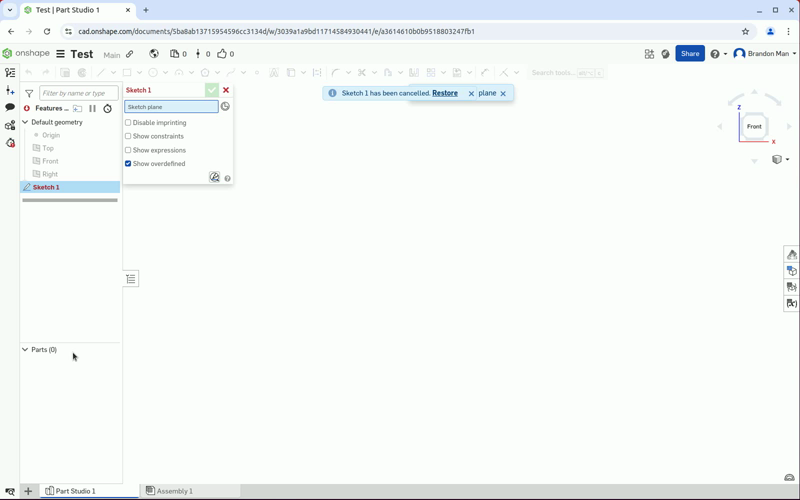
mouse_move(73, 163)
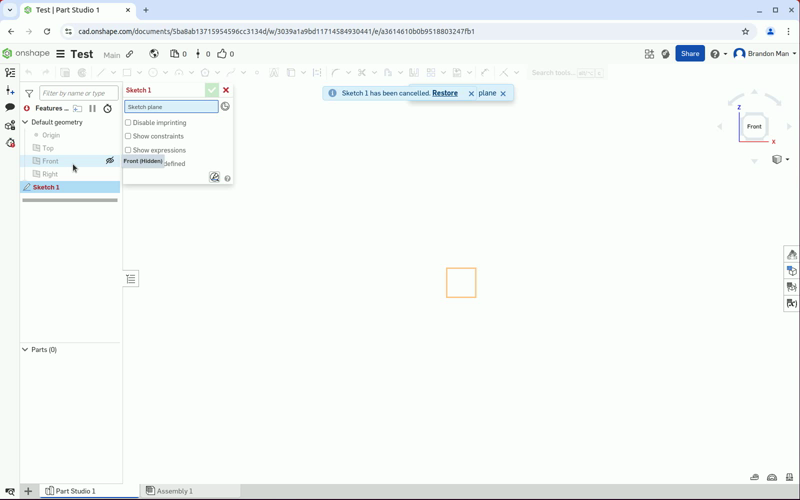
click(73, 163)
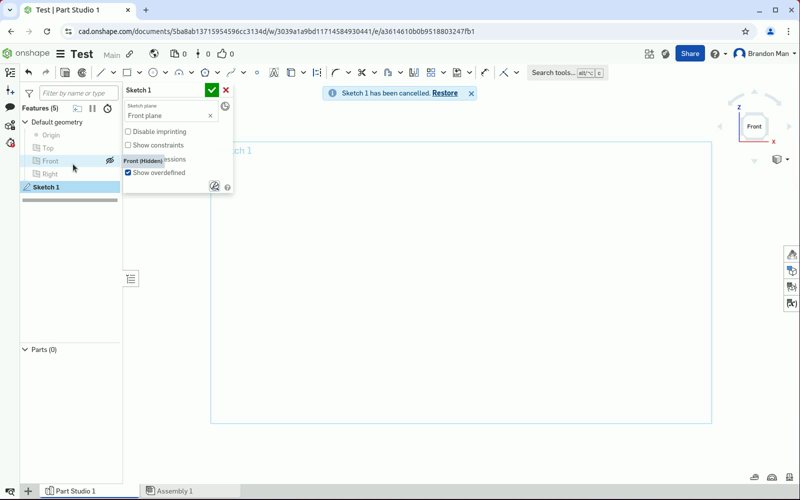
mouse_move(73, 352)
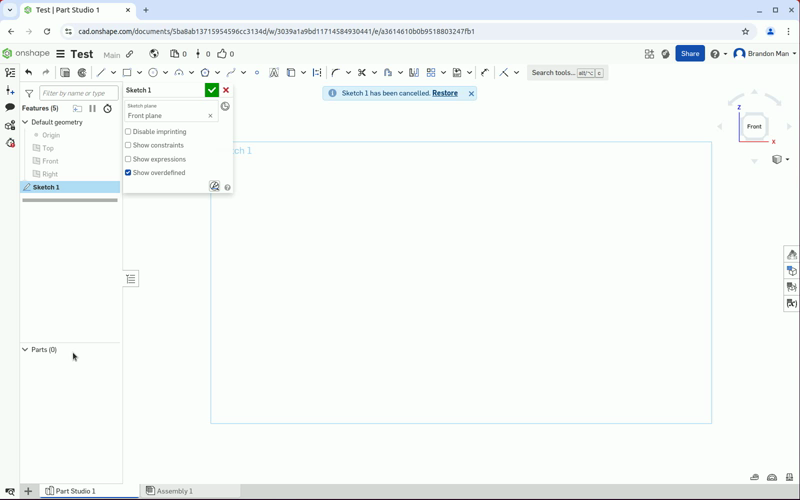
key(y)
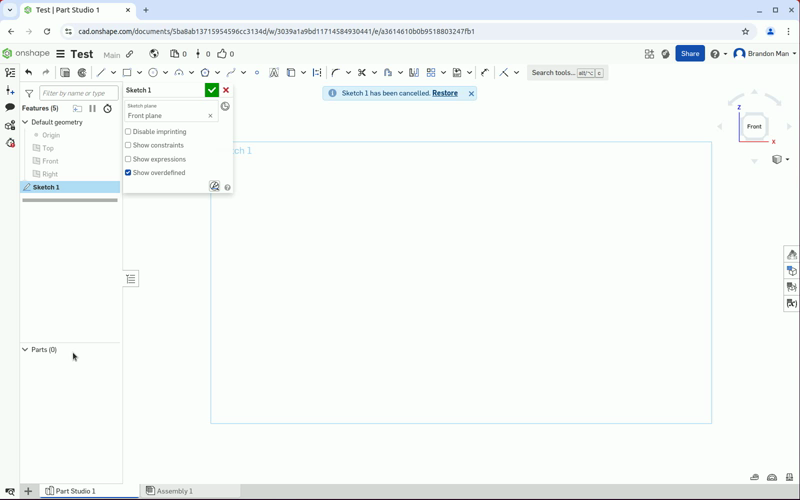
key(l)
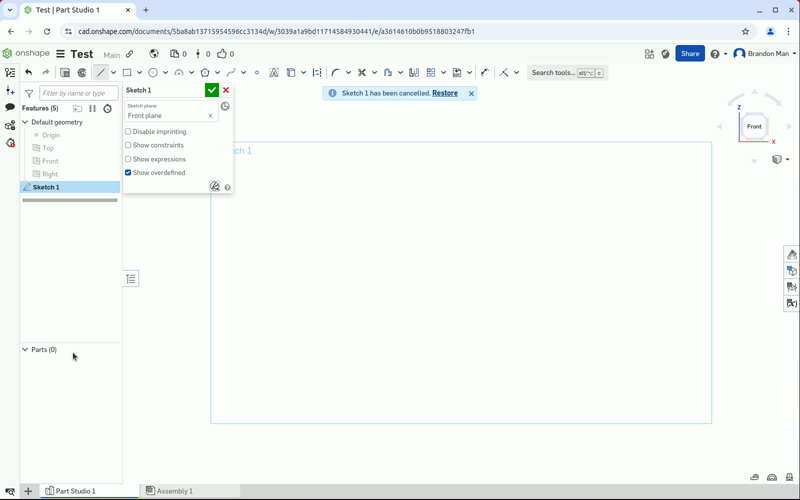
key_down(shift)
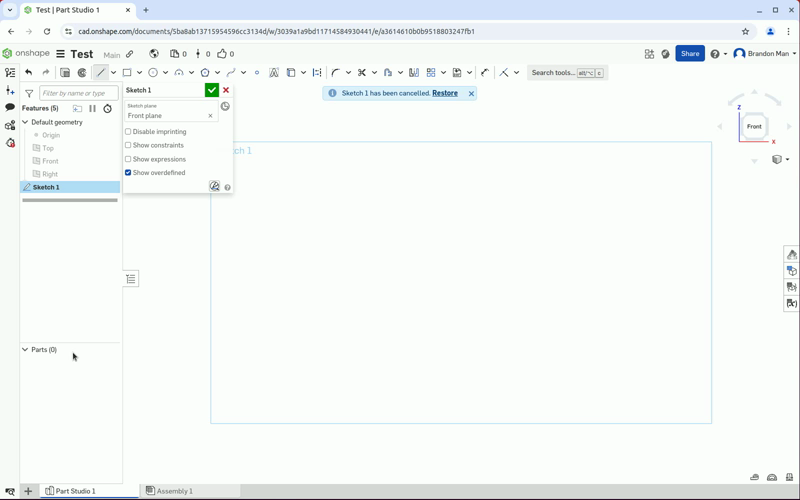
mouse_move(460, 282)
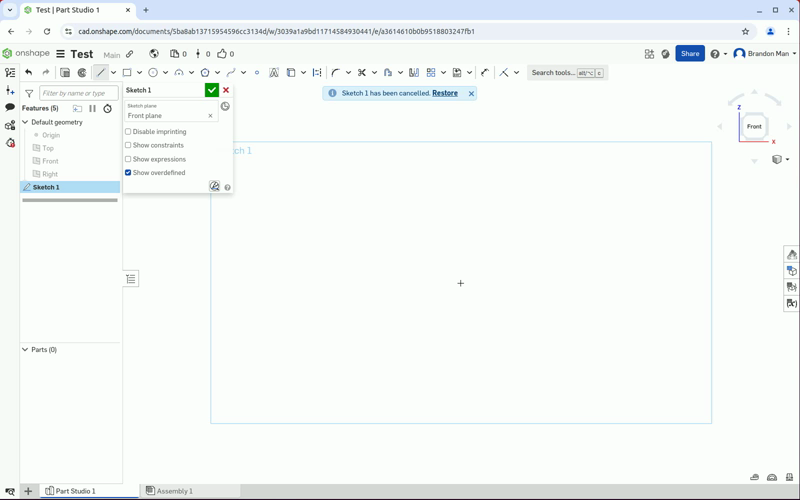
click(460, 282)
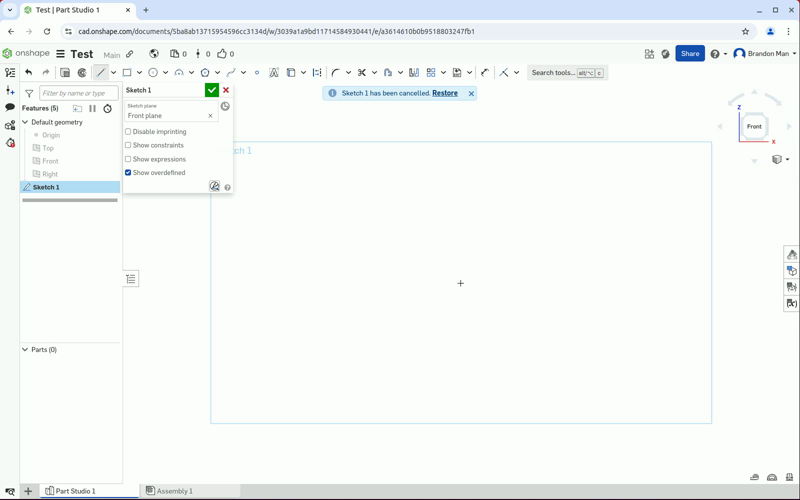
key_up(shift)
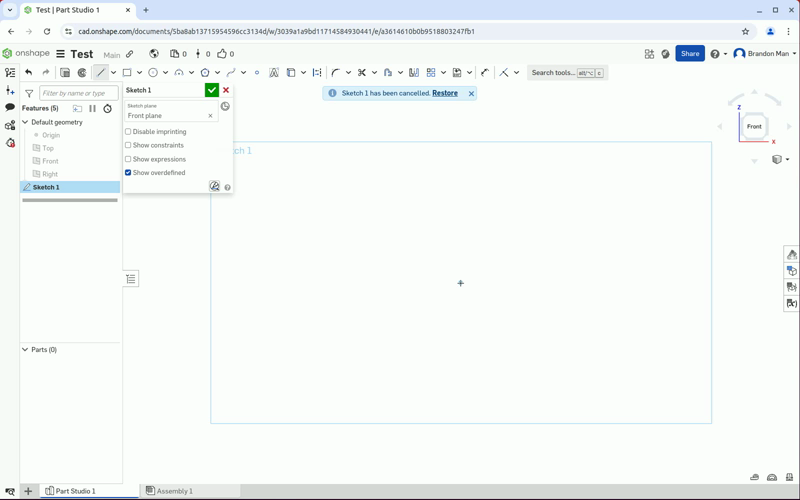
key_down(shift)
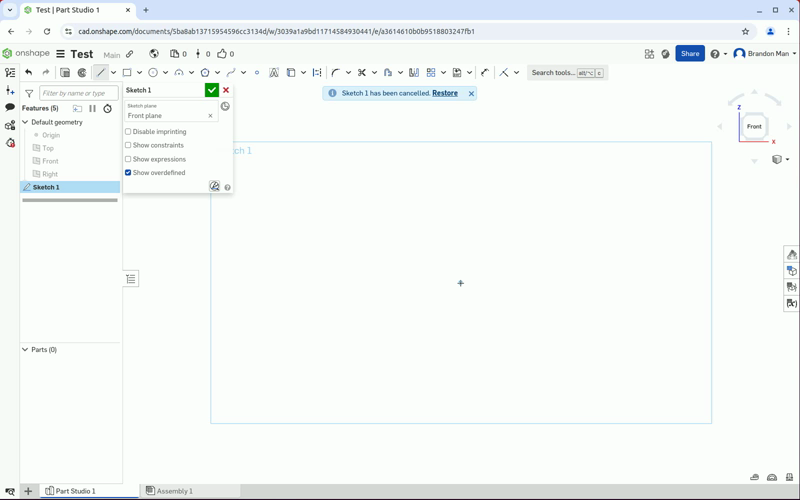
mouse_move(490, 282)
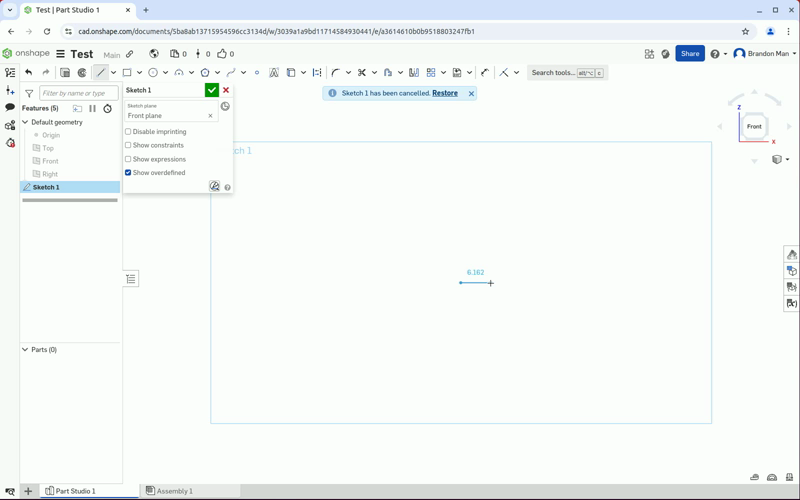
mouse_move(494, 282)
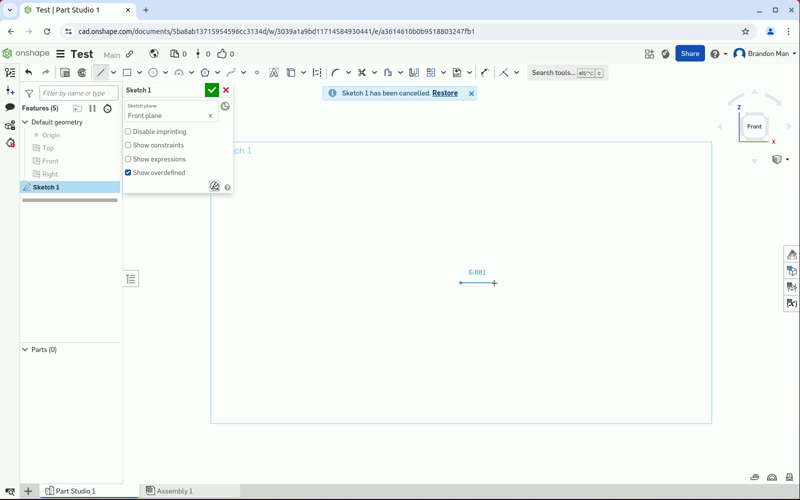
click(494, 282)
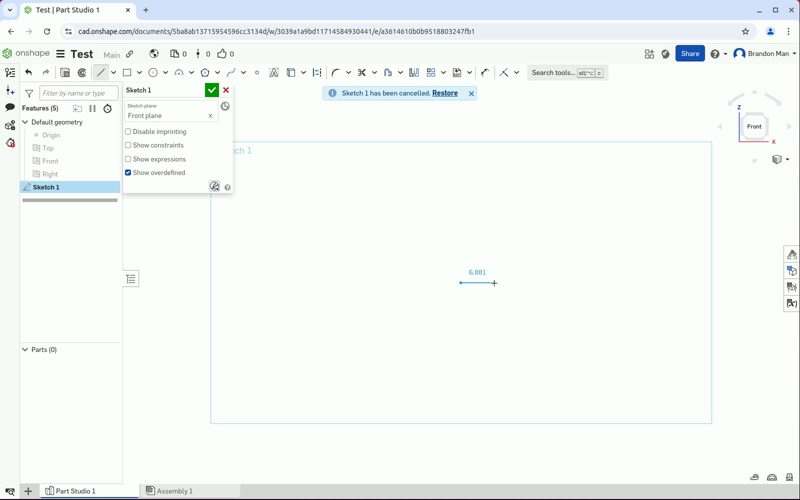
key_up(shift)
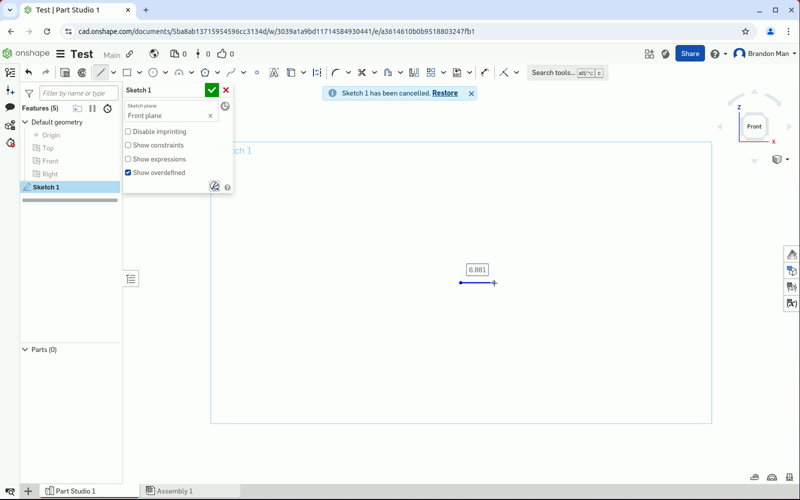
key_down(shift)
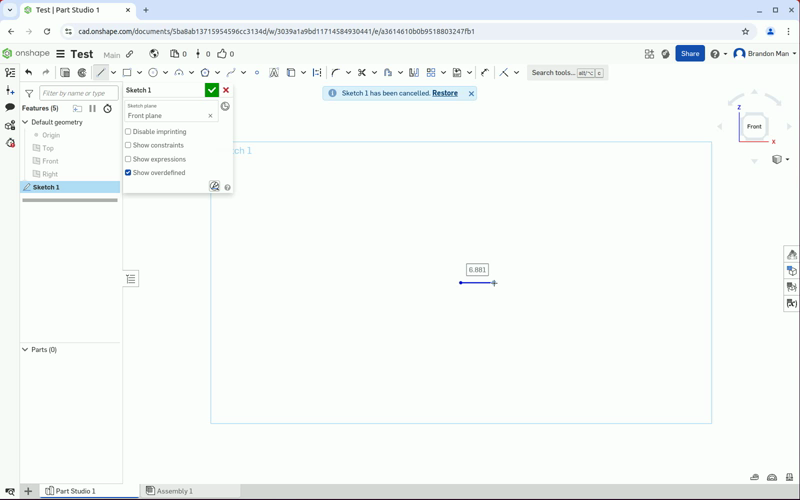
mouse_move(524, 282)
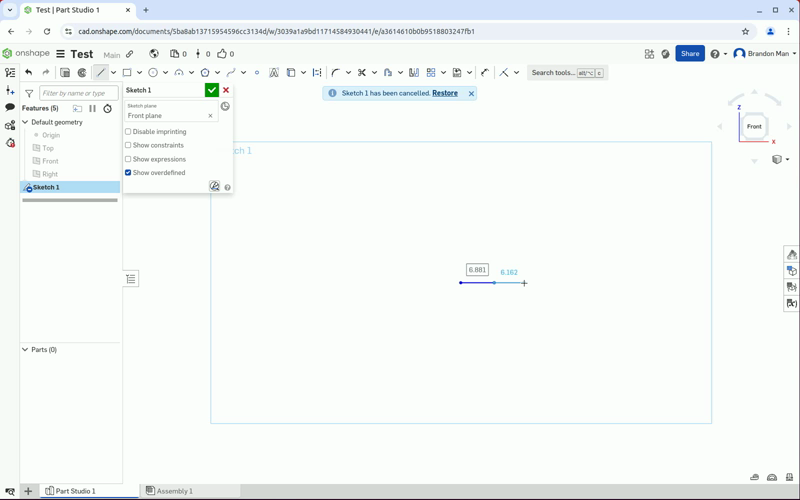
mouse_move(538, 282)
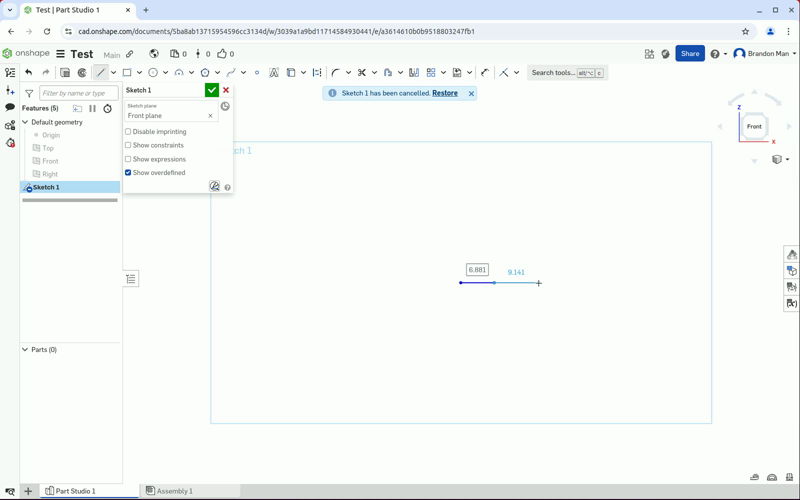
click(538, 282)
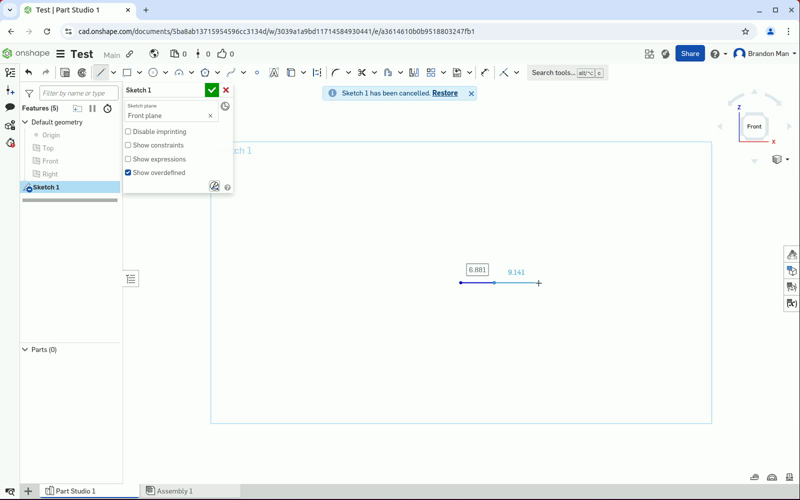
key_up(shift)
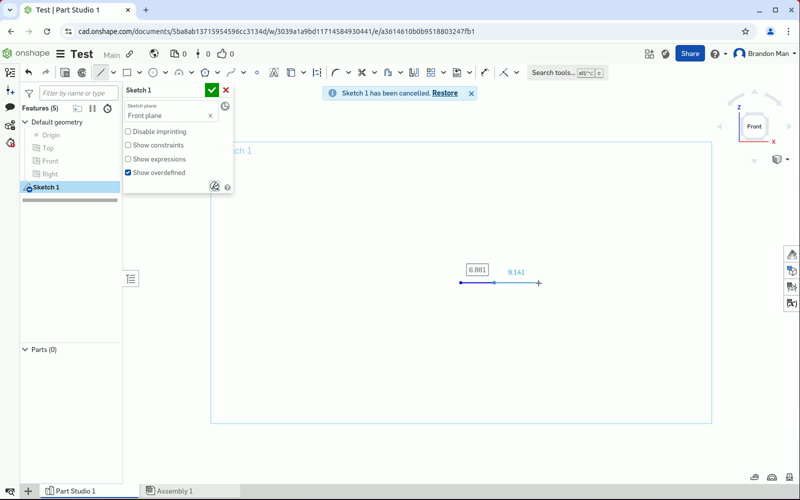
key_down(shift)
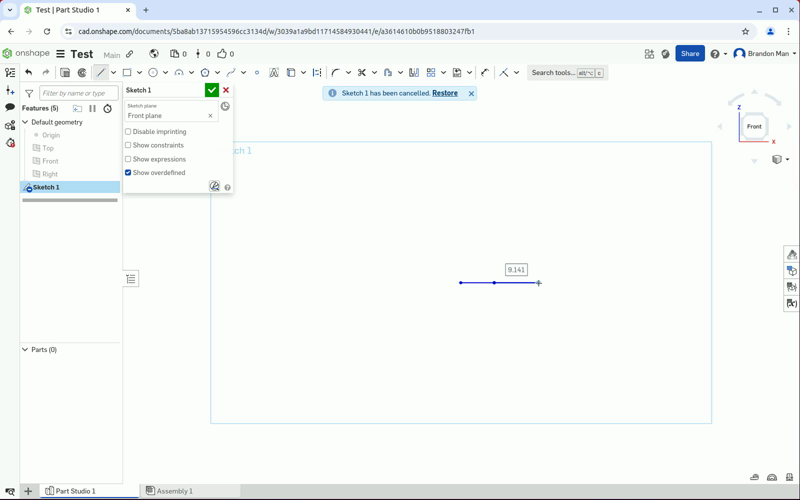
mouse_move(568, 282)
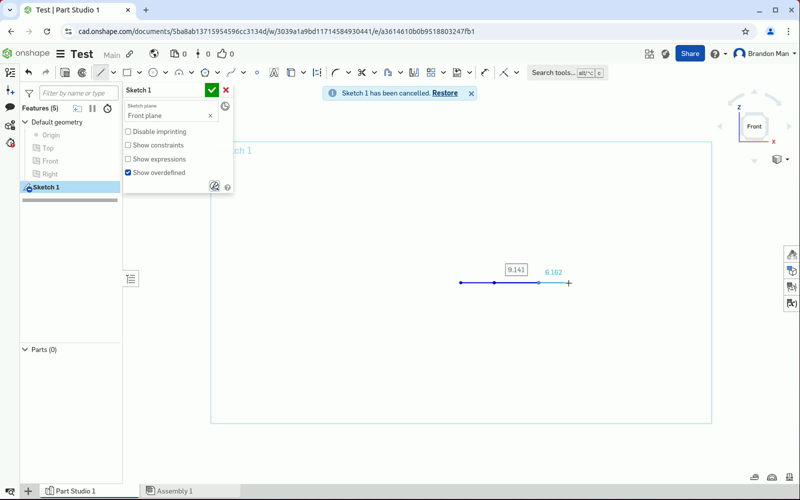
mouse_move(573, 282)
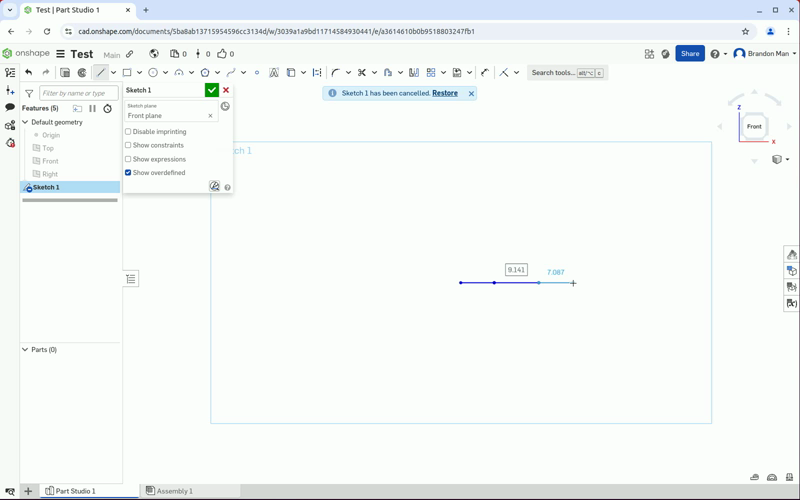
click(573, 282)
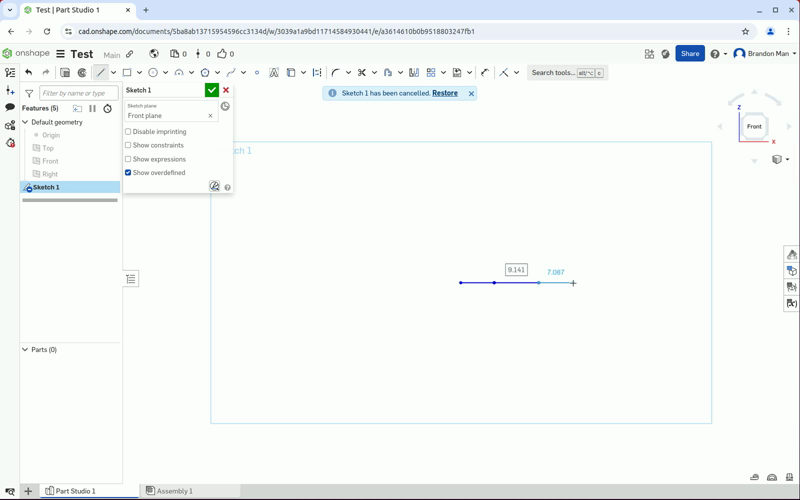
key_up(shift)
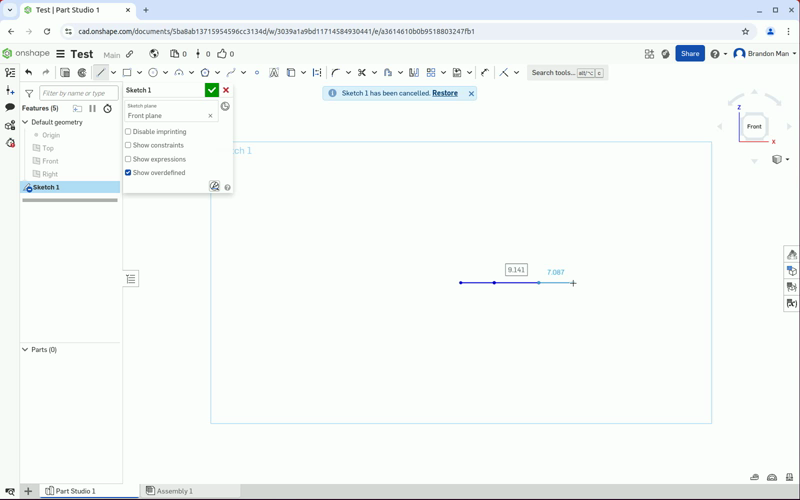
key_down(shift)
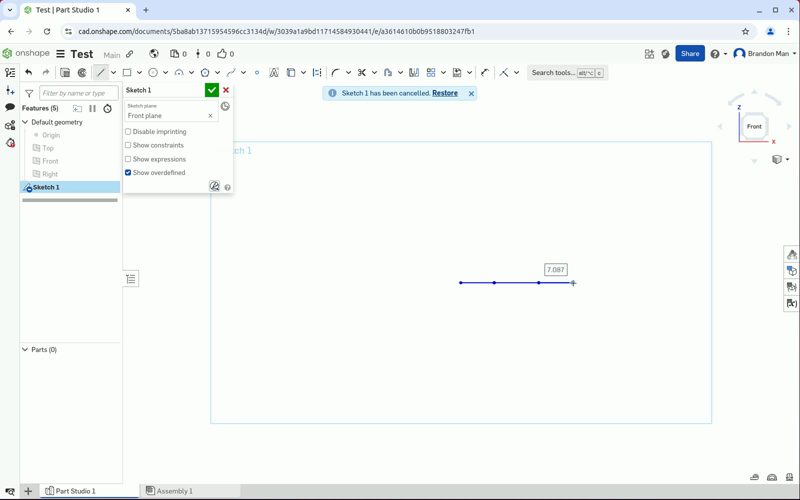
mouse_move(573, 177)
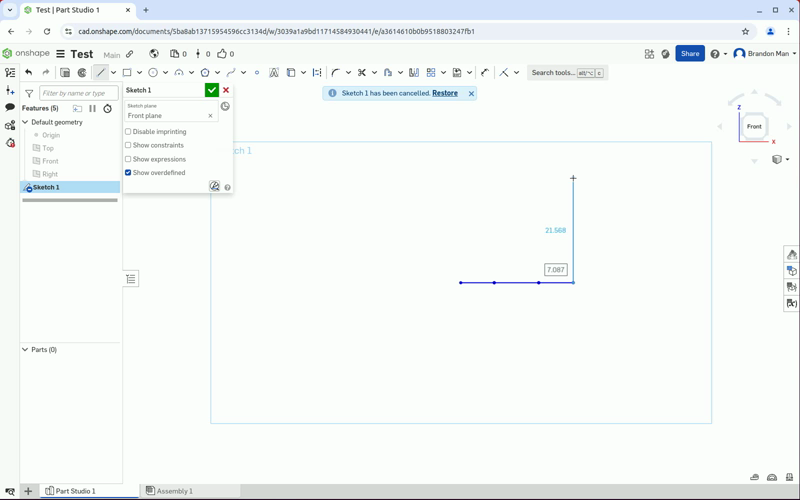
click(573, 177)
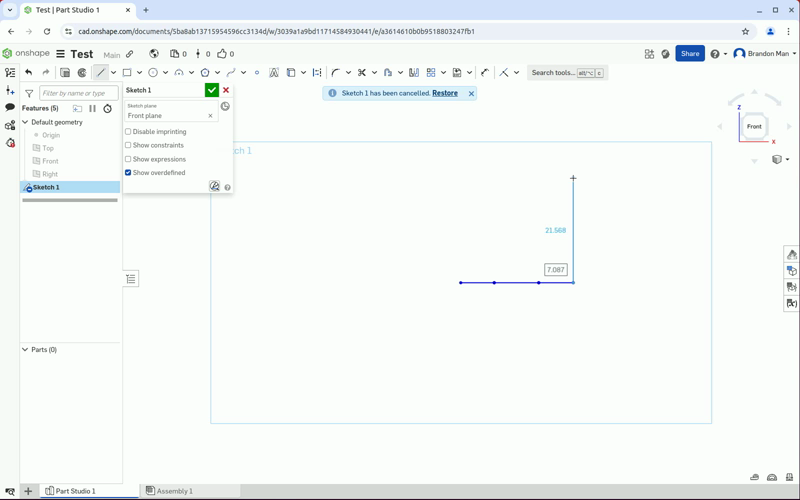
key_up(shift)
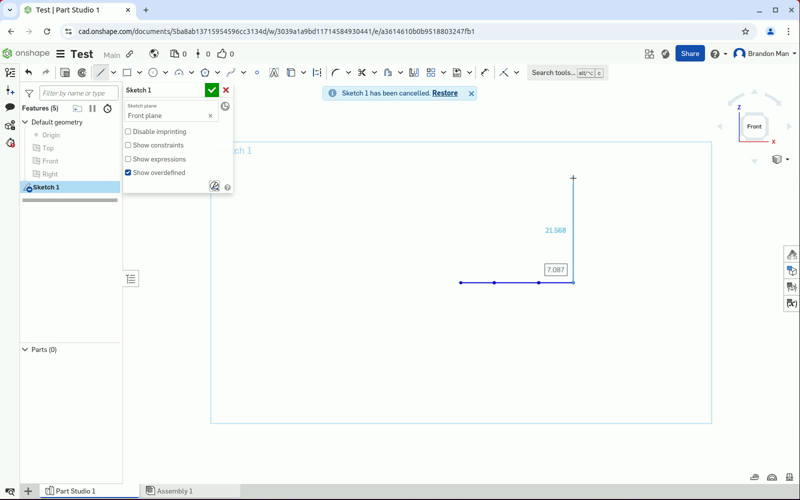
key_down(shift)
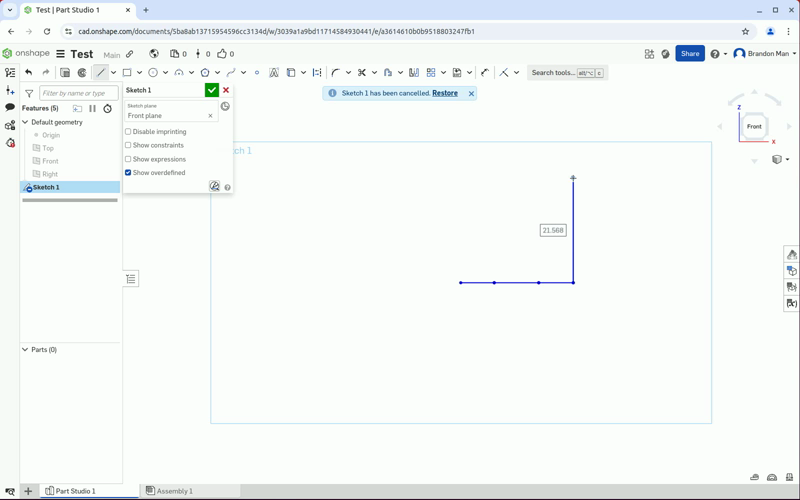
mouse_move(460, 177)
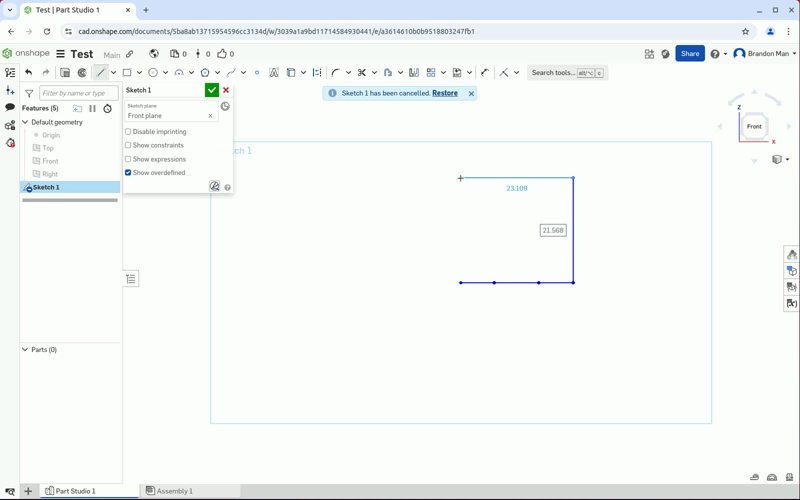
click(460, 177)
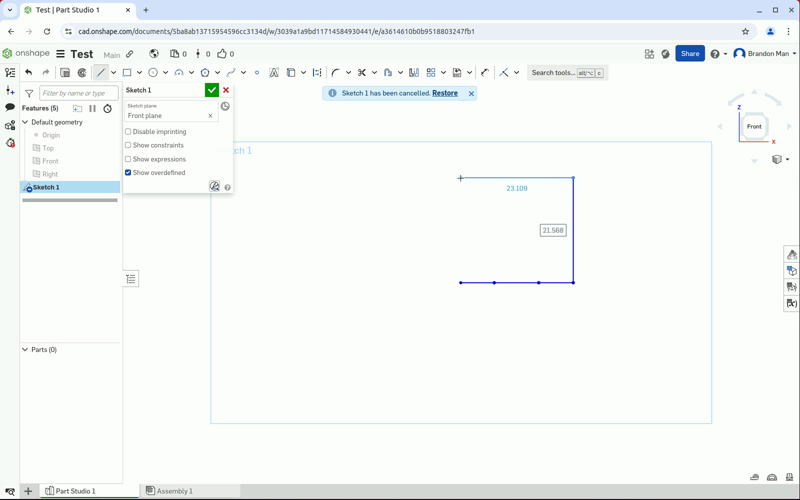
key_up(shift)
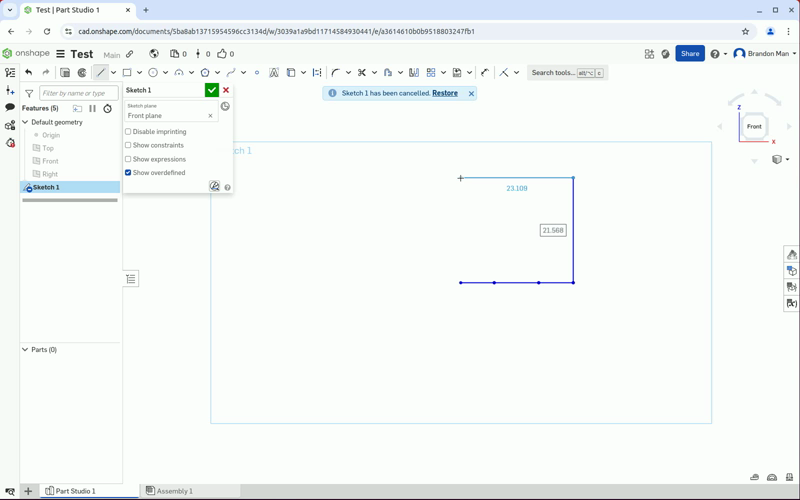
key_down(shift)
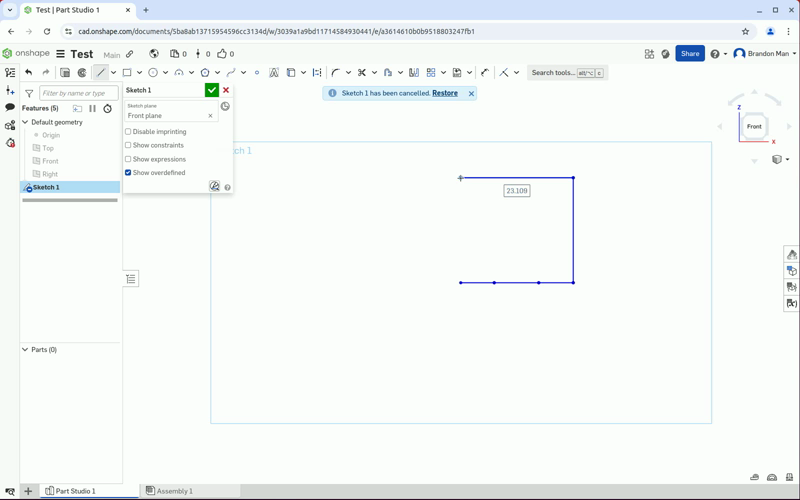
mouse_move(460, 282)
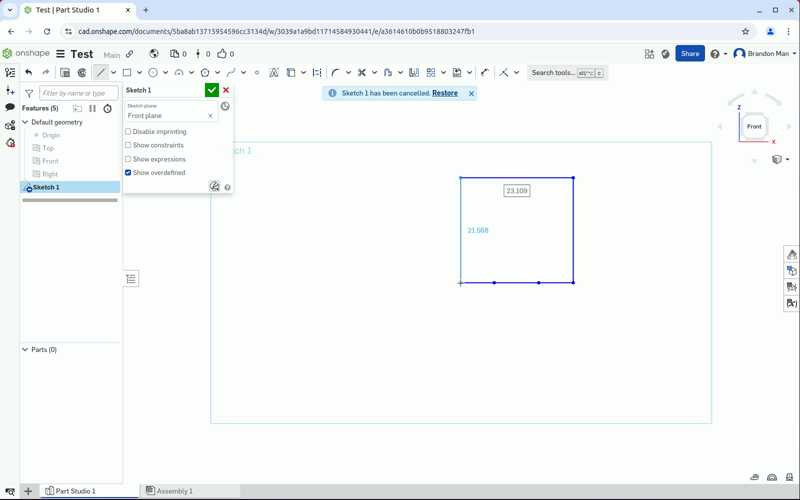
key_up(shift)
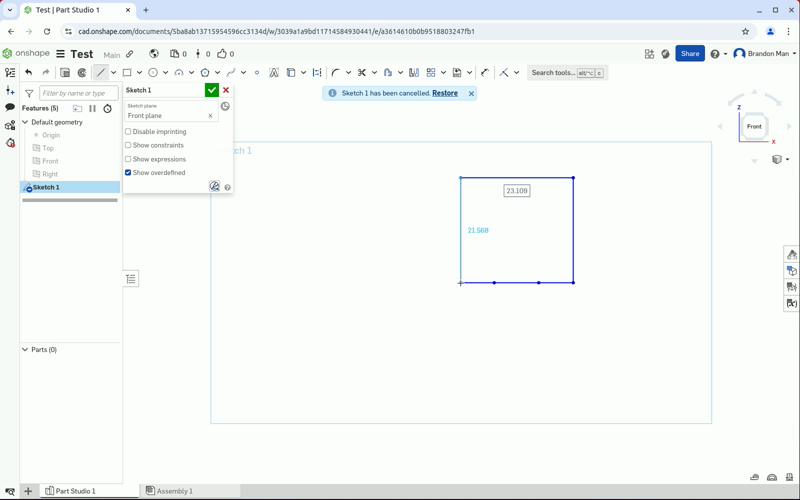
click(460, 282)
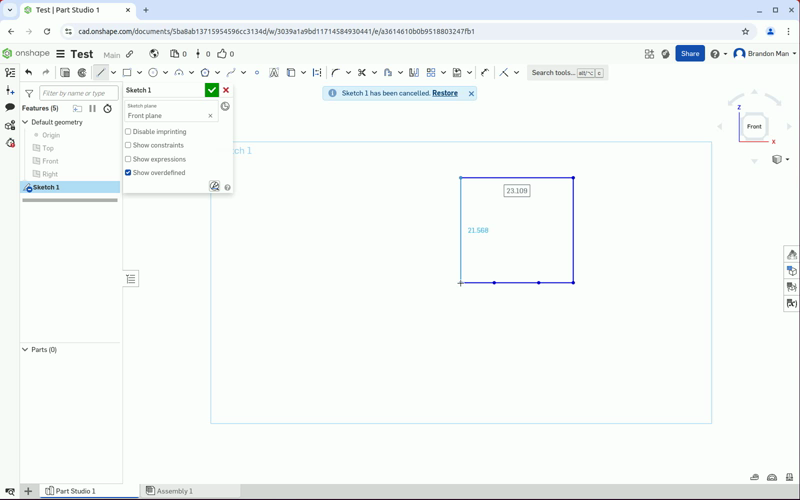
key(esc)
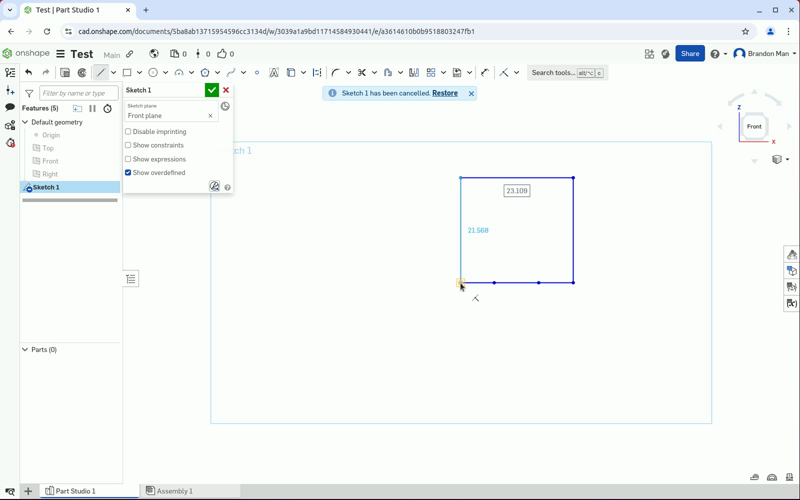
mouse_move(495, 213)
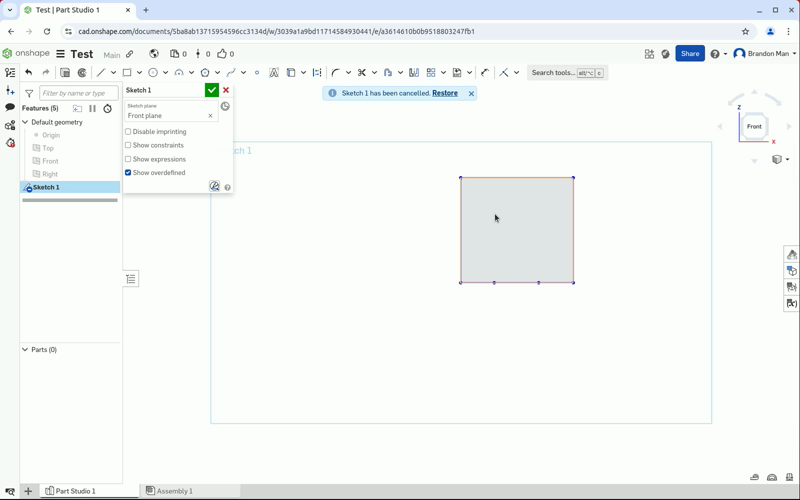
click(495, 213)
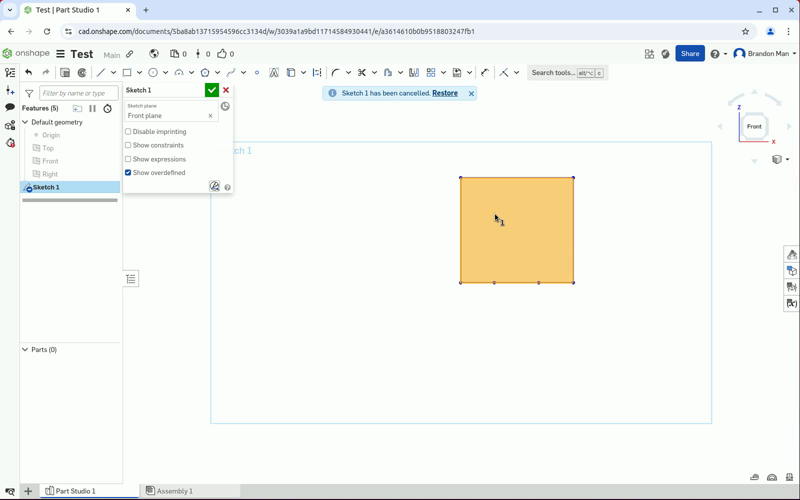
mouse_move(73, 352)
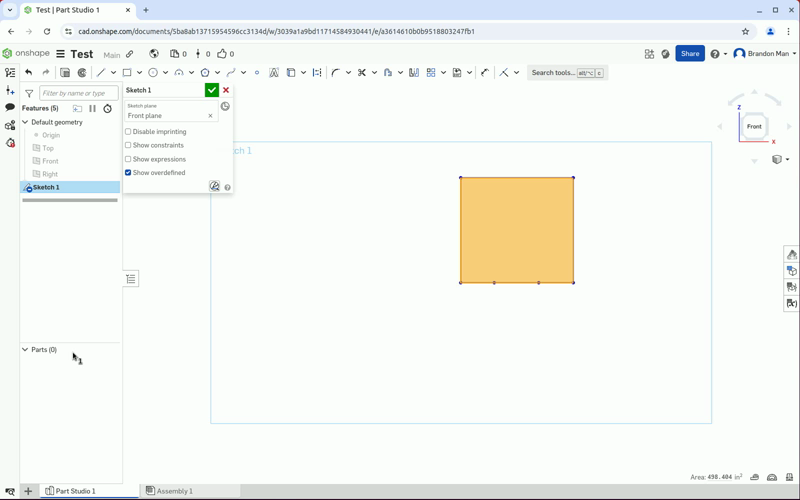
key(shift+y)
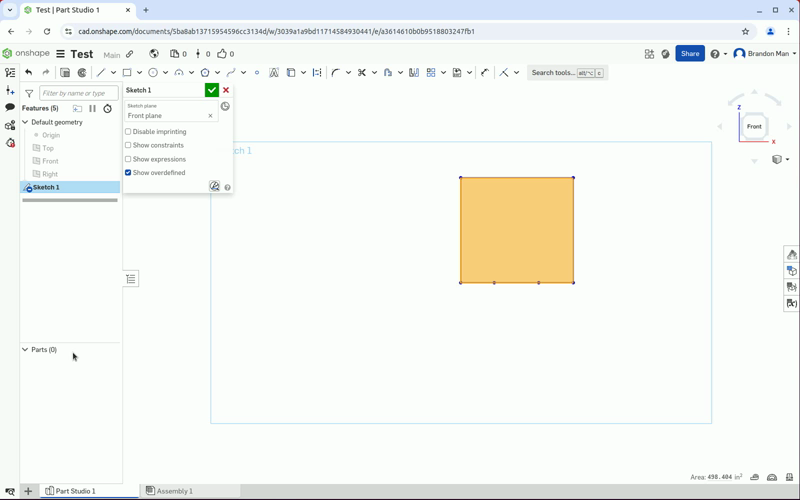
key(shift+e)
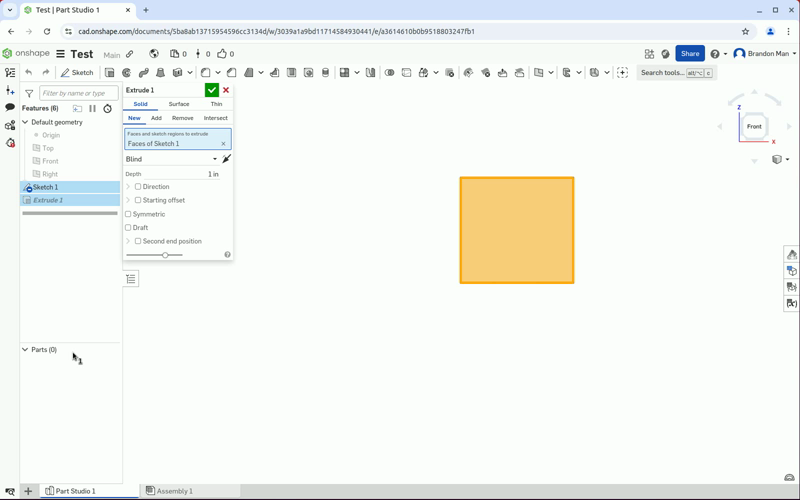
mouse_move(143, 106)
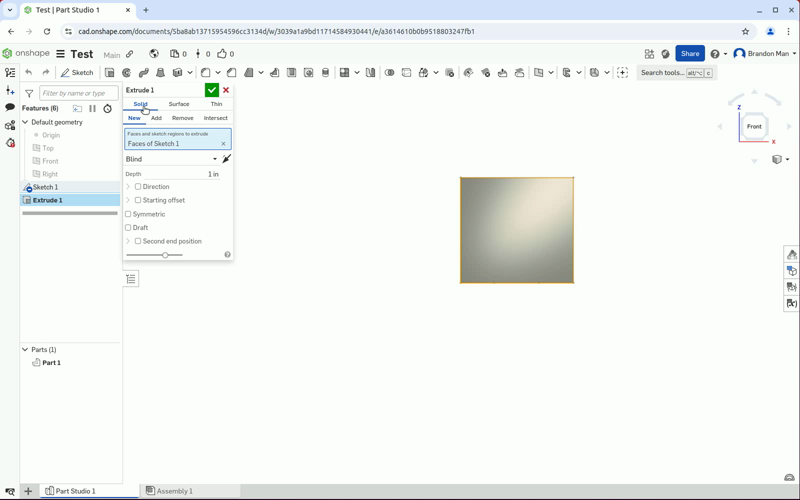
click(143, 106)
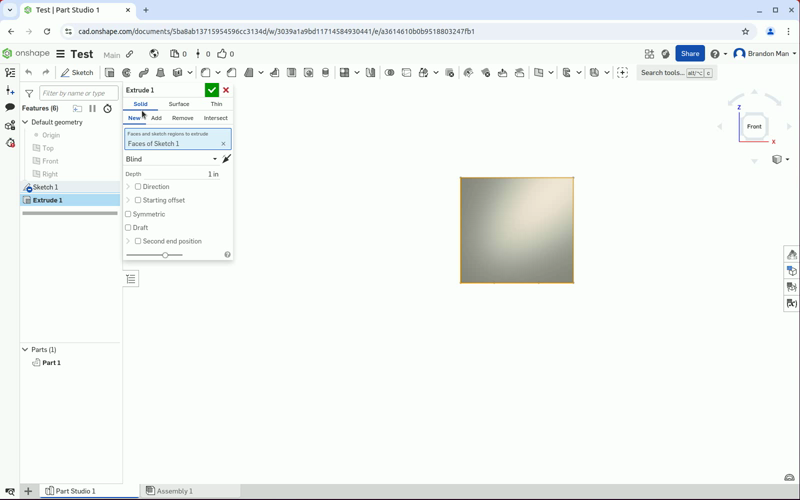
mouse_move(137, 120)
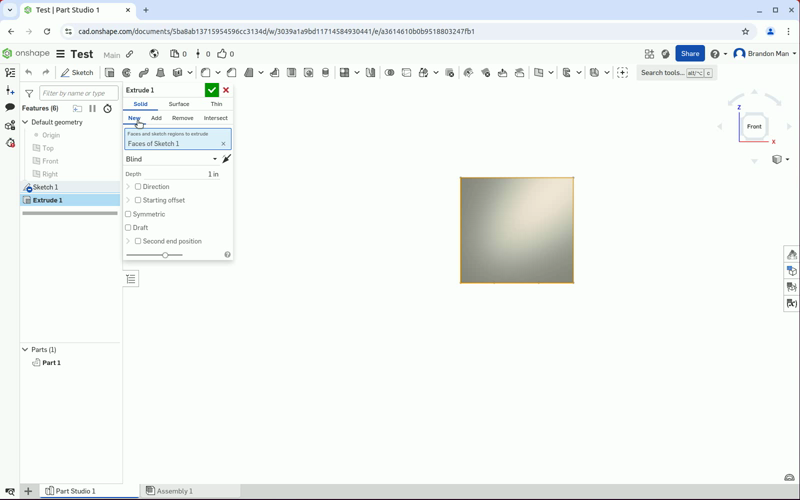
click(137, 120)
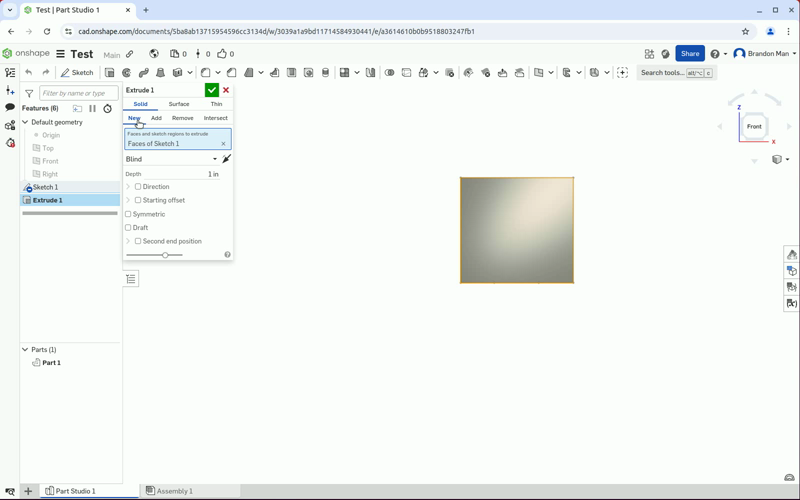
key(tab, 4)
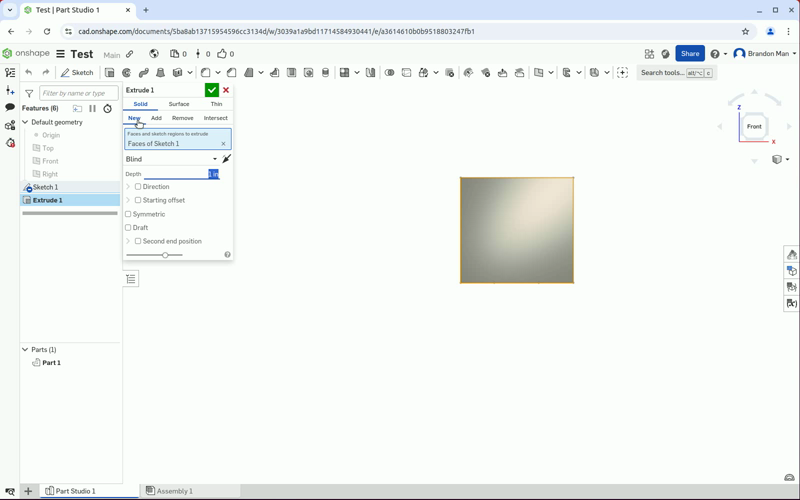
text(4.574)
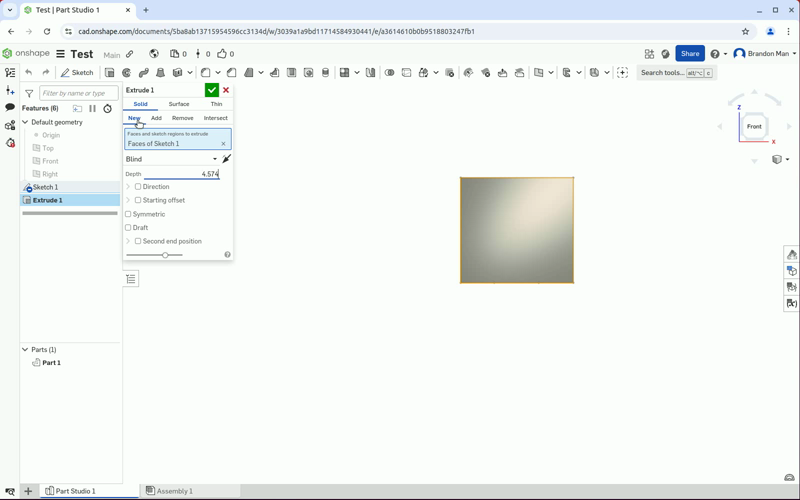
key(enter)
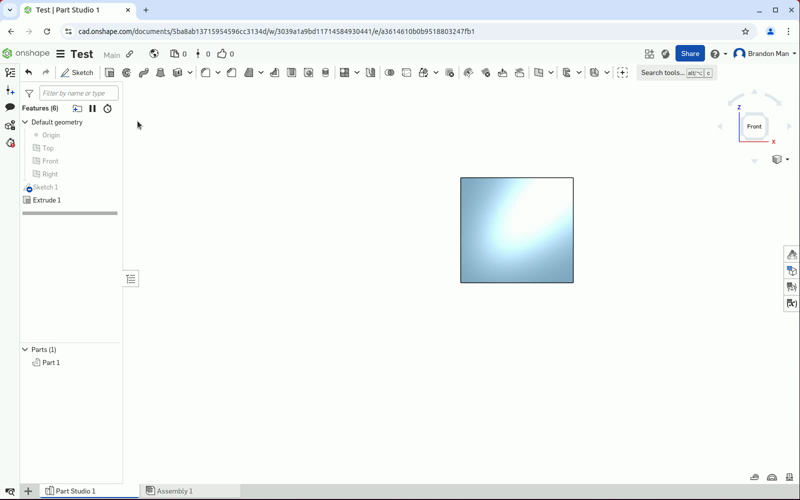
key(shift+h)
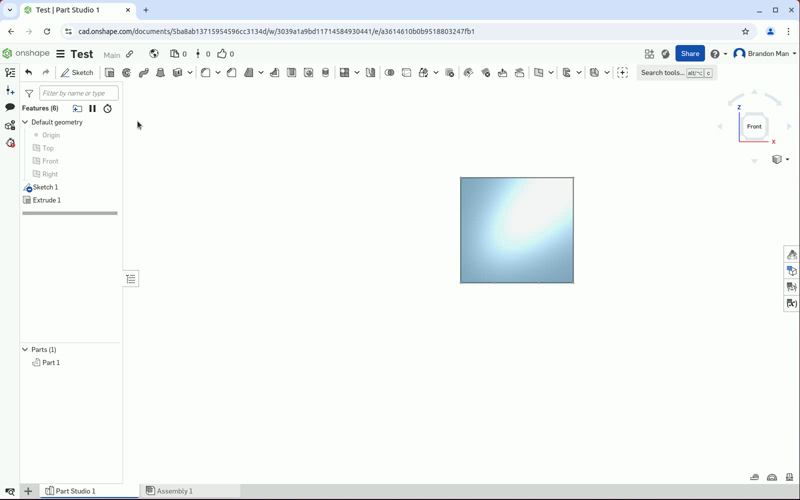
key(shift+h)
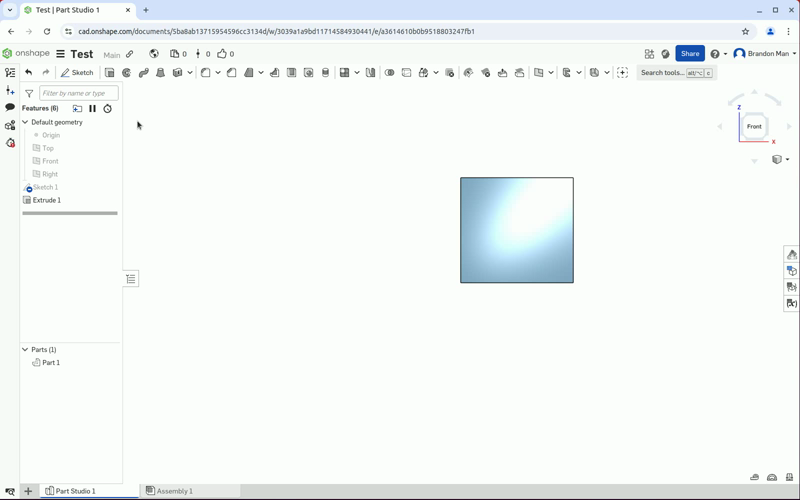
mouse_move(73, 189)
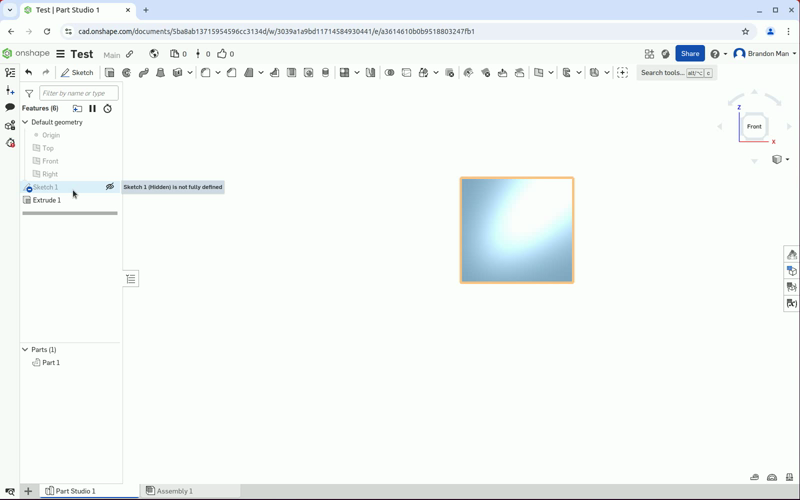
click(73, 189)
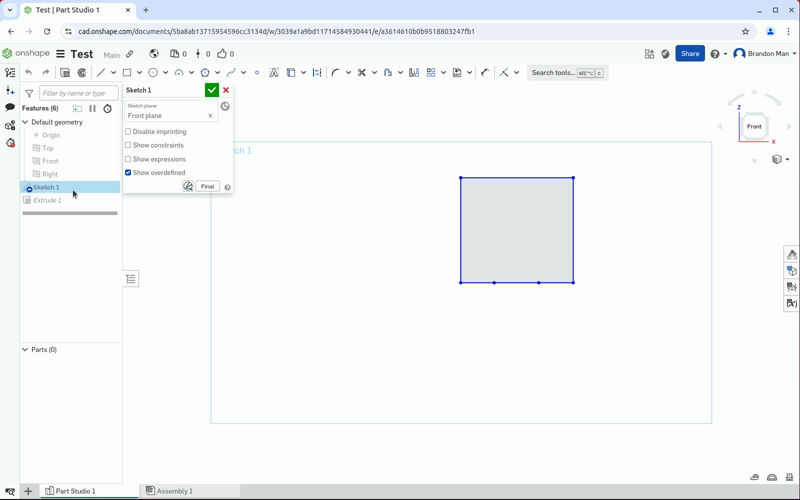
mouse_move(229, 92)
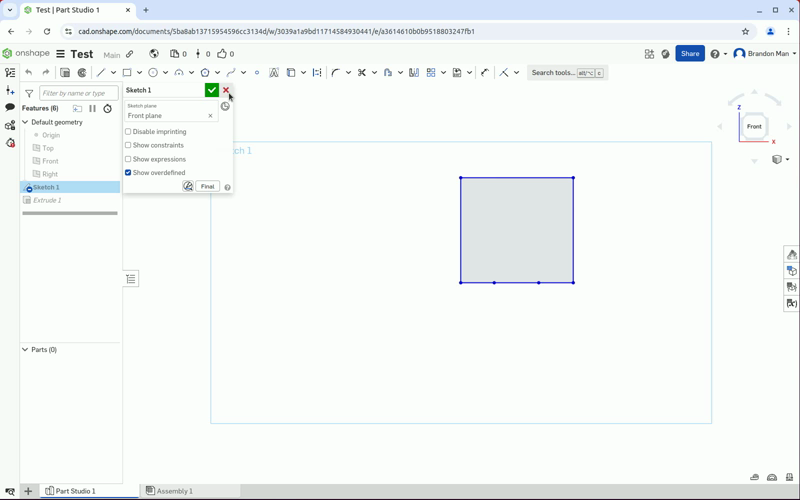
click(229, 92)
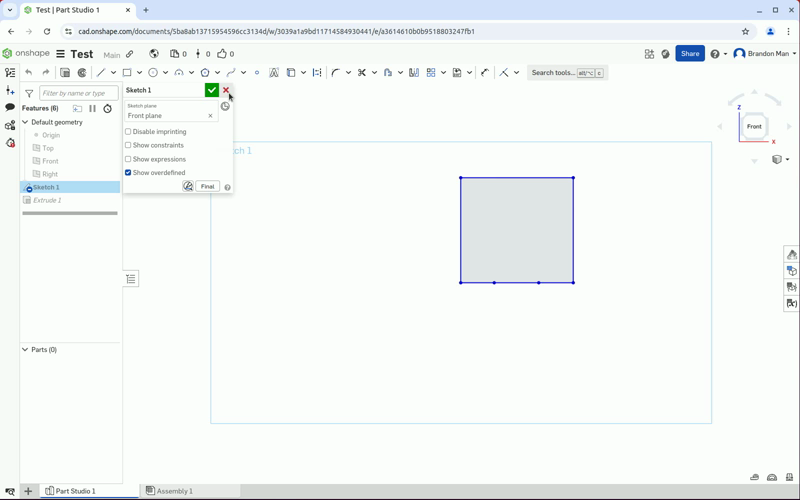
key(shift+s)
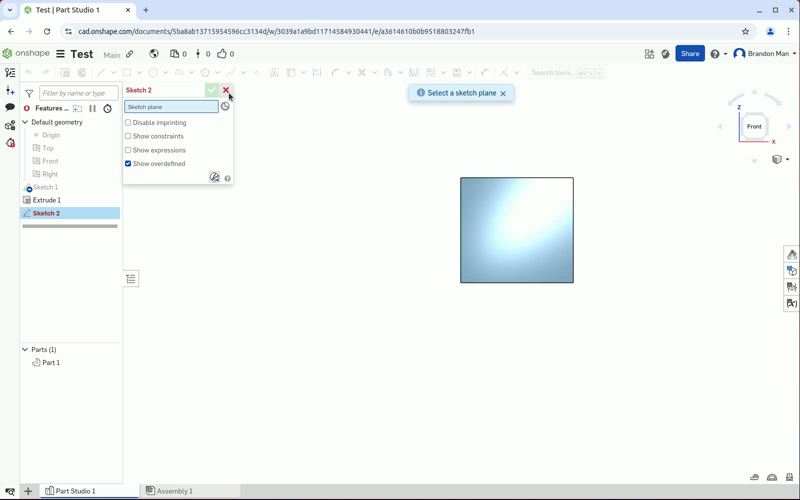
mouse_move(73, 163)
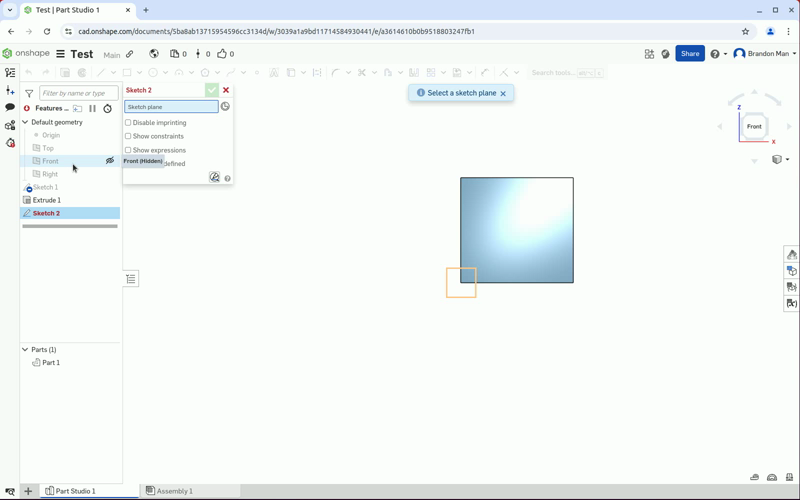
click(73, 163)
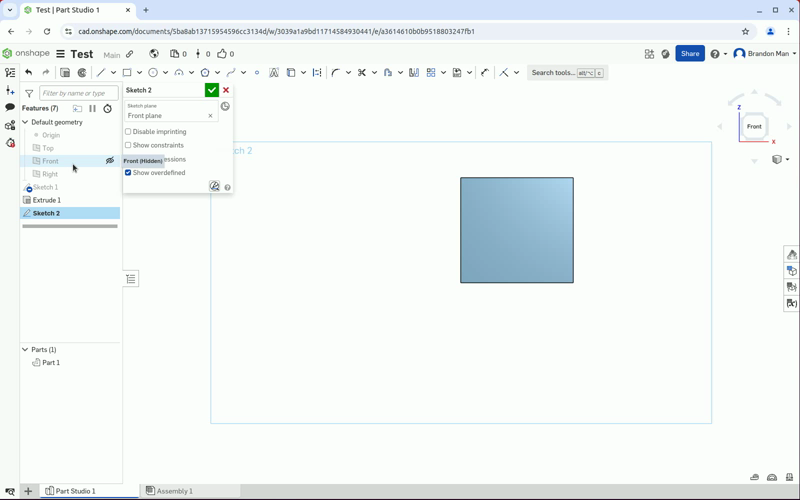
mouse_move(73, 352)
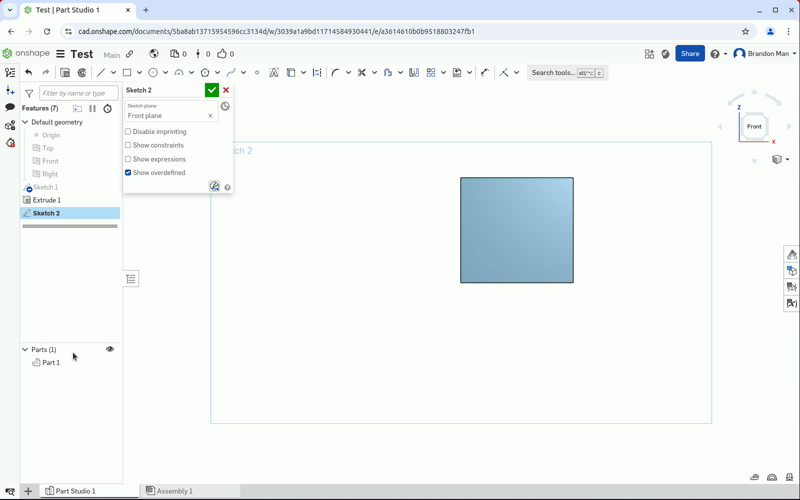
key(y)
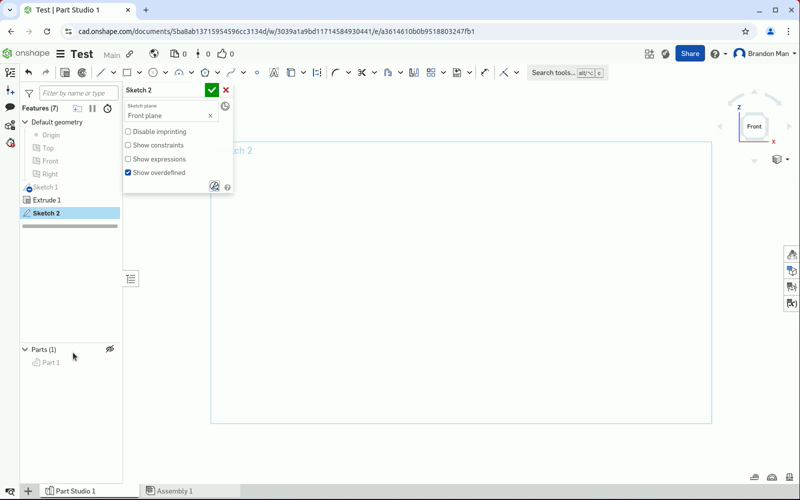
key(l)
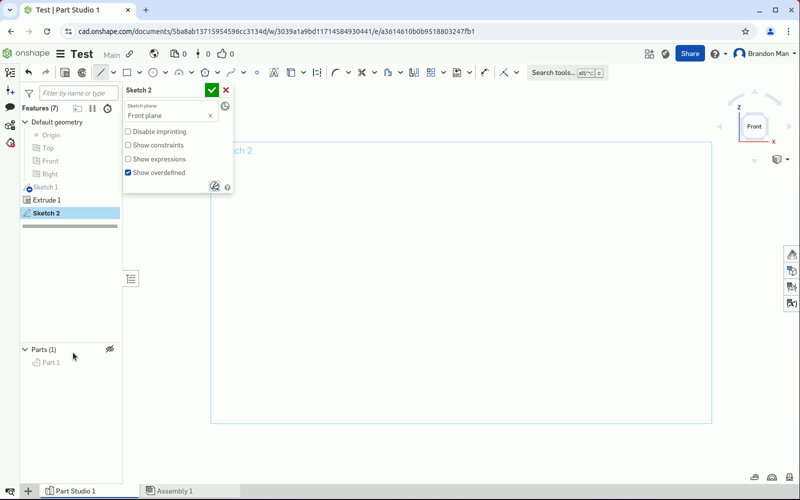
key_down(shift)
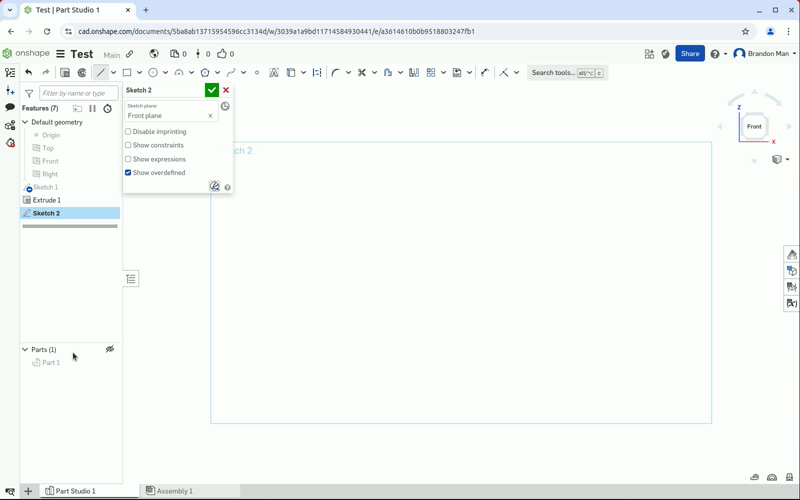
mouse_move(494, 304)
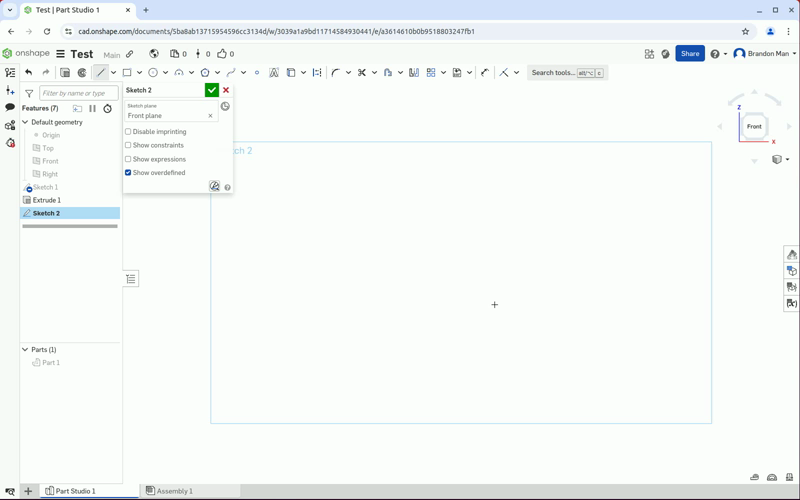
click(494, 304)
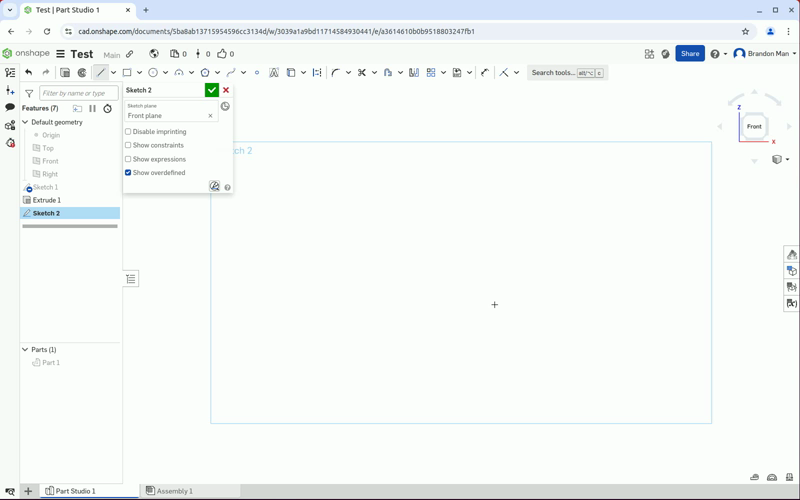
key_up(shift)
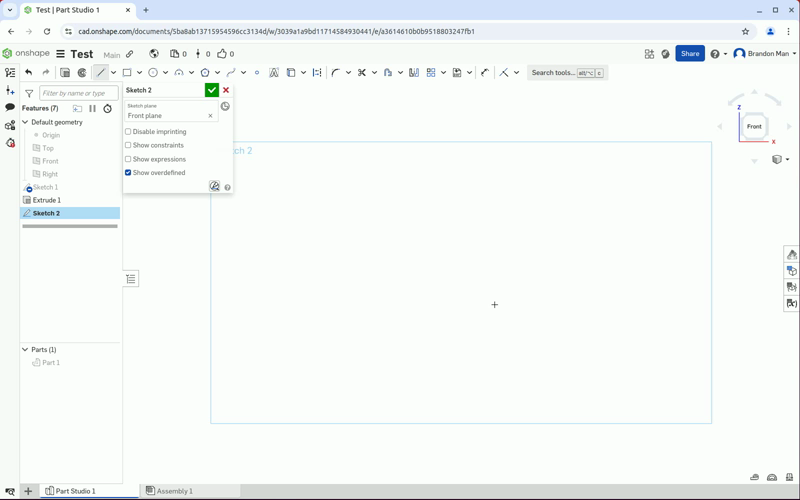
key_down(shift)
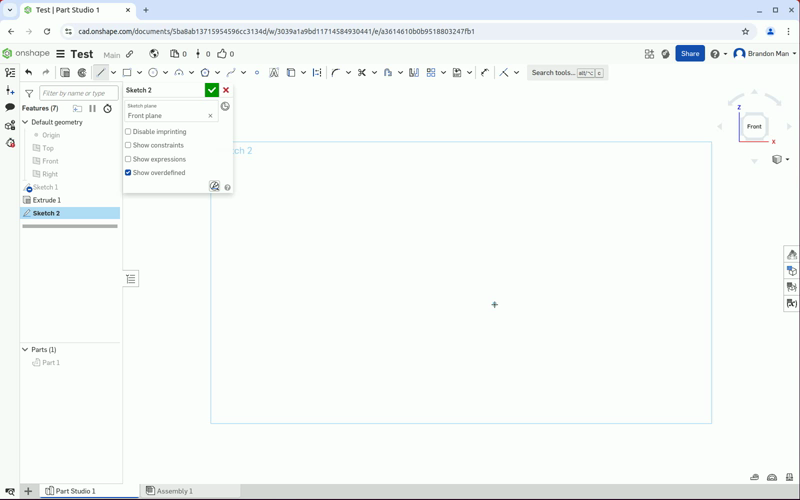
mouse_move(524, 304)
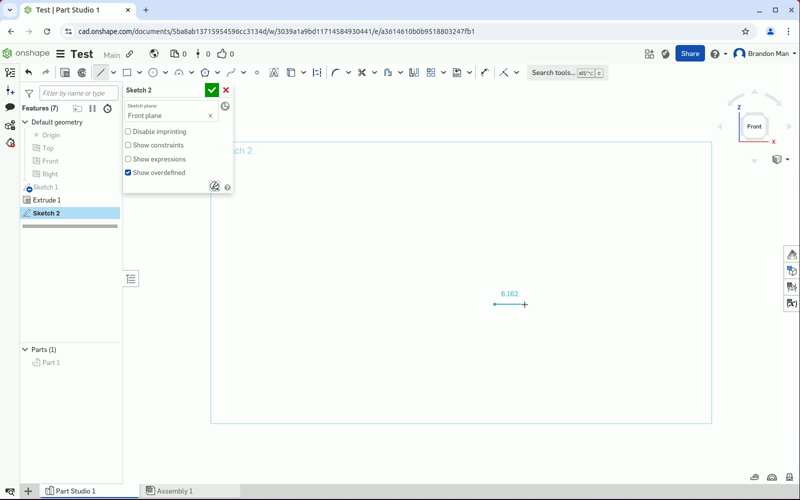
mouse_move(540, 304)
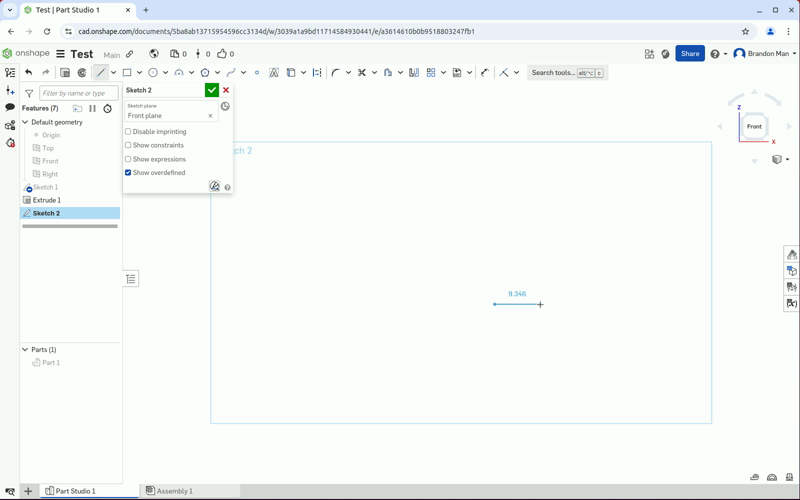
click(540, 304)
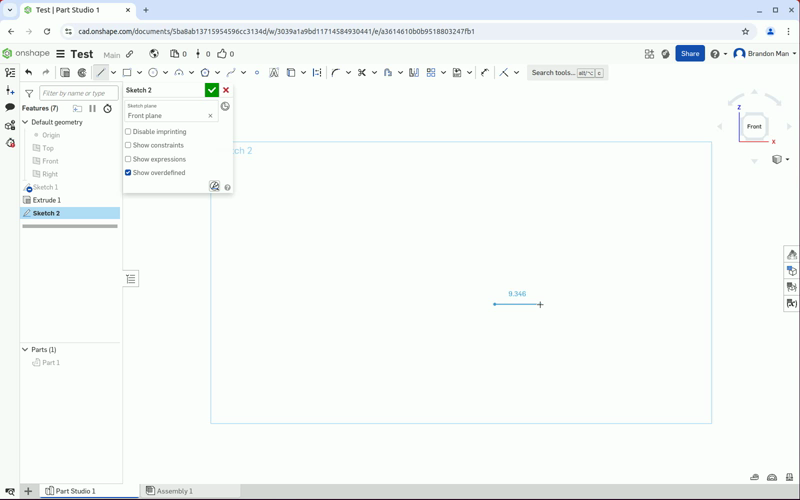
key_up(shift)
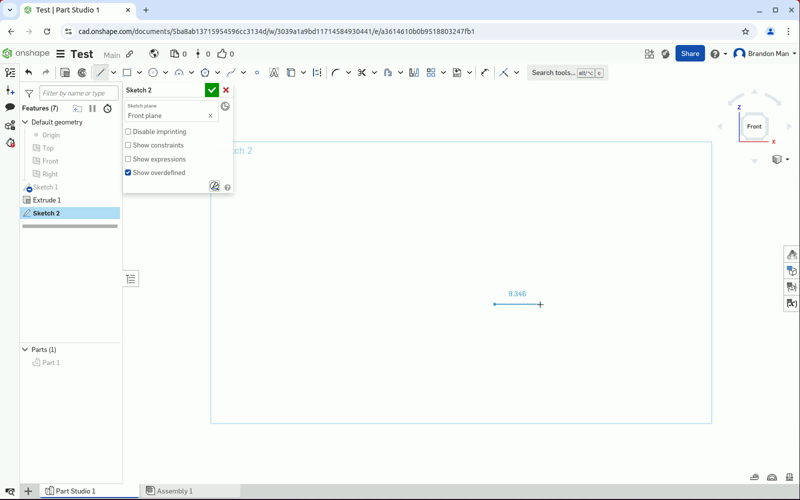
key_down(shift)
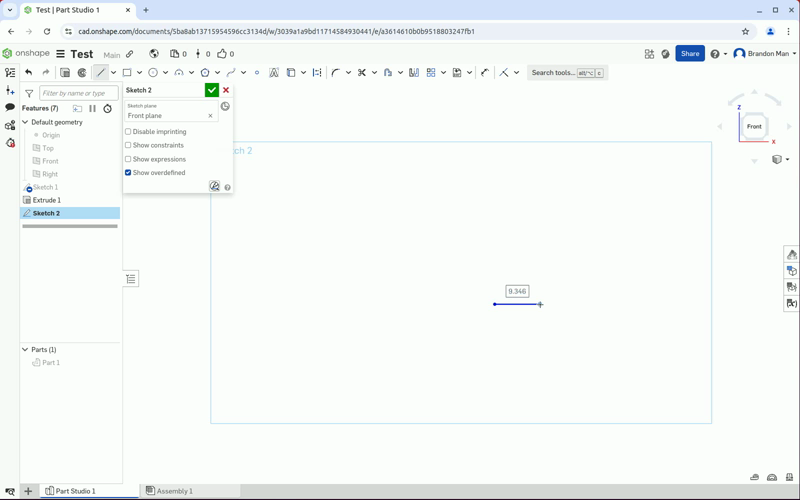
mouse_move(570, 304)
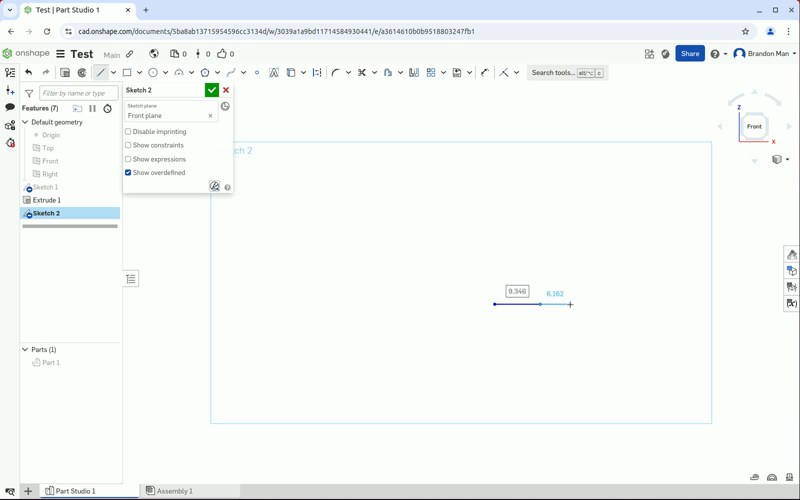
mouse_move(540, 282)
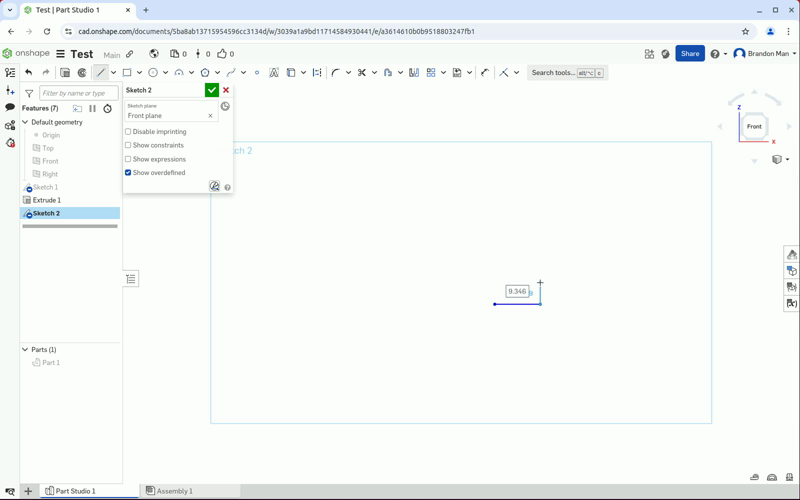
click(540, 282)
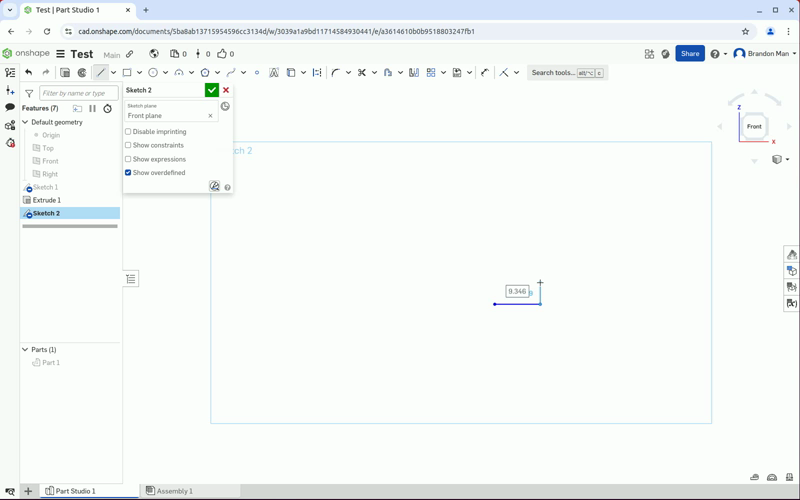
key_up(shift)
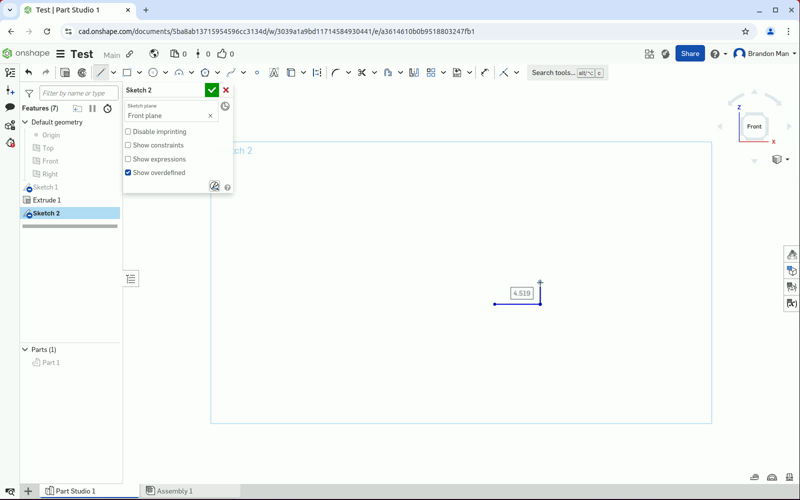
key_down(shift)
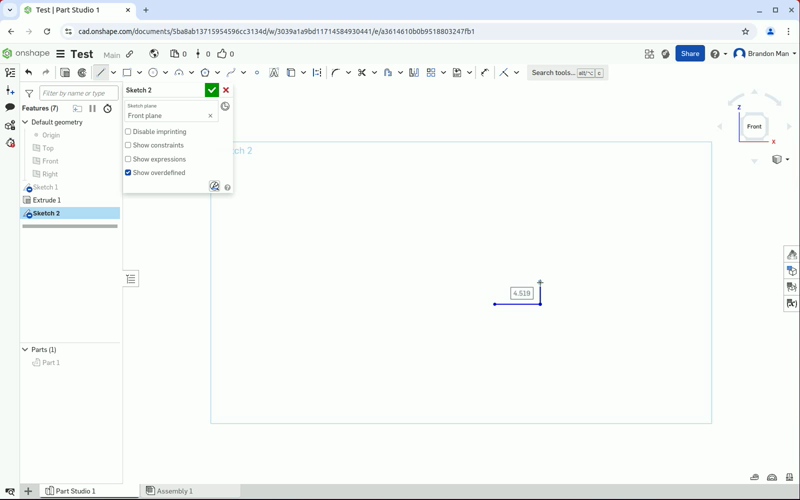
mouse_move(570, 282)
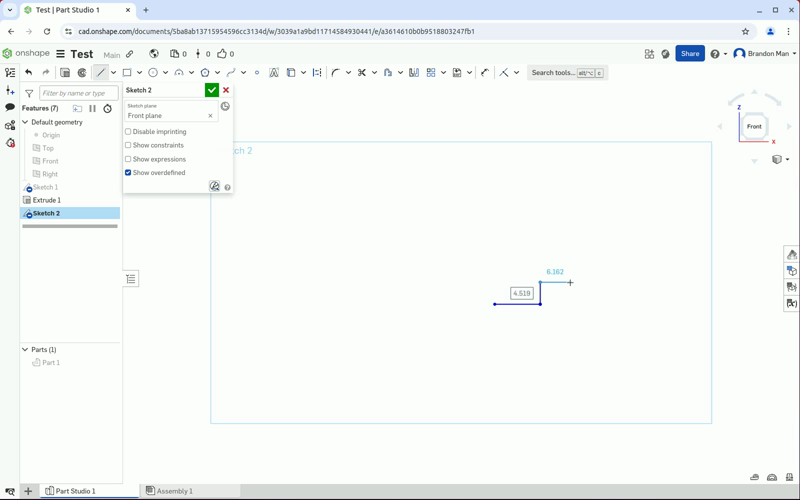
mouse_move(494, 282)
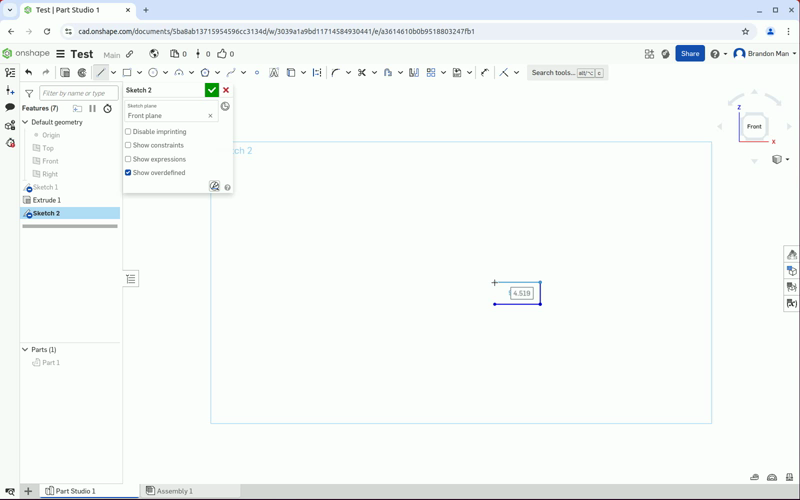
click(494, 282)
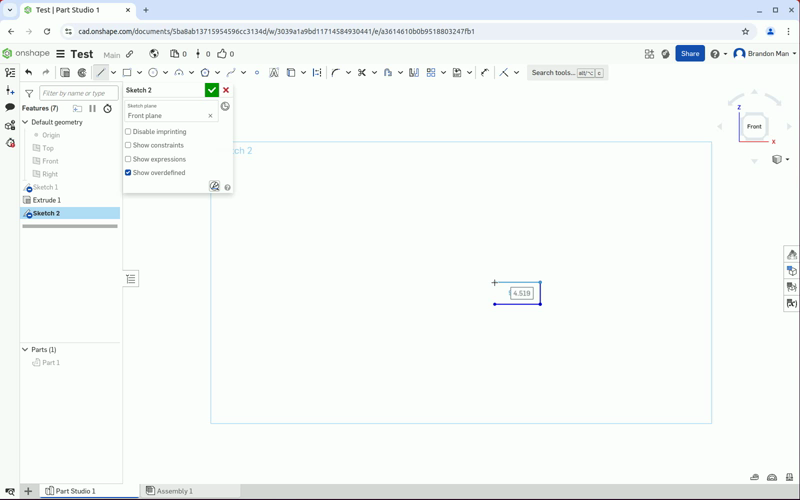
key_up(shift)
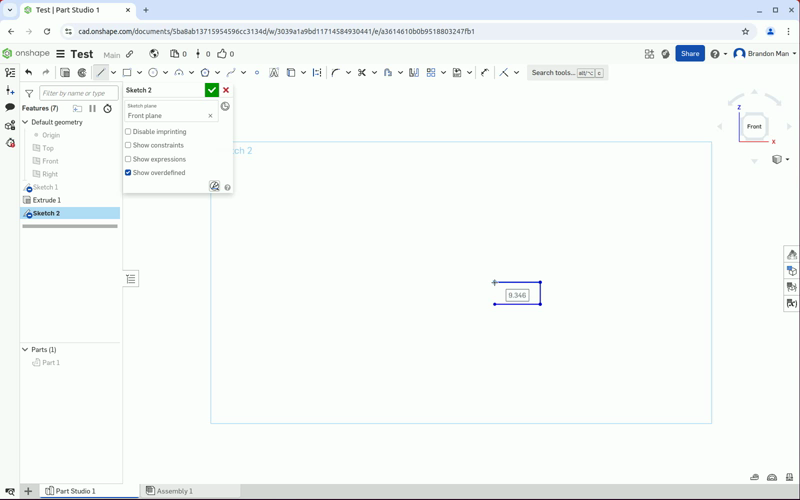
mouse_move(524, 282)
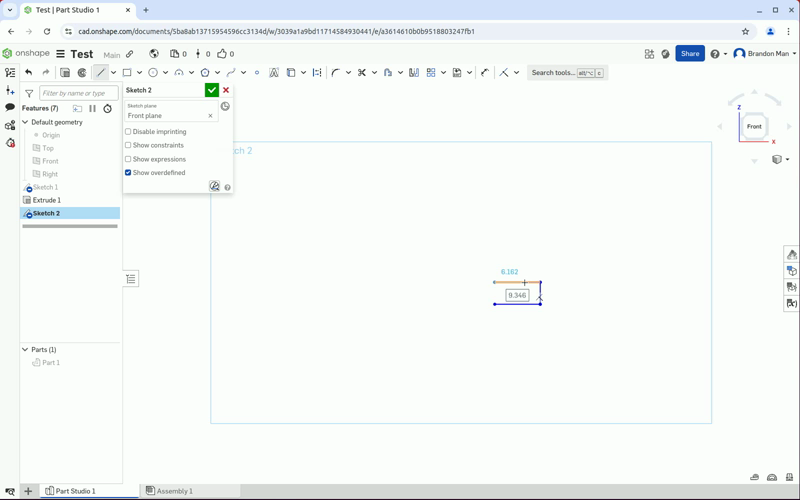
key_down(shift)
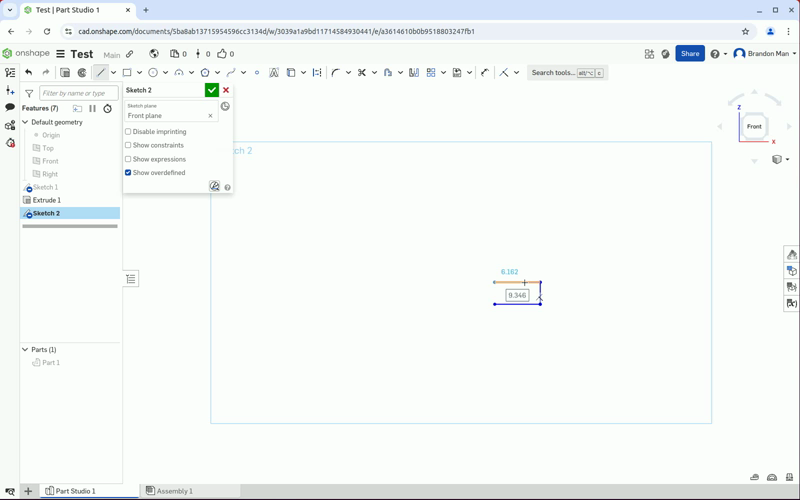
mouse_move(494, 304)
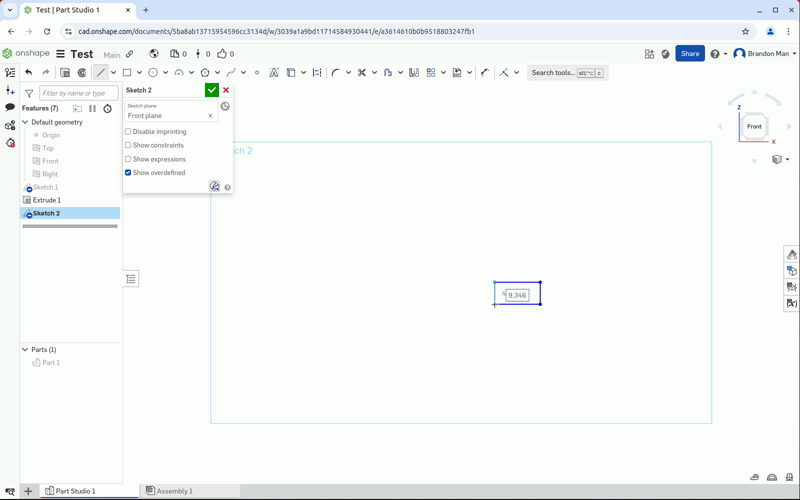
key_up(shift)
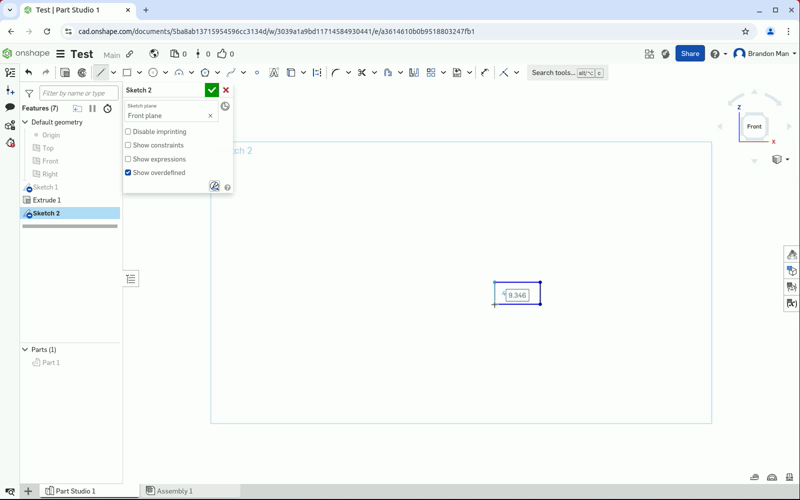
click(494, 304)
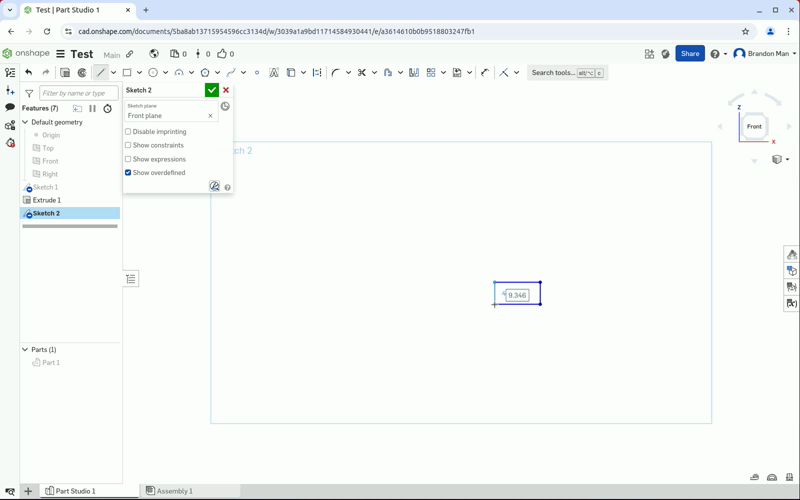
key(esc)
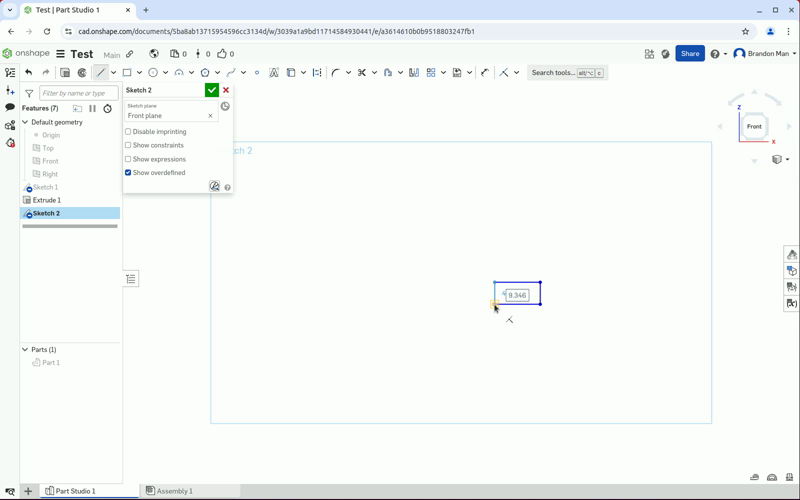
mouse_move(528, 289)
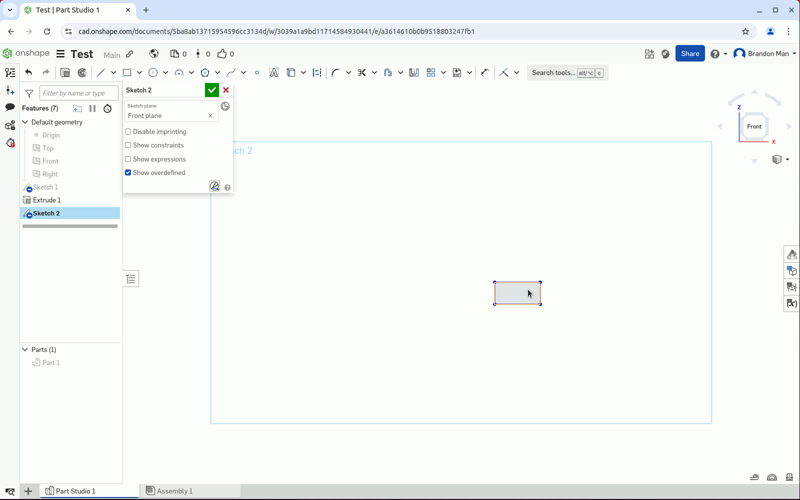
scroll(6)
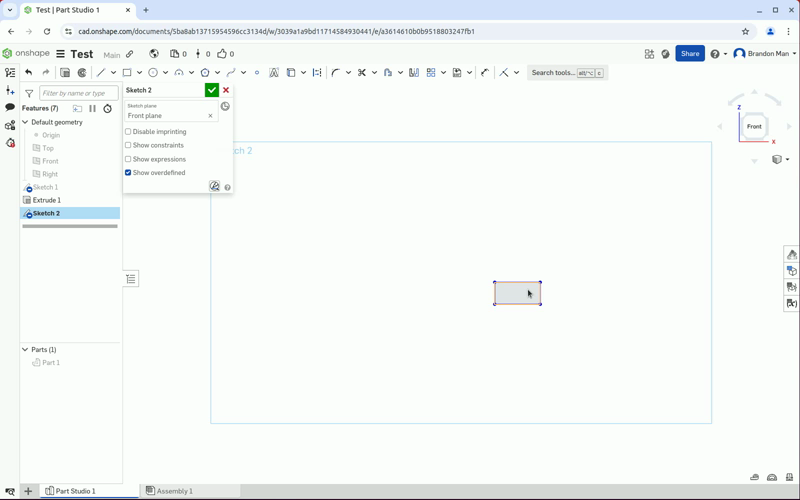
scroll(6)
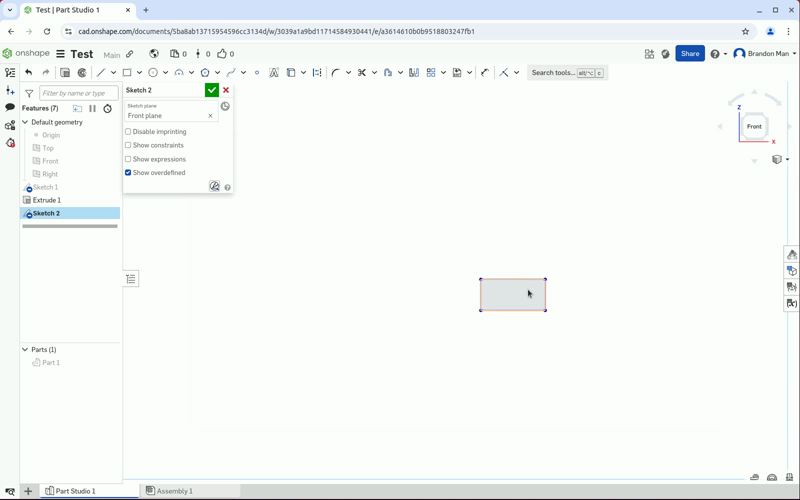
scroll(6)
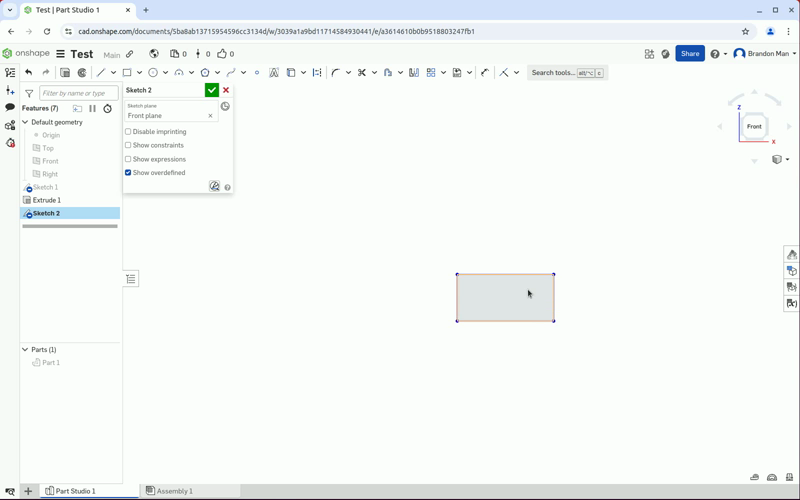
scroll(6)
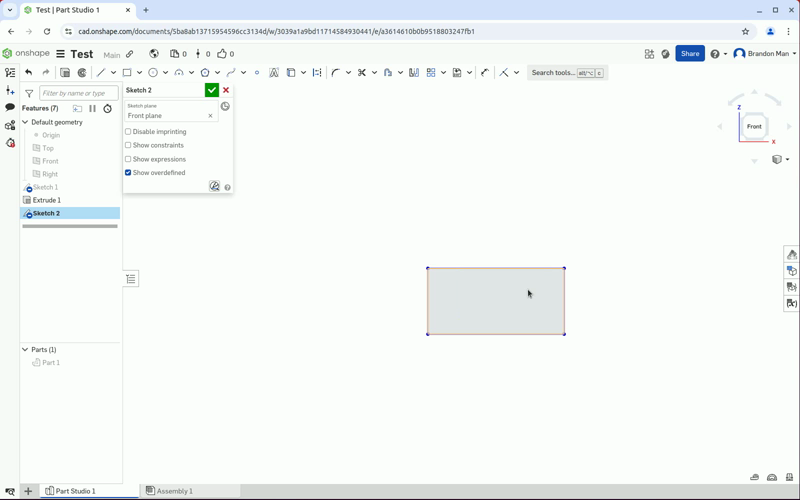
scroll(6)
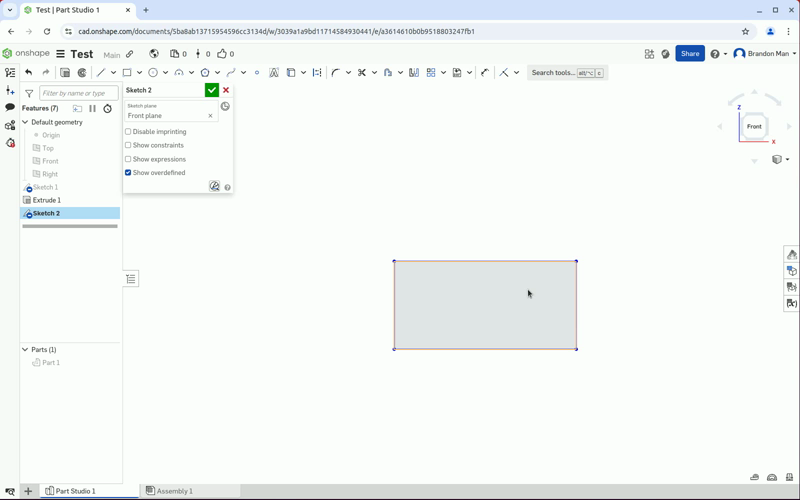
scroll(6)
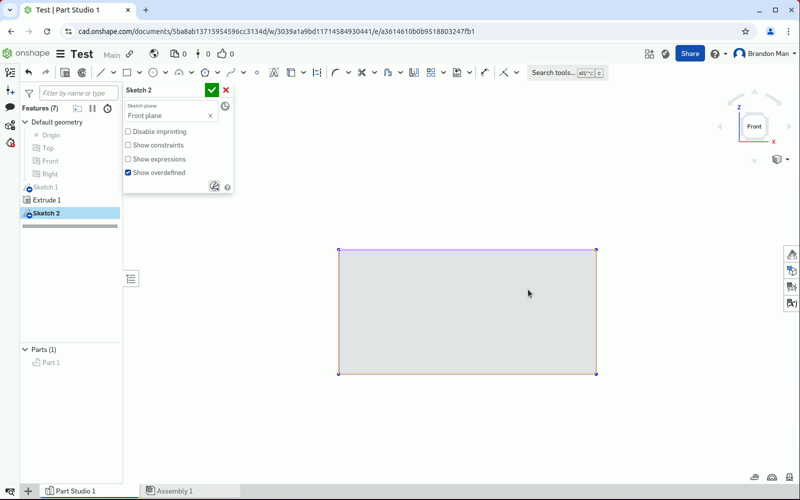
scroll(6)
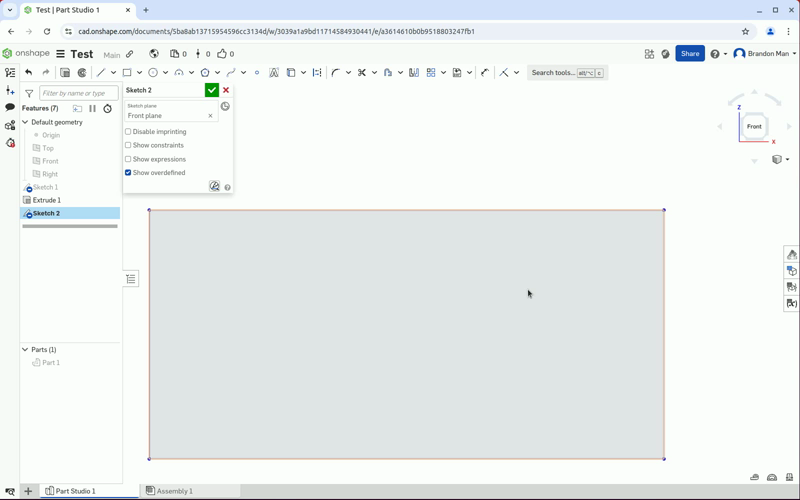
click(528, 289)
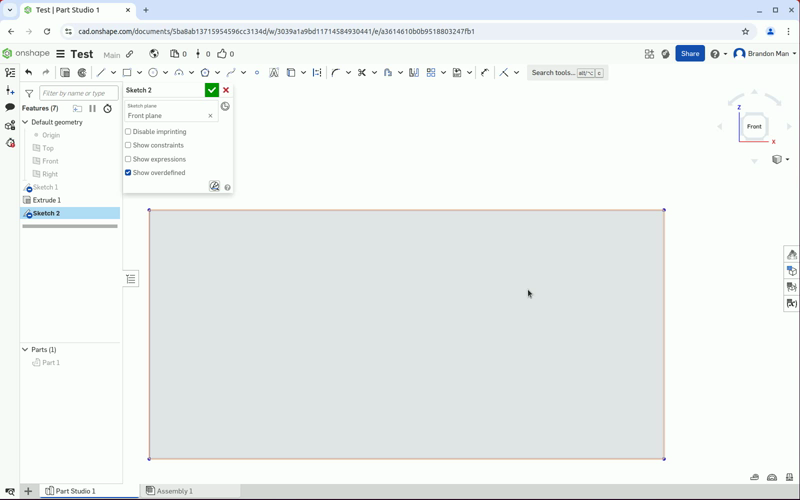
scroll(-6)
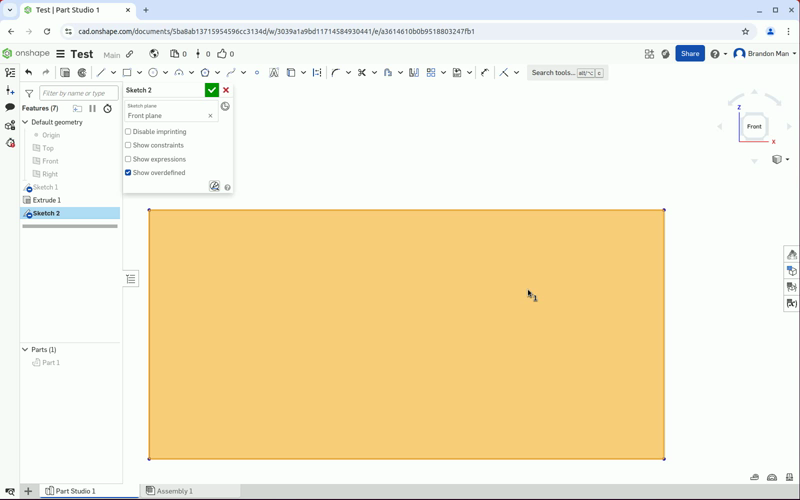
scroll(-6)
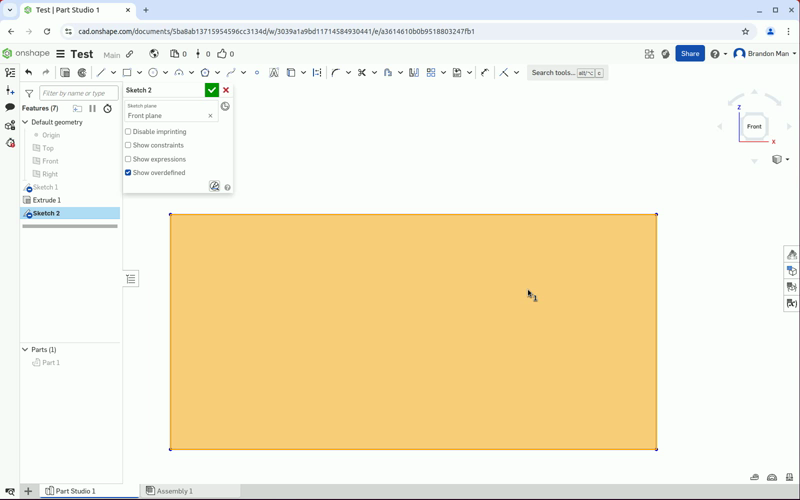
scroll(-6)
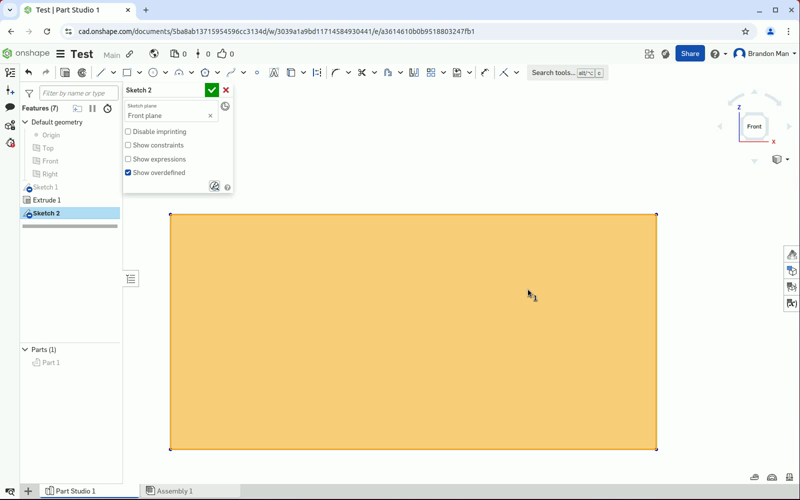
scroll(-6)
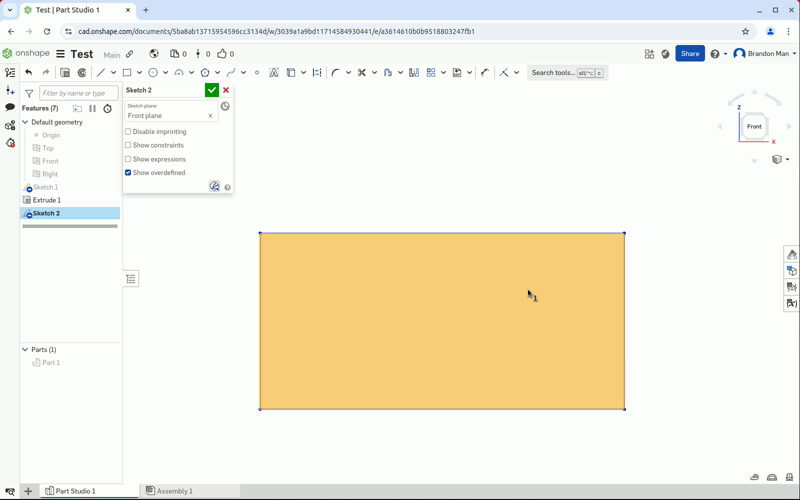
scroll(-6)
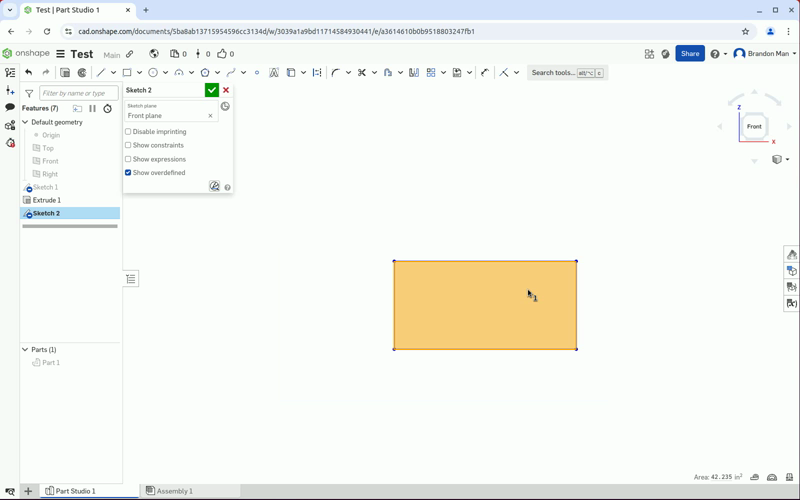
scroll(-6)
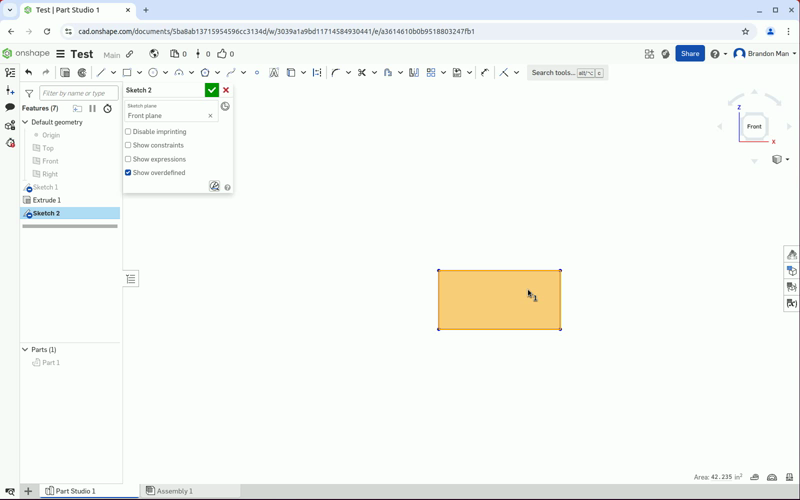
scroll(-6)
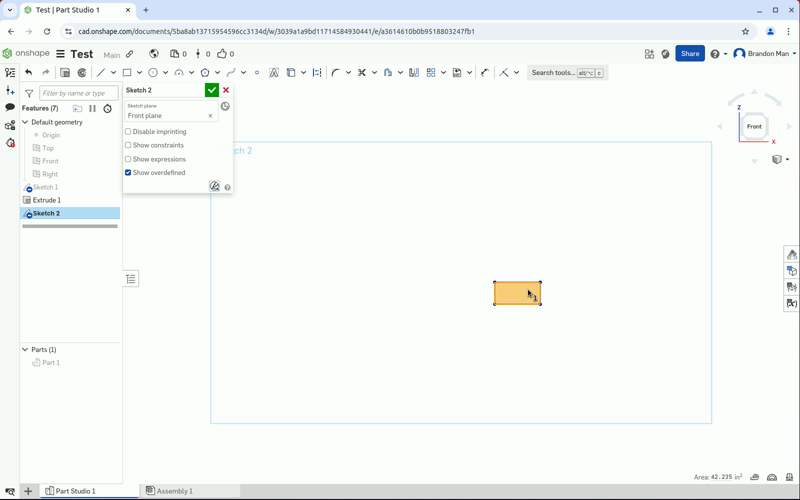
mouse_move(73, 352)
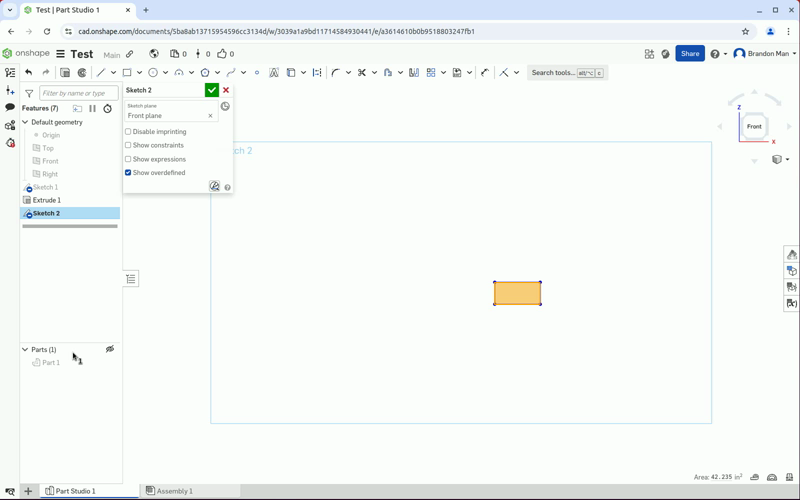
key(shift+y)
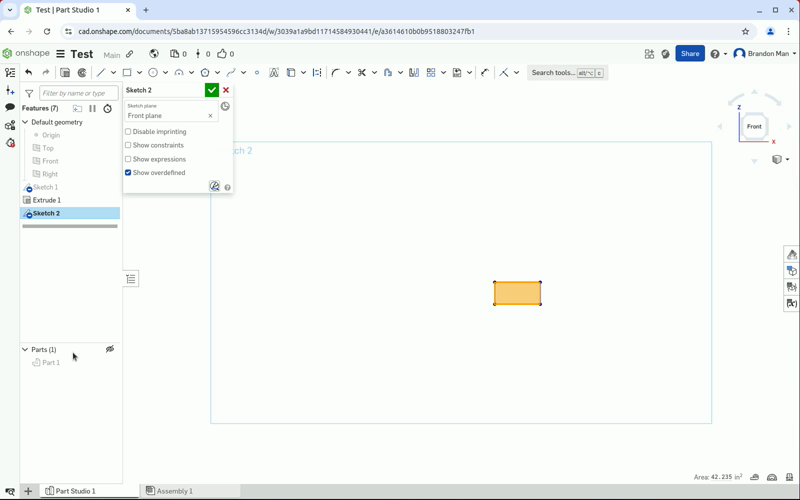
key(shift+e)
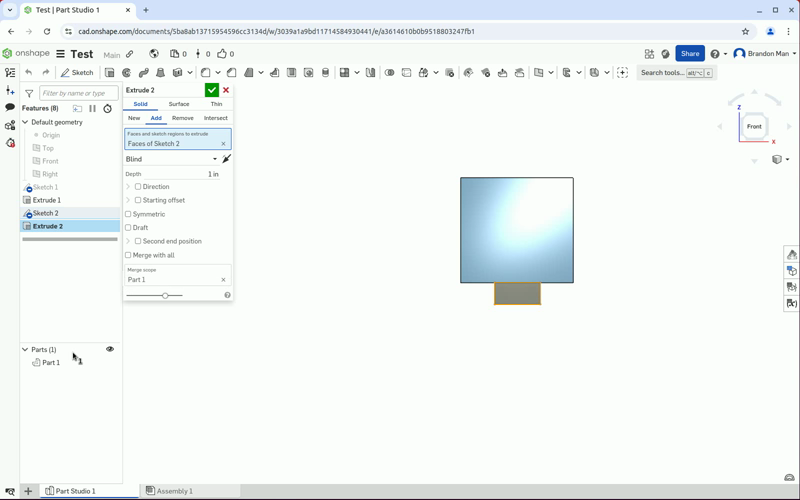
mouse_move(143, 106)
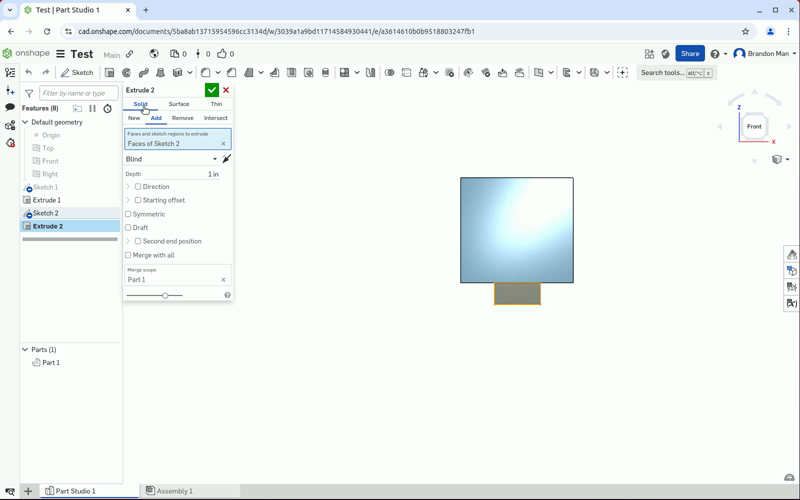
click(143, 106)
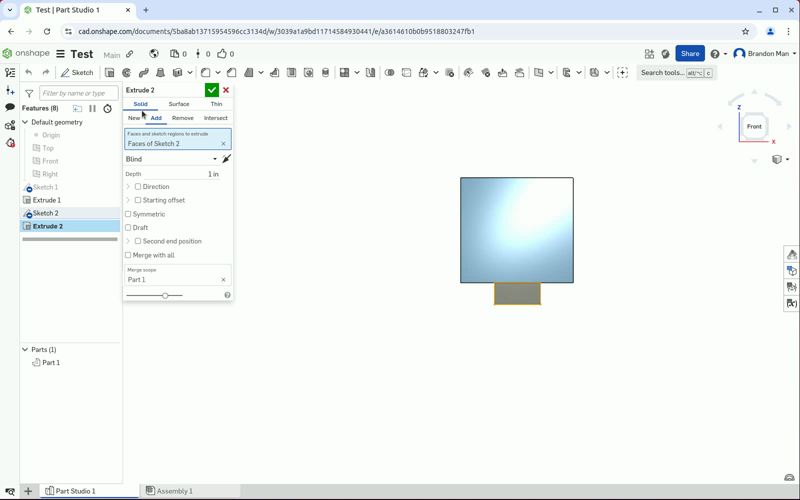
mouse_move(137, 120)
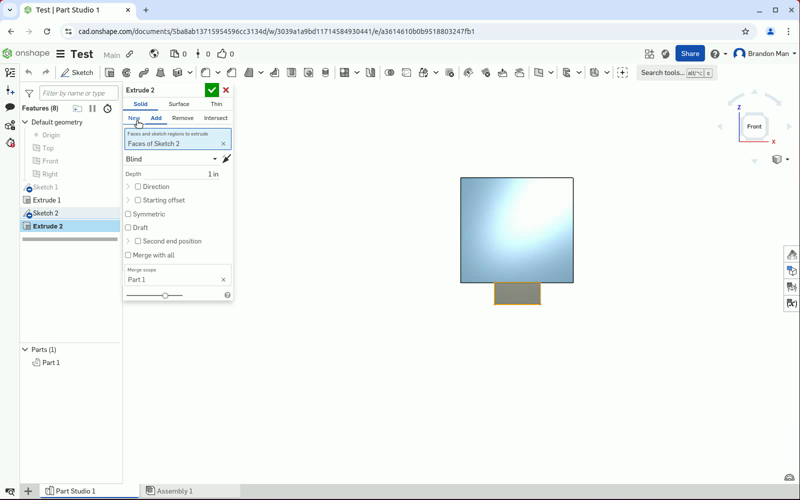
click(137, 120)
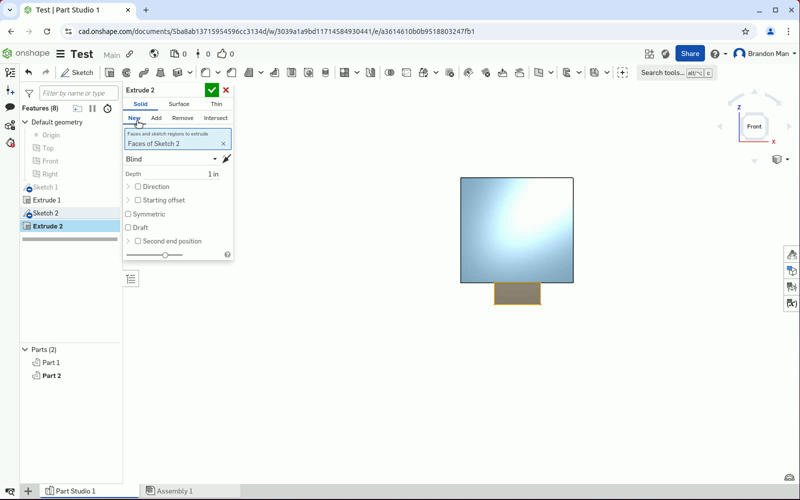
key(tab, 4)
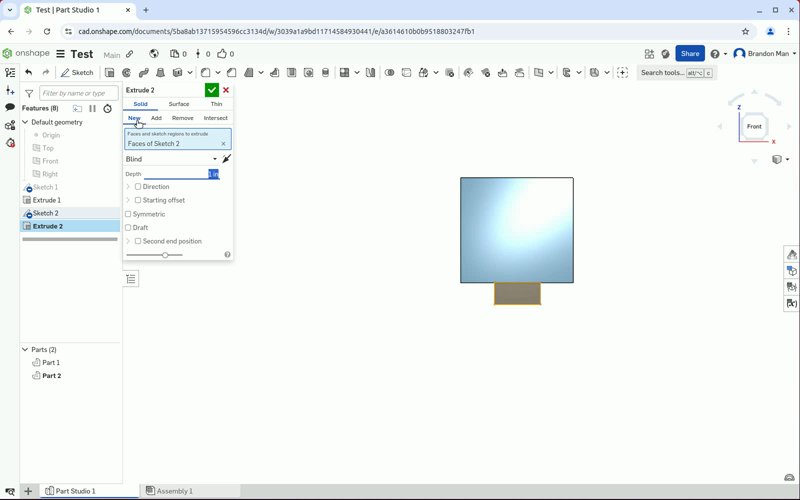
text(4.574)
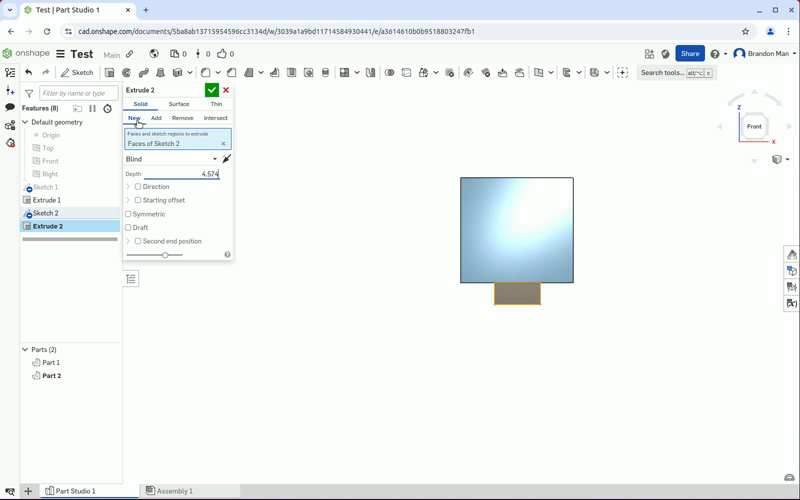
key(enter)
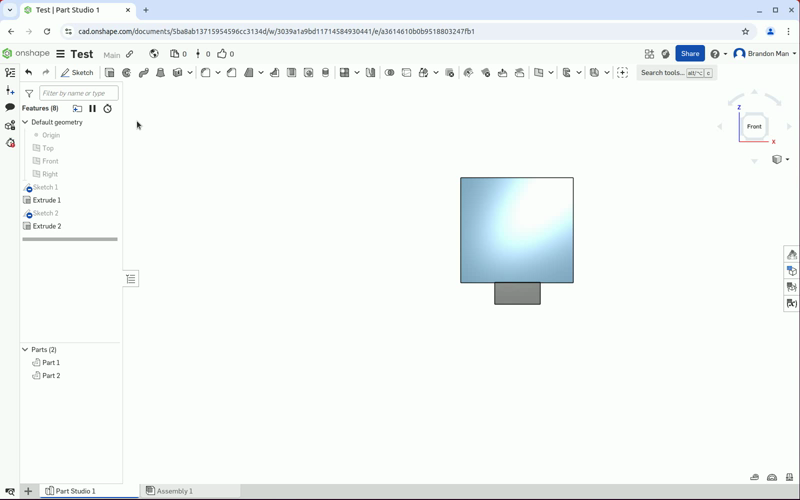
key(shift+h)
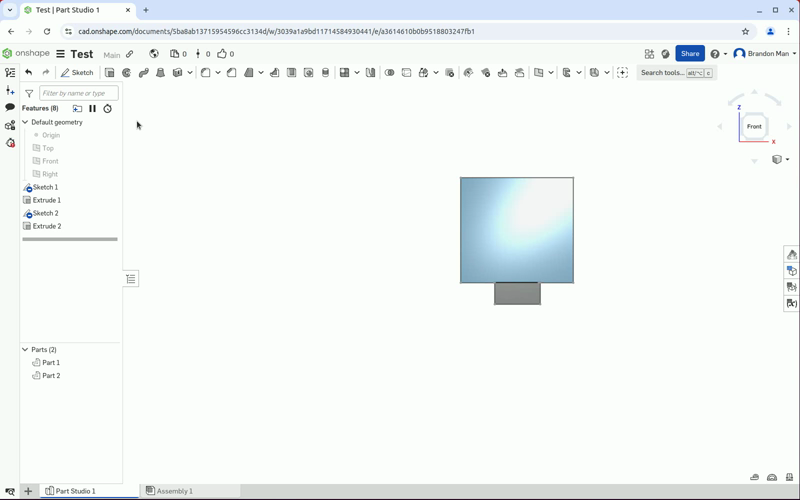
key(shift+h)
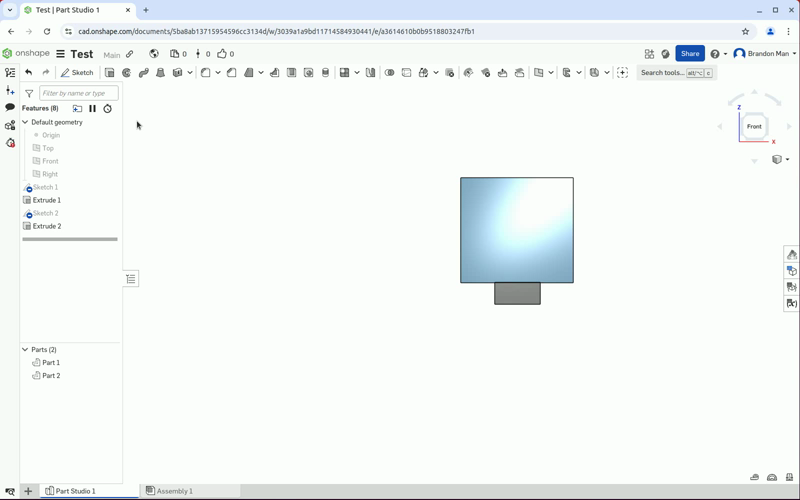
mouse_move(73, 189)
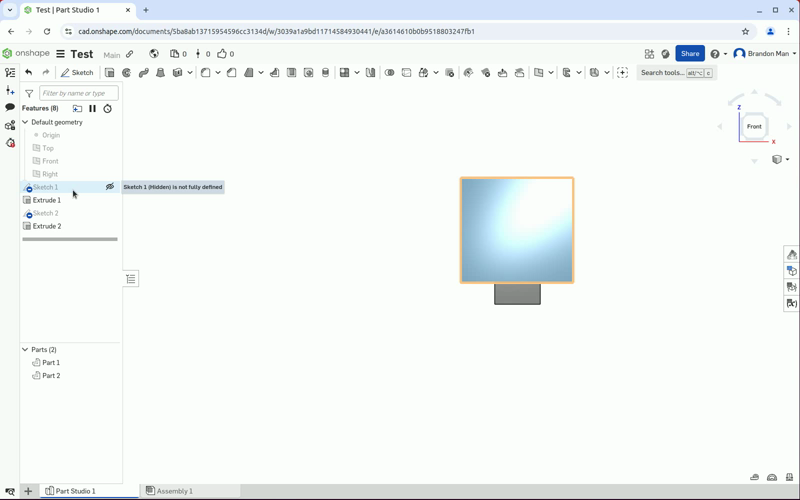
click(73, 189)
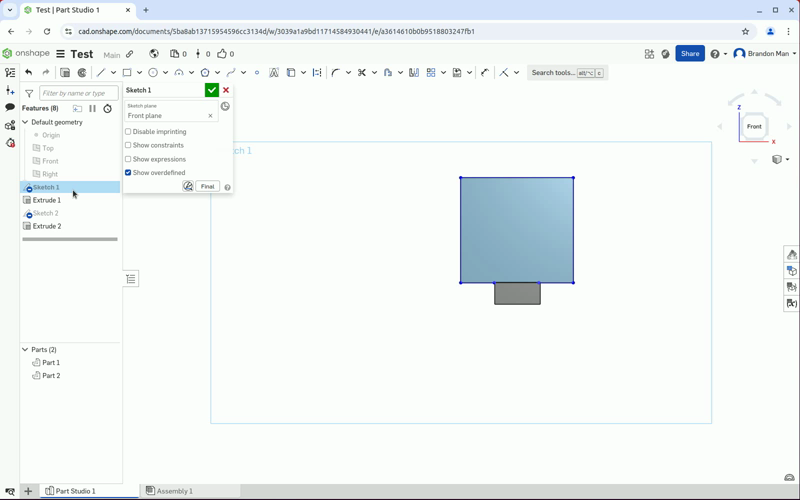
mouse_move(229, 92)
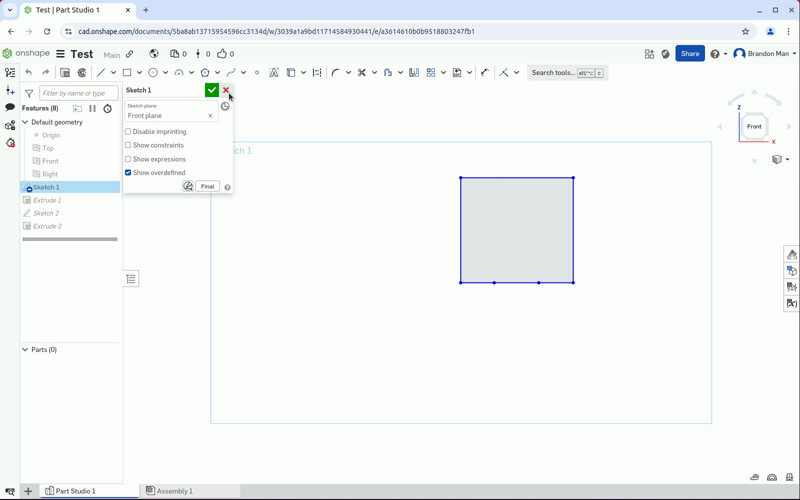
click(229, 92)
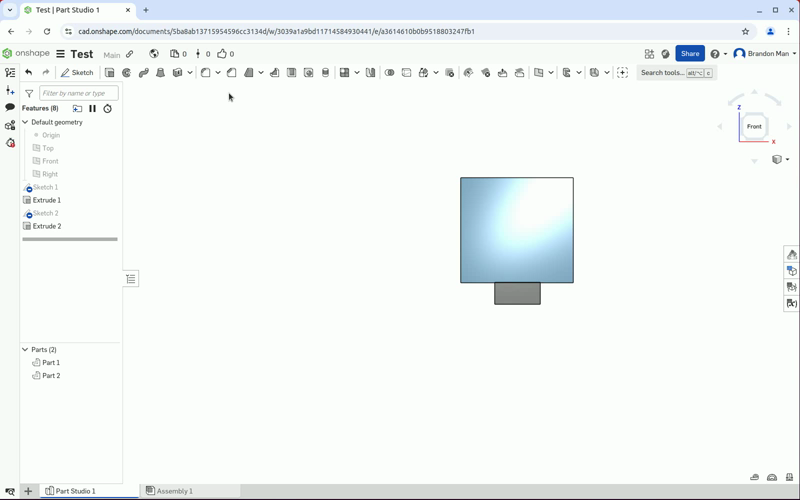
mouse_move(541, 75)
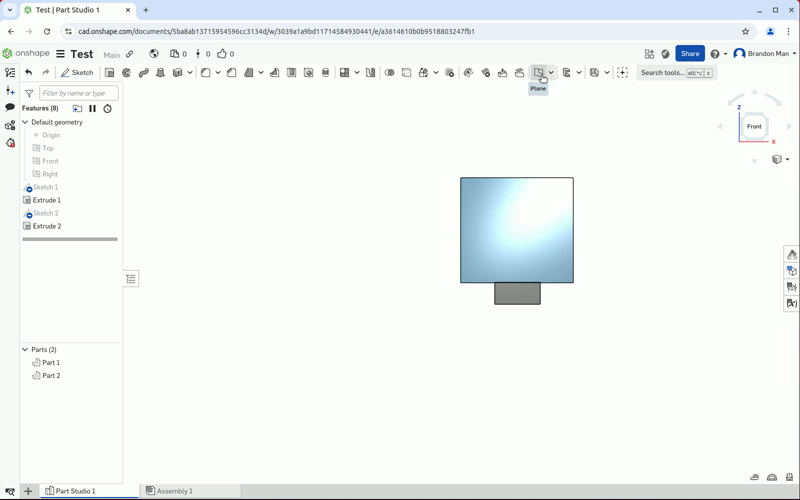
click(541, 75)
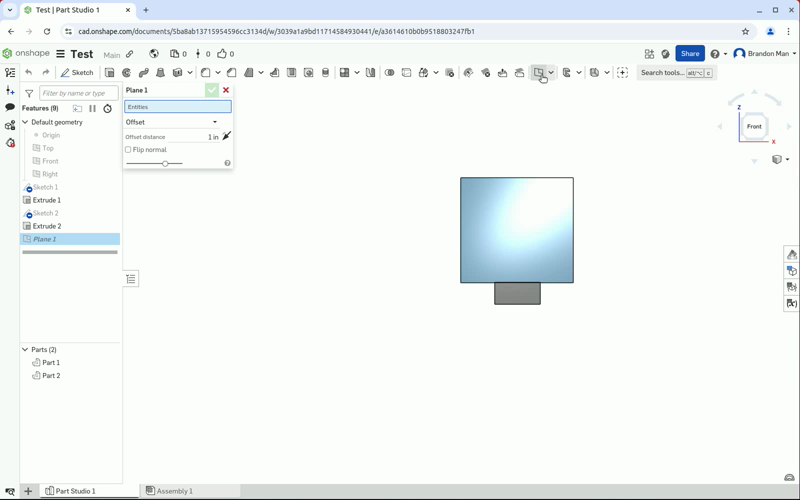
mouse_move(73, 163)
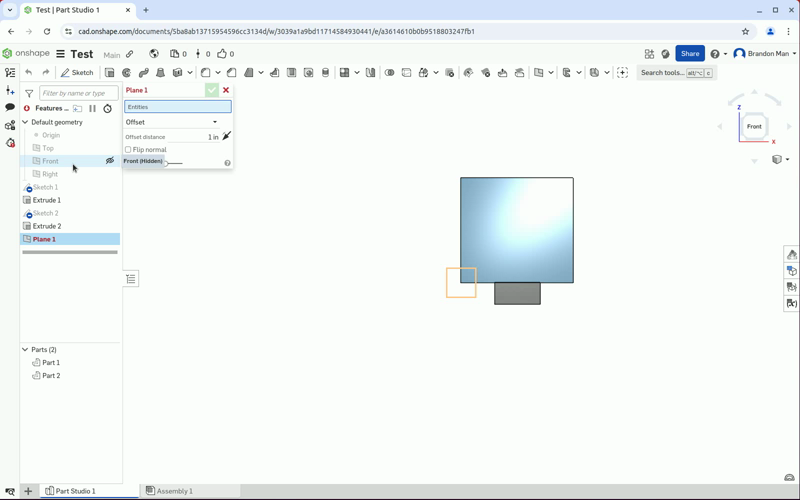
click(73, 163)
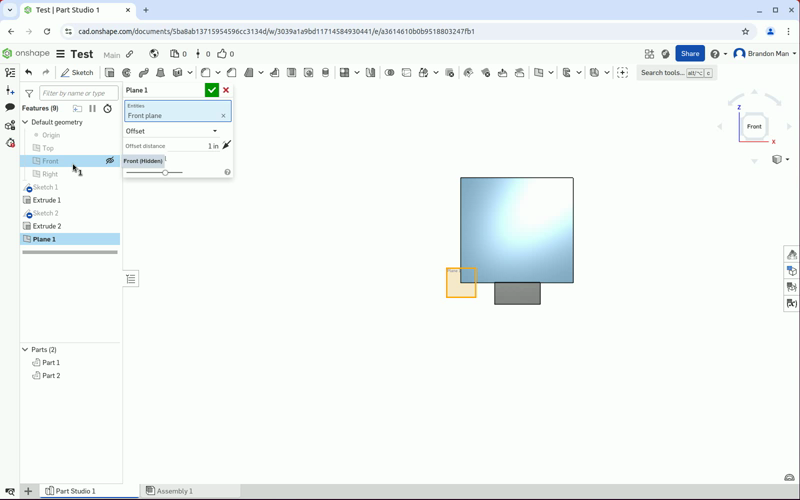
key(tab, 2)
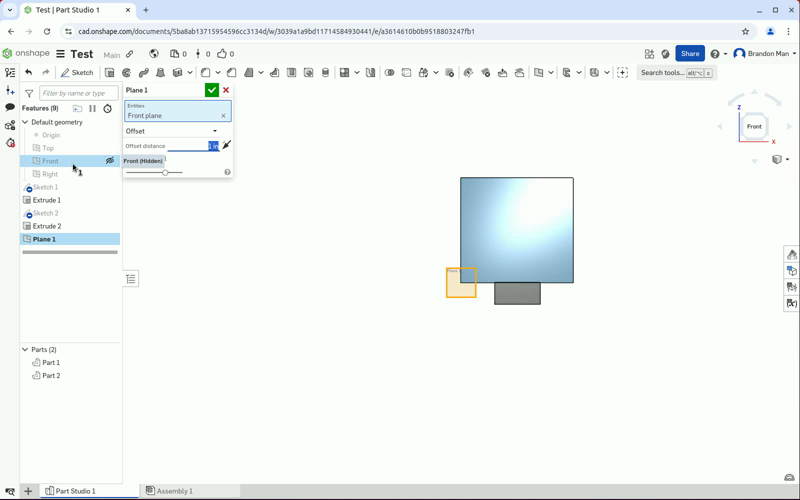
text(4.56)
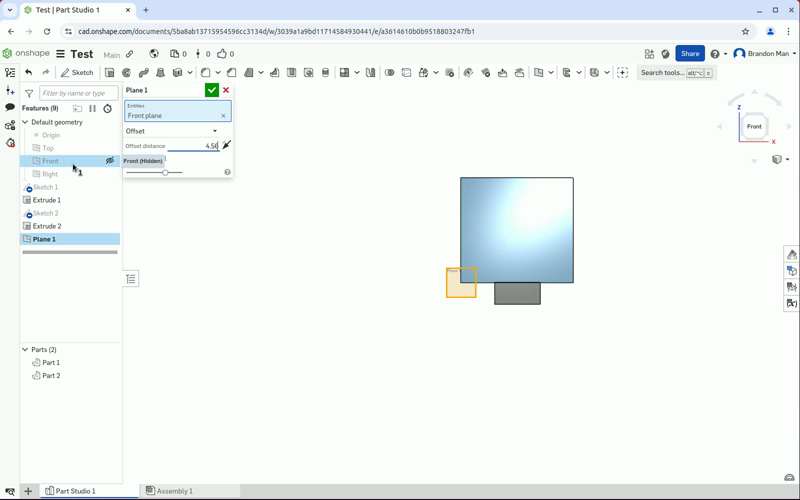
key(enter, 2)
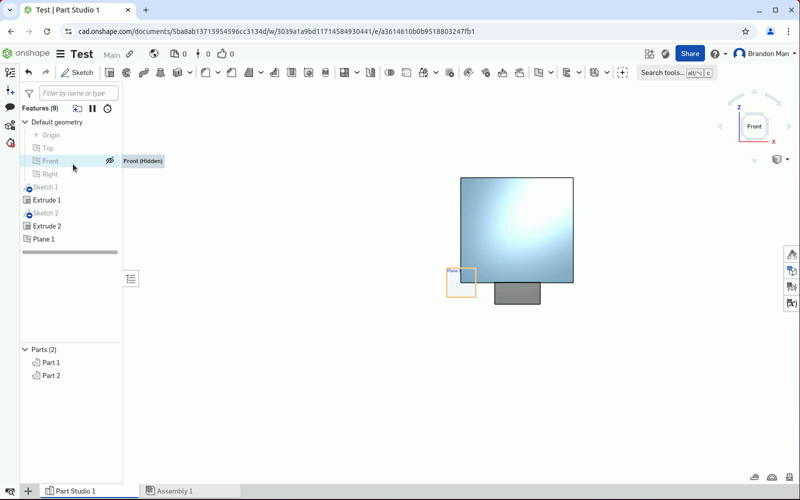
key(shift+s)
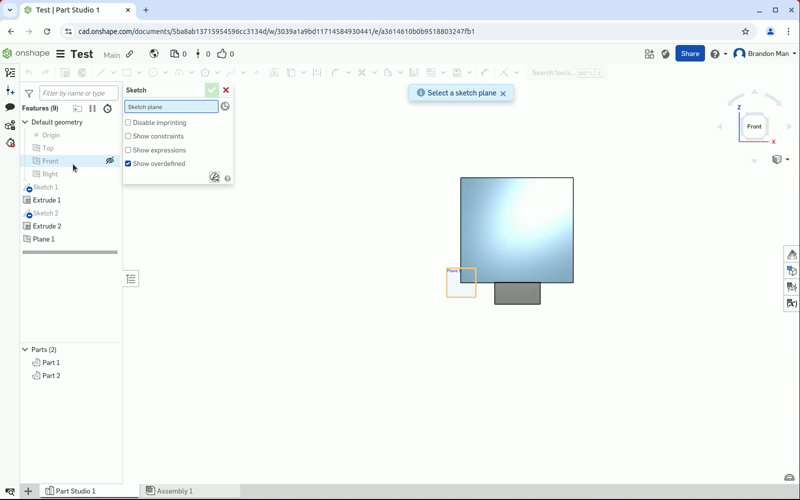
mouse_move(73, 241)
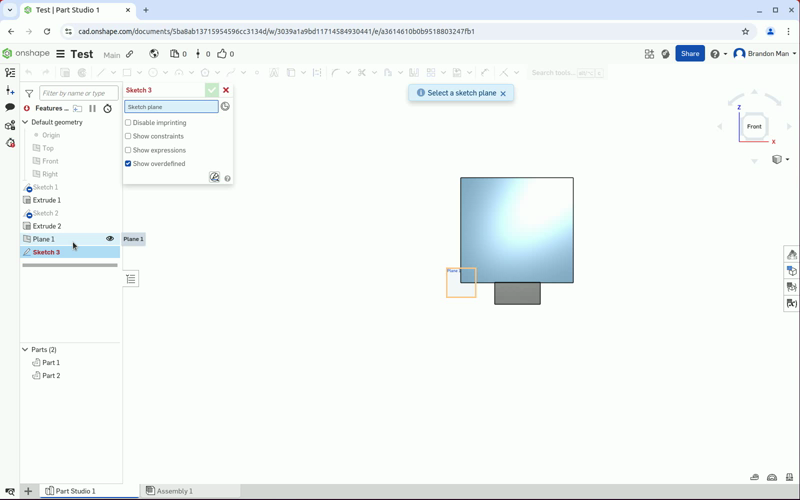
click(73, 241)
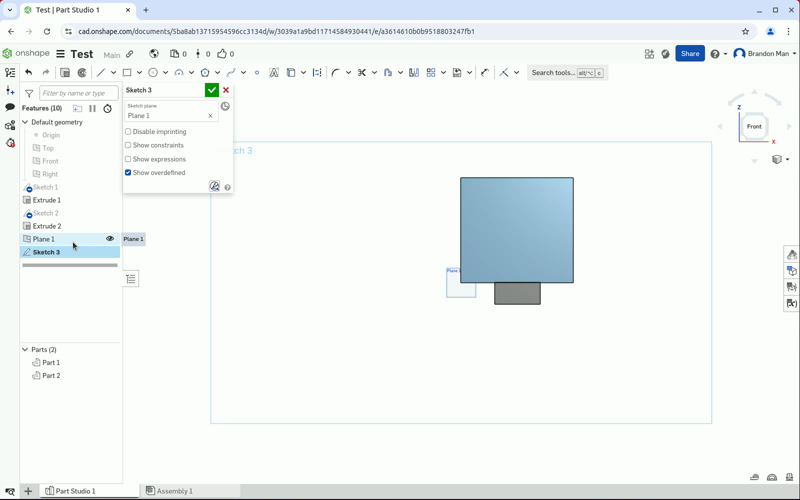
mouse_move(73, 352)
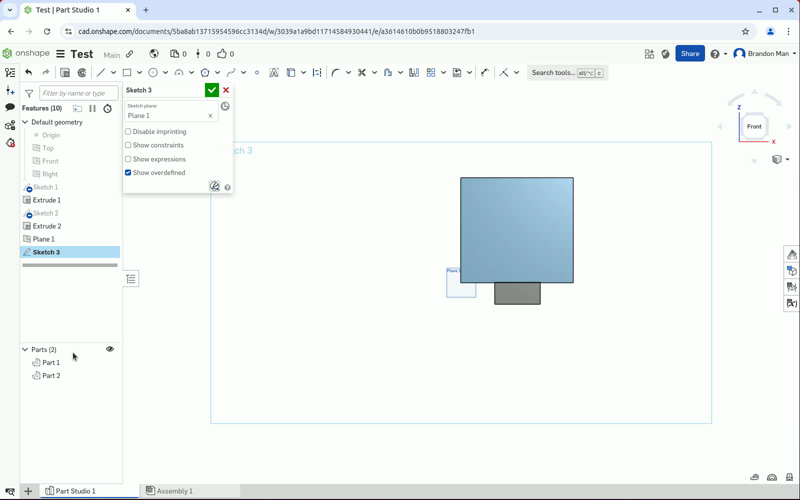
key(y)
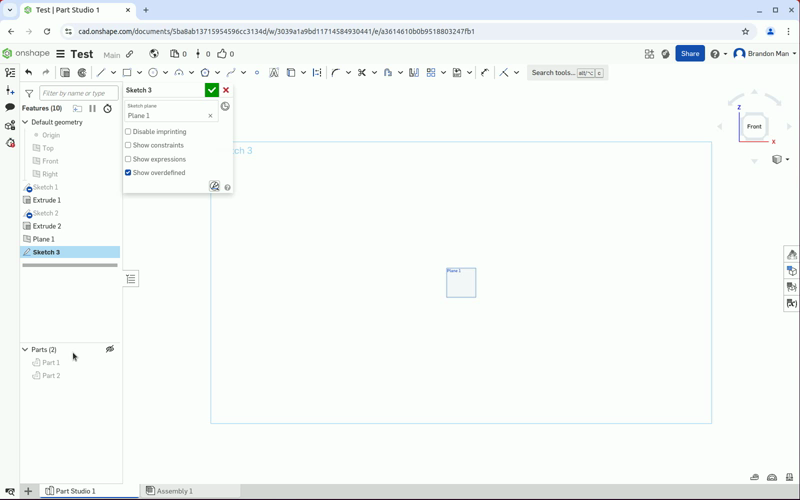
key(l)
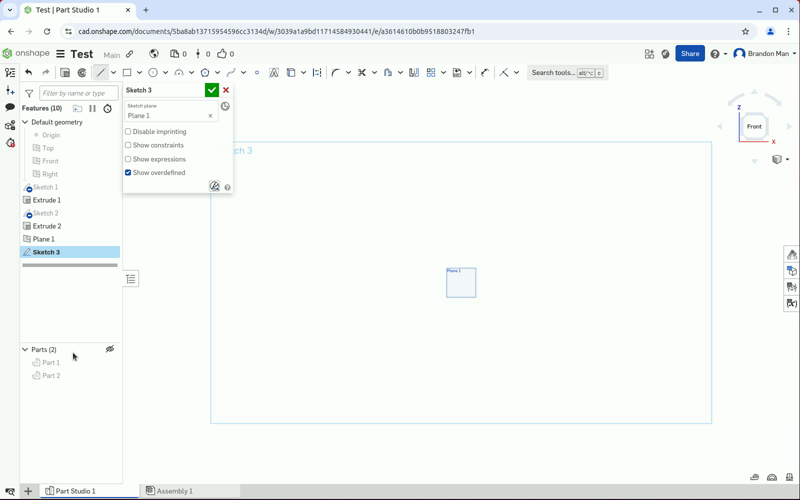
key_down(shift)
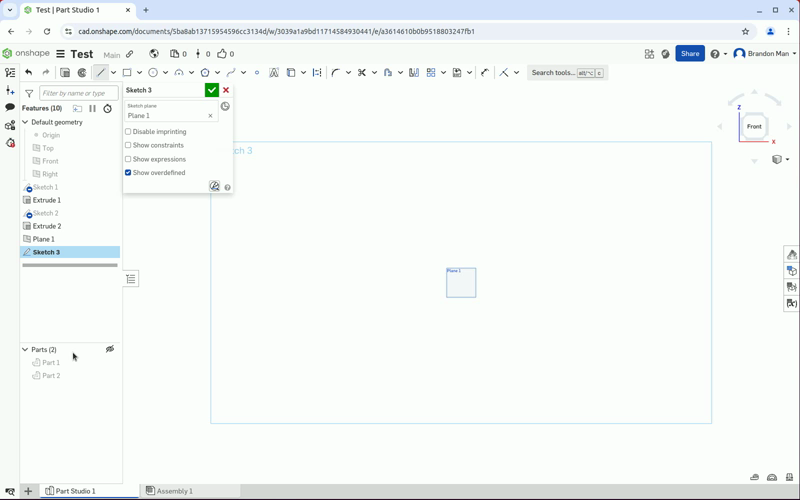
mouse_move(492, 220)
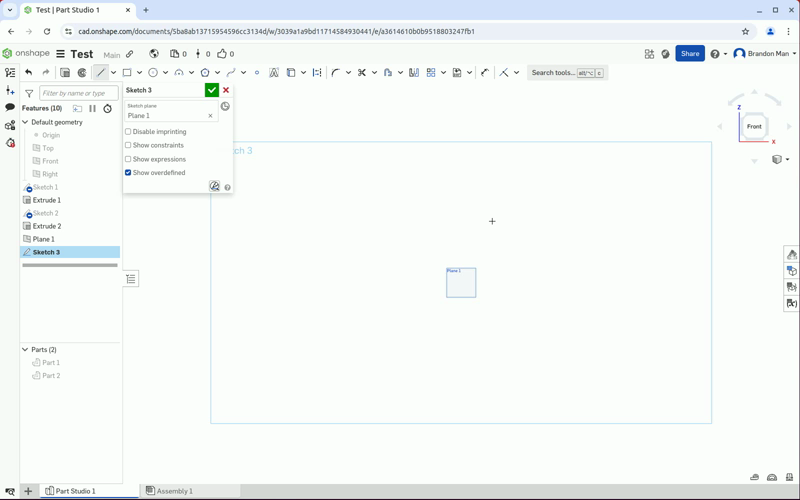
click(492, 220)
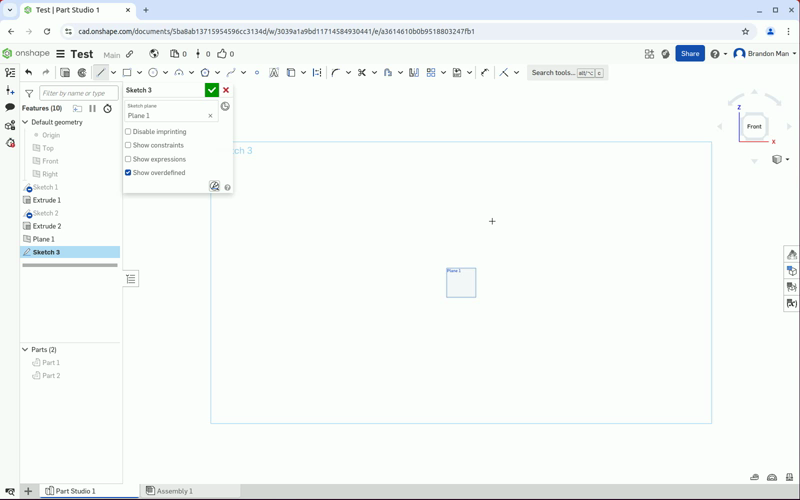
key_up(shift)
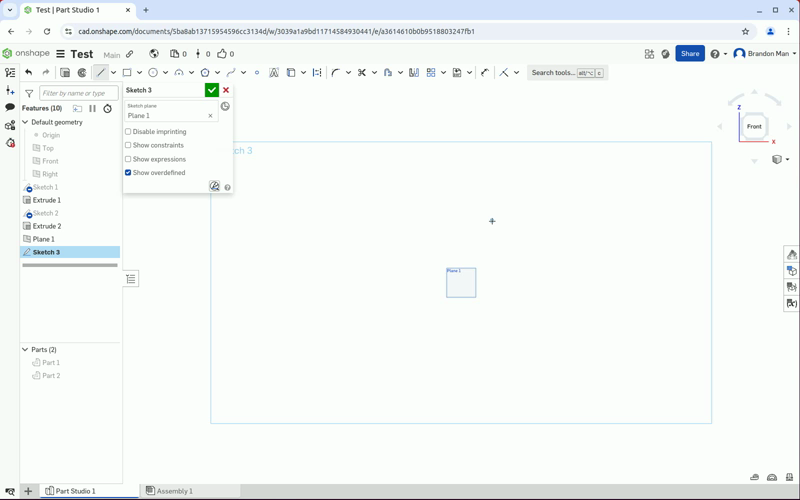
key_down(shift)
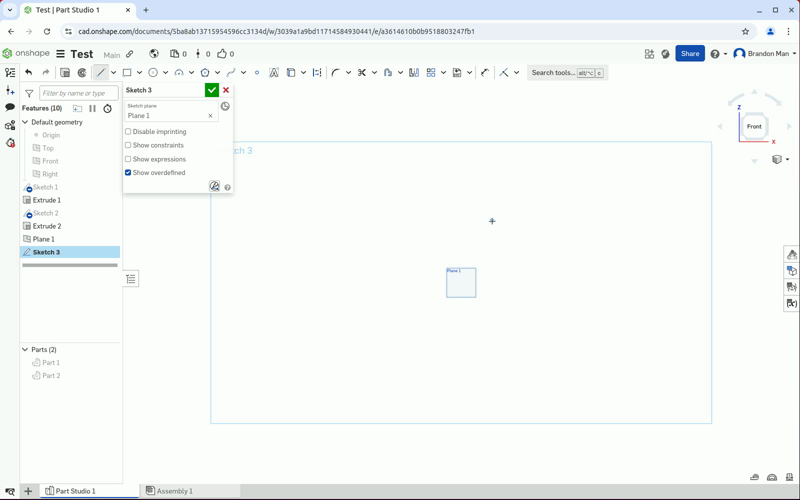
mouse_move(522, 220)
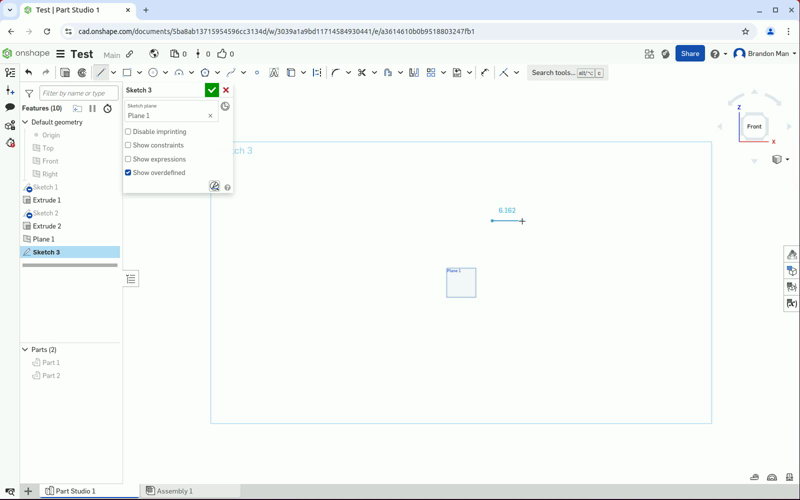
mouse_move(508, 236)
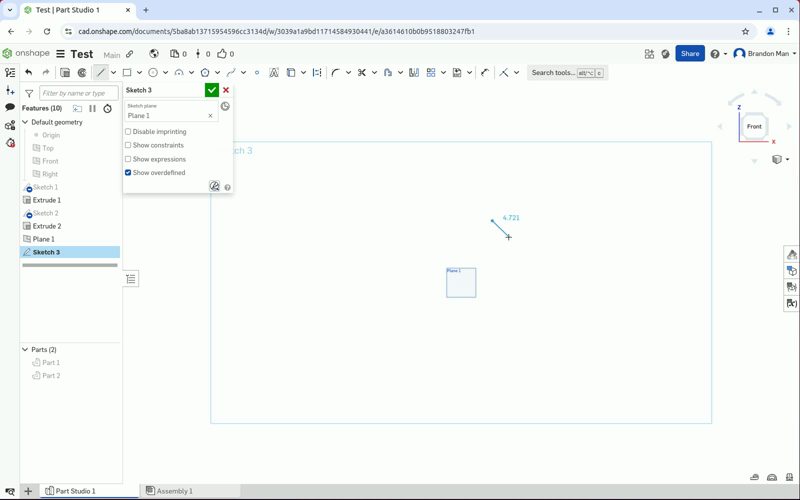
click(508, 236)
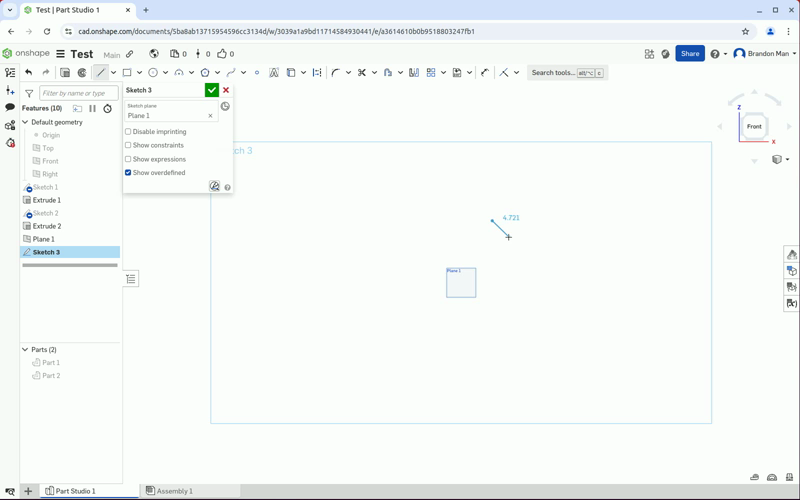
key_up(shift)
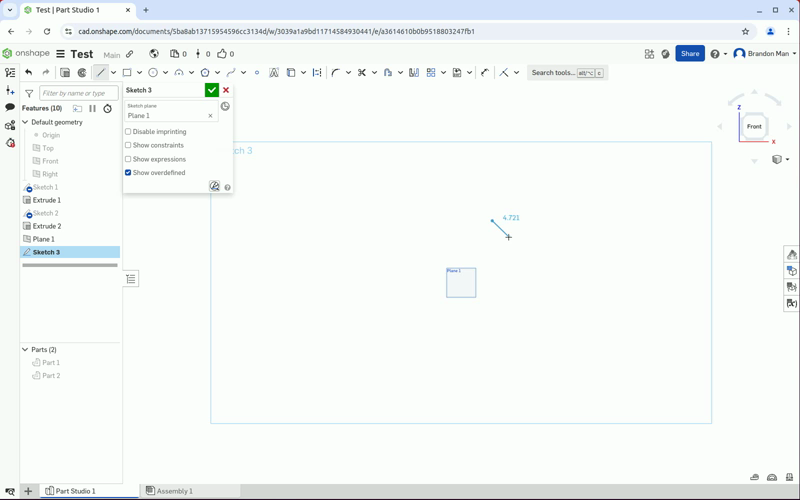
key_down(shift)
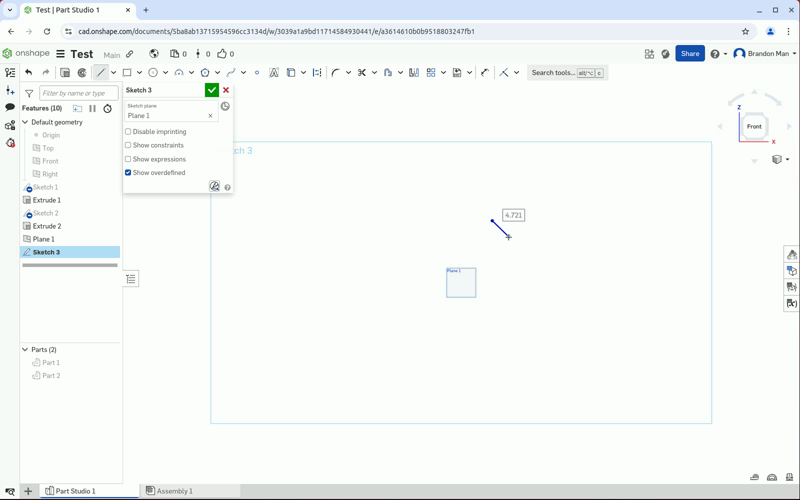
mouse_move(538, 236)
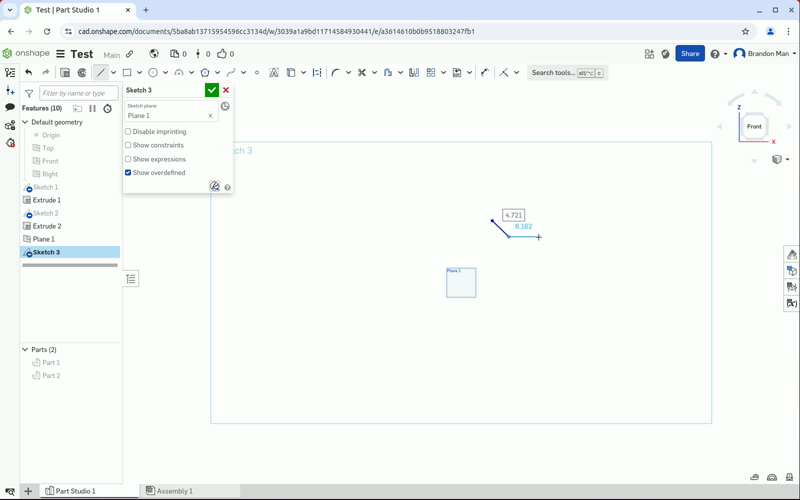
mouse_move(541, 206)
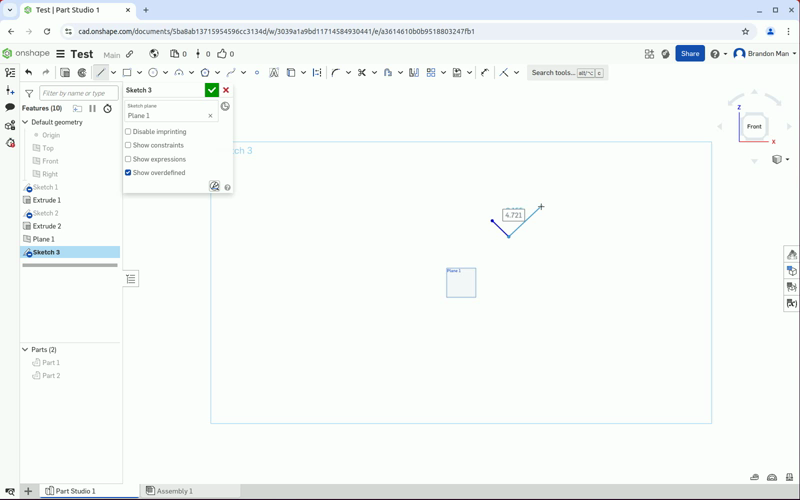
click(541, 206)
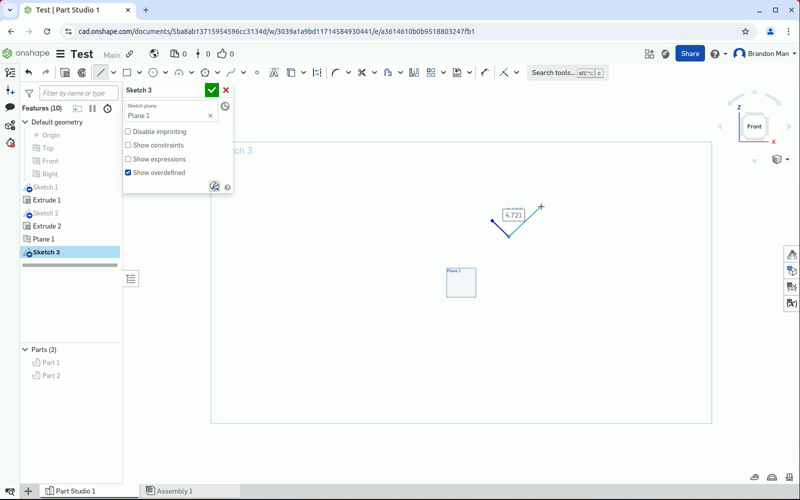
key_up(shift)
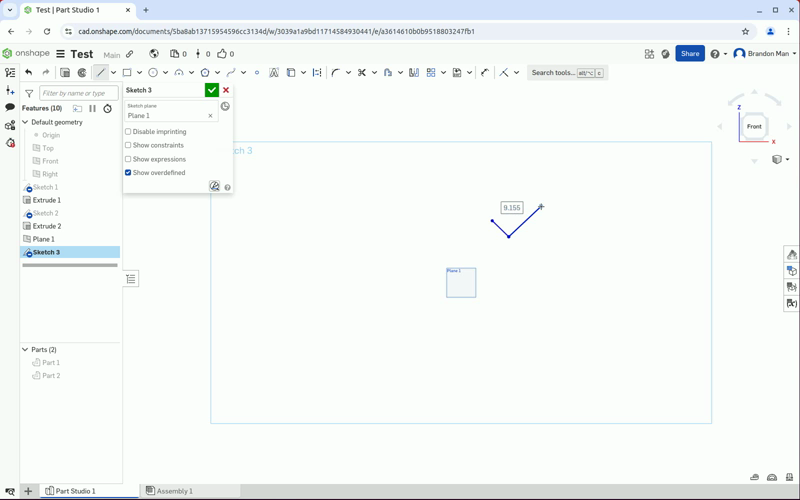
key_down(shift)
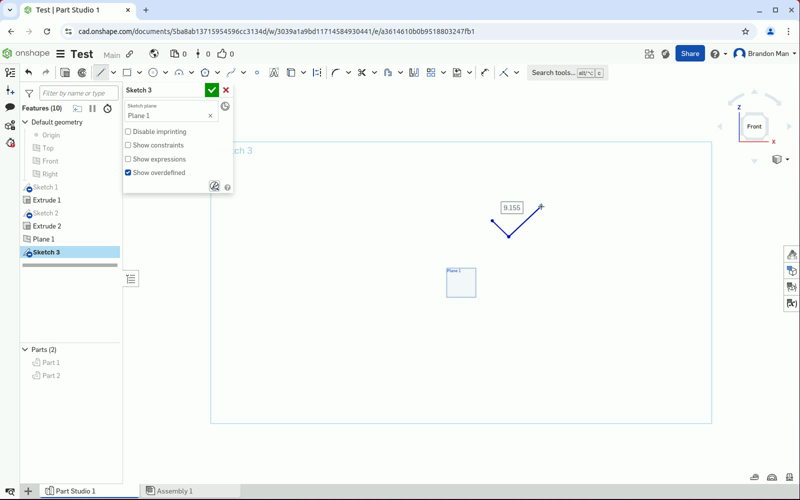
mouse_move(571, 206)
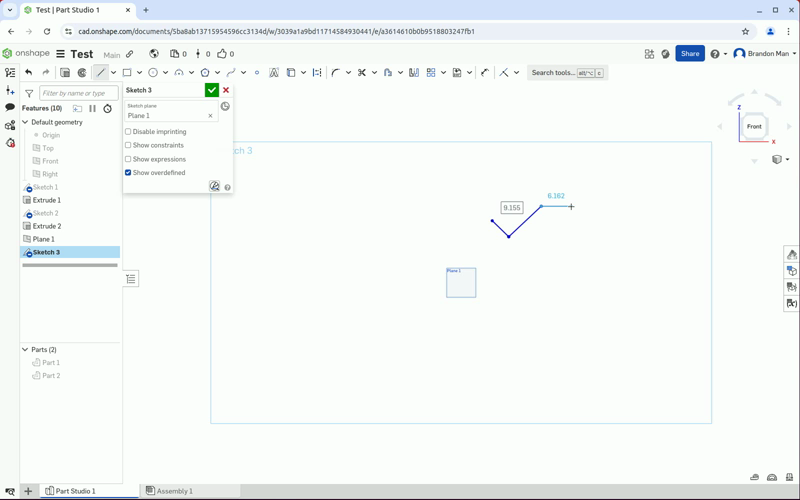
mouse_move(525, 189)
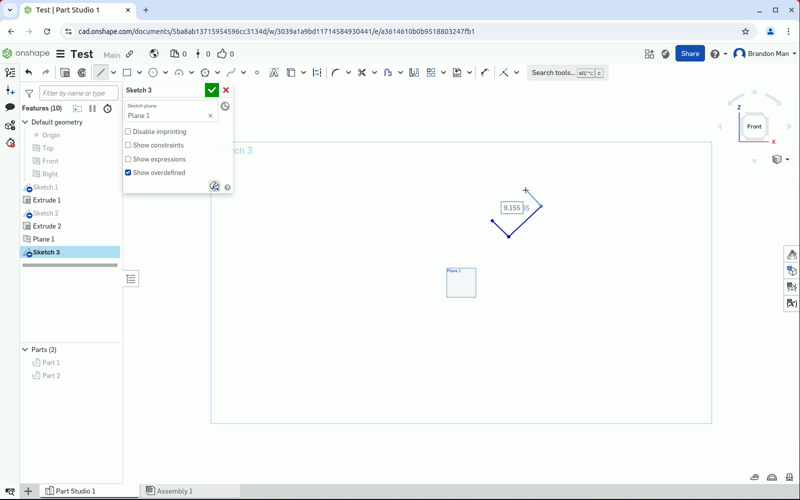
click(525, 189)
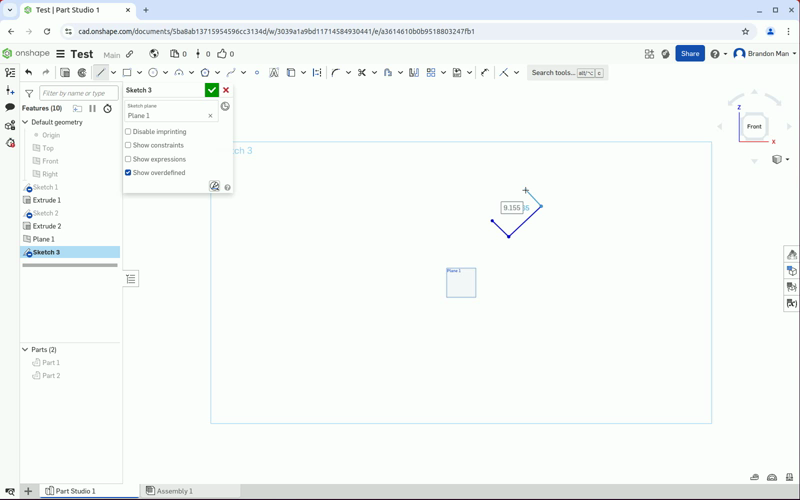
key_up(shift)
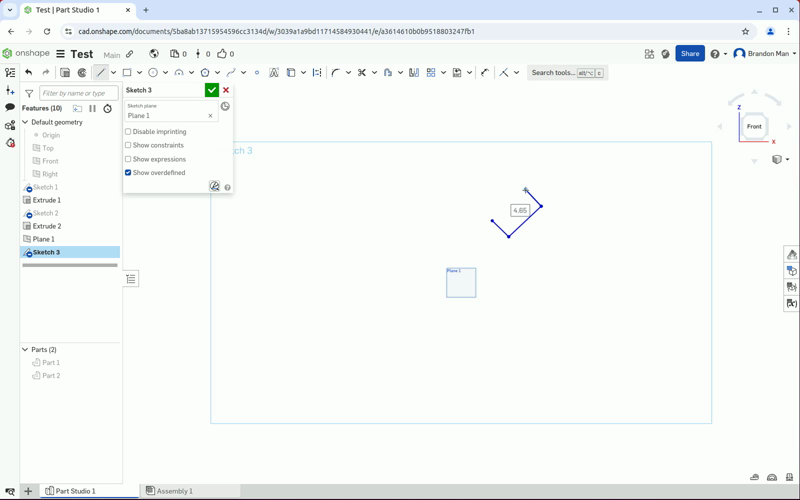
mouse_move(555, 189)
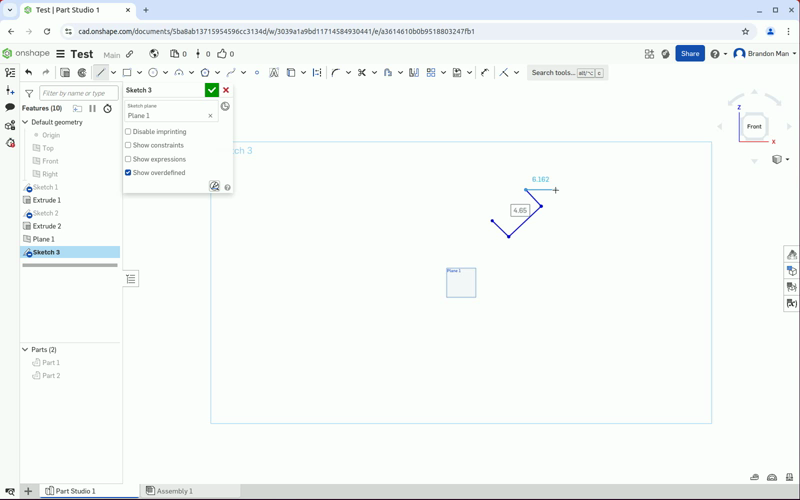
key_down(shift)
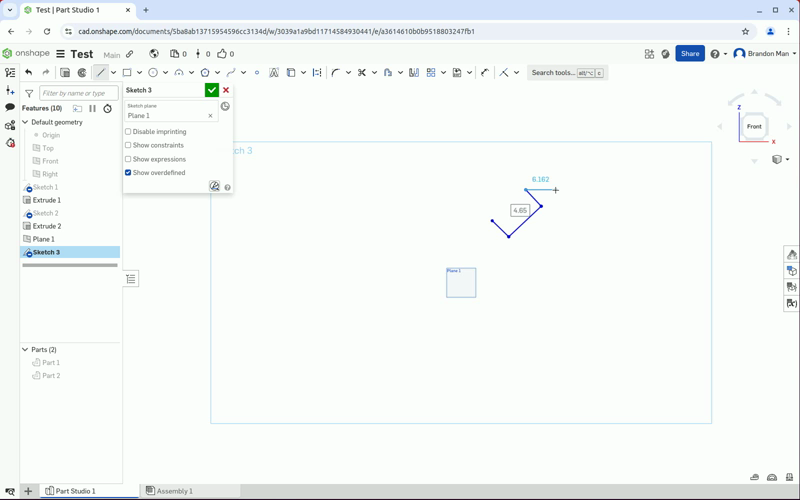
mouse_move(492, 220)
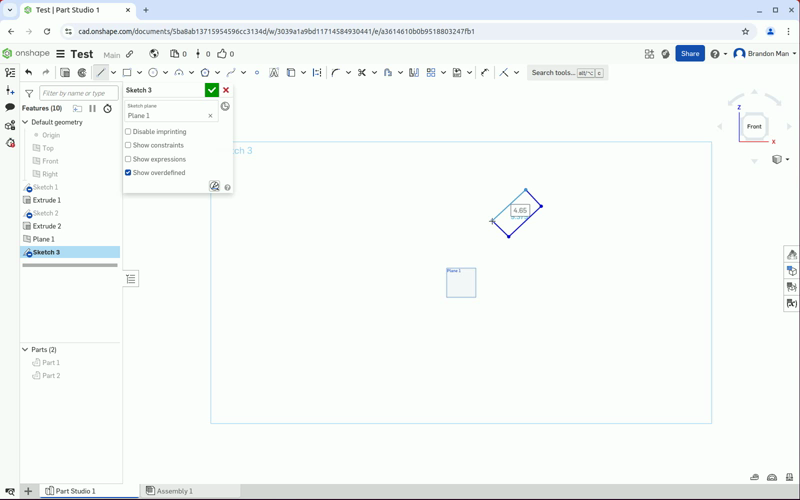
key_up(shift)
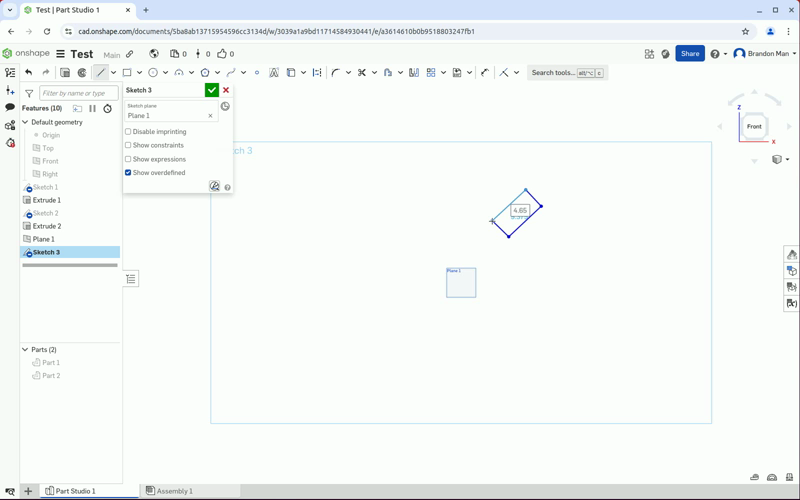
click(492, 220)
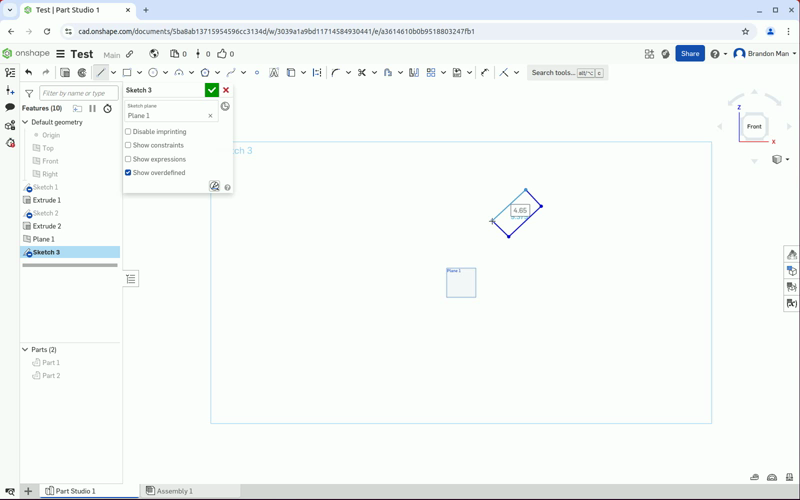
key(esc)
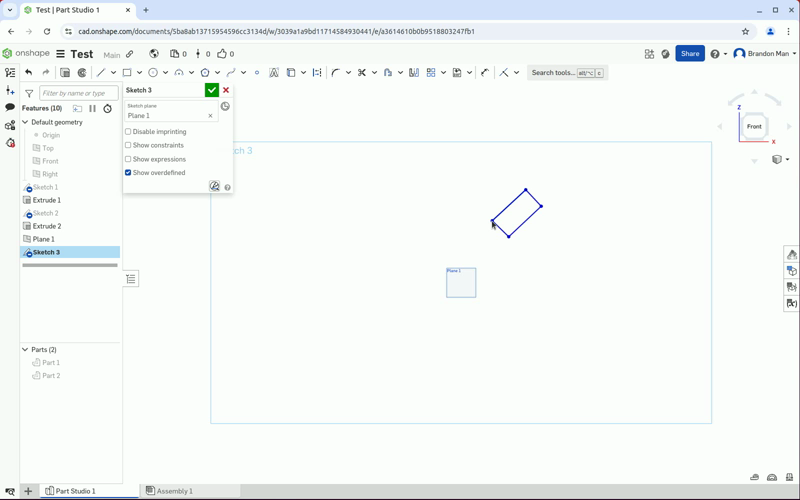
mouse_move(505, 226)
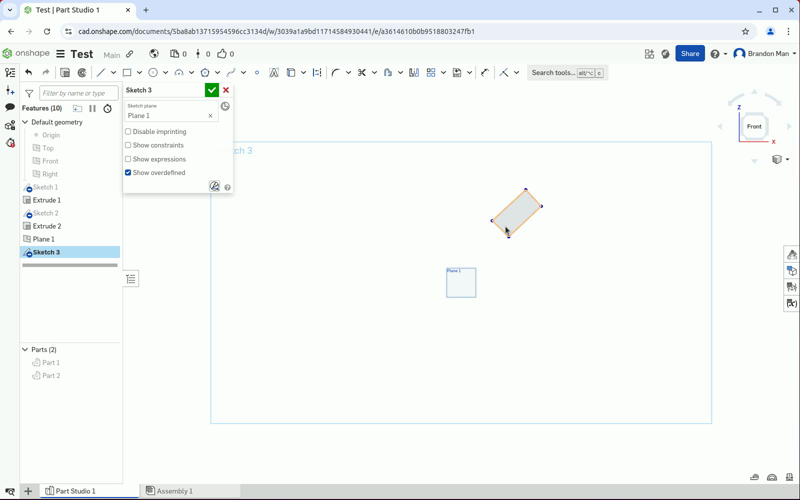
scroll(6)
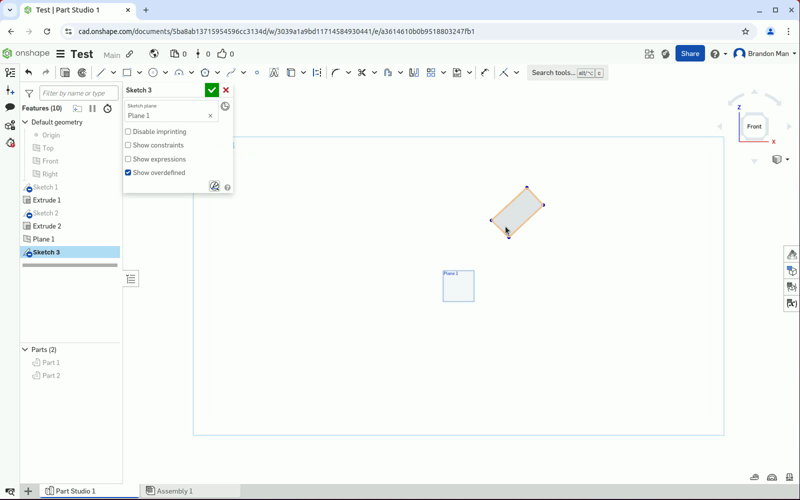
scroll(6)
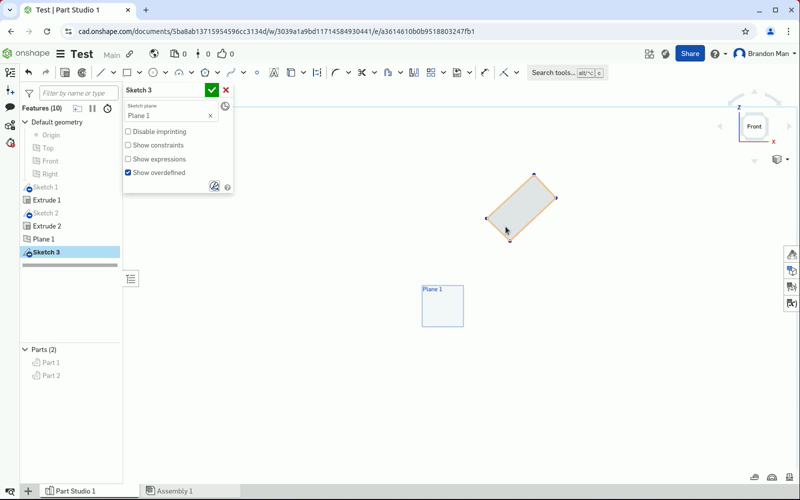
scroll(6)
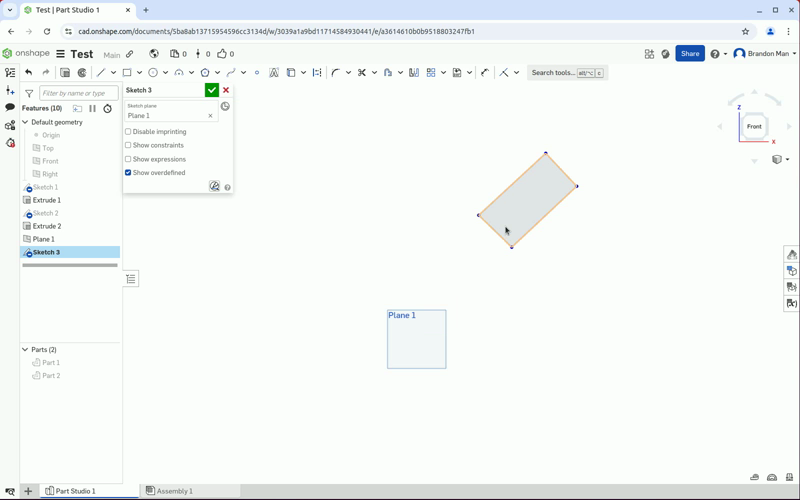
scroll(6)
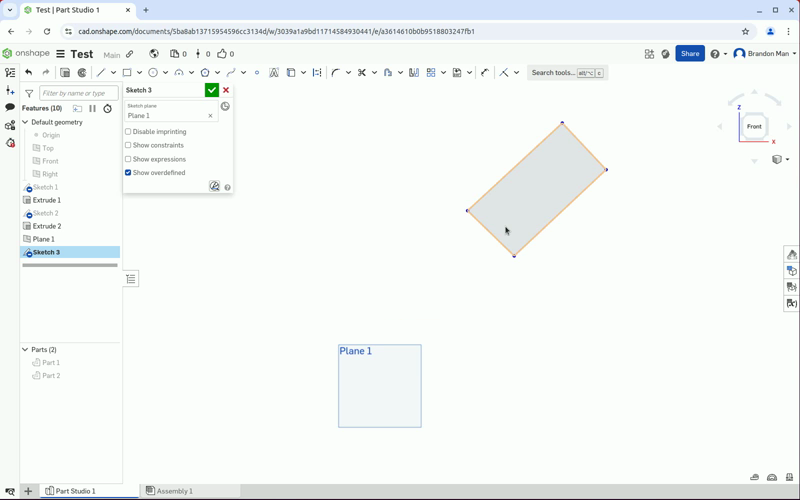
scroll(6)
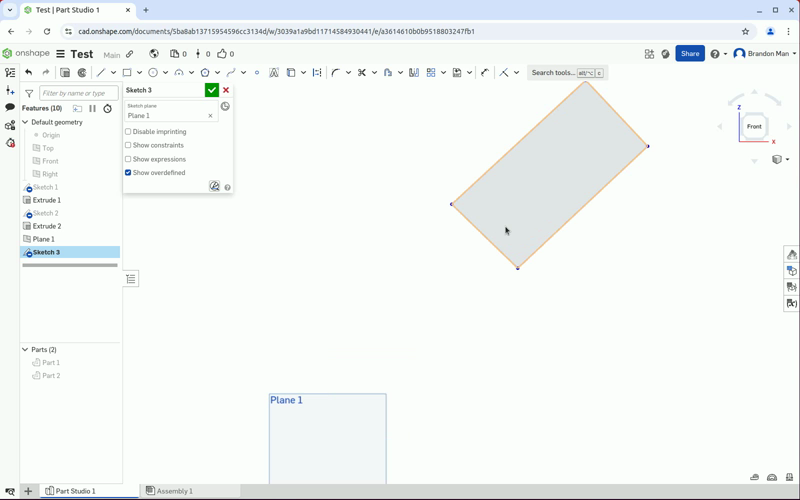
scroll(6)
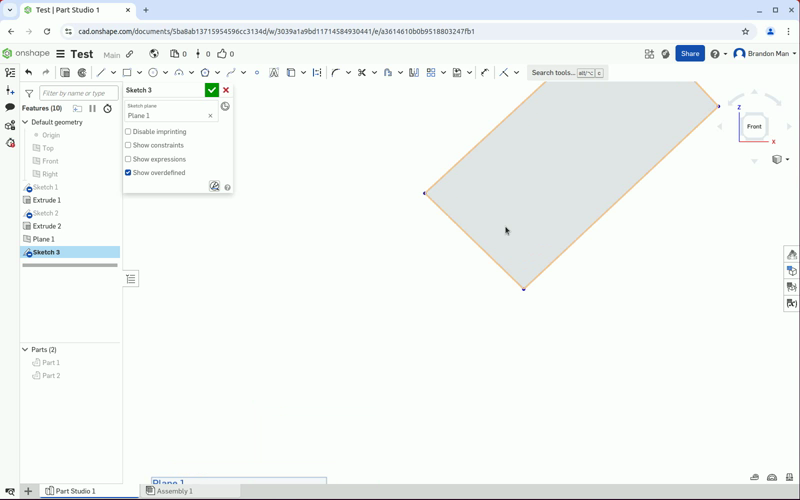
scroll(6)
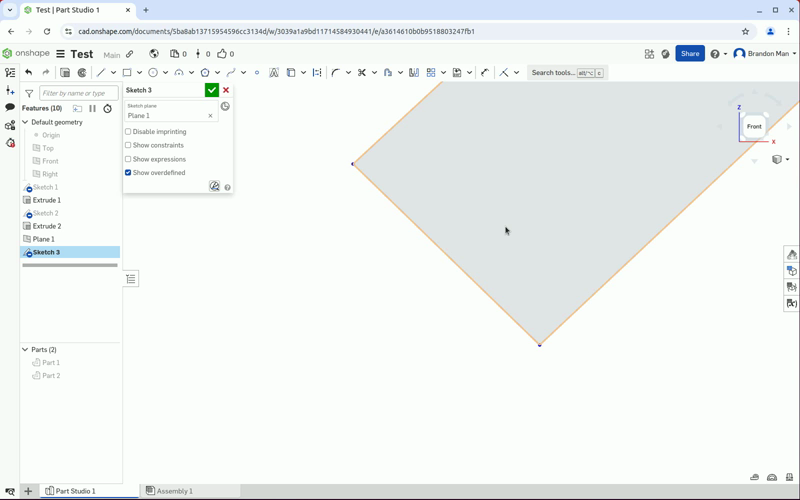
click(505, 226)
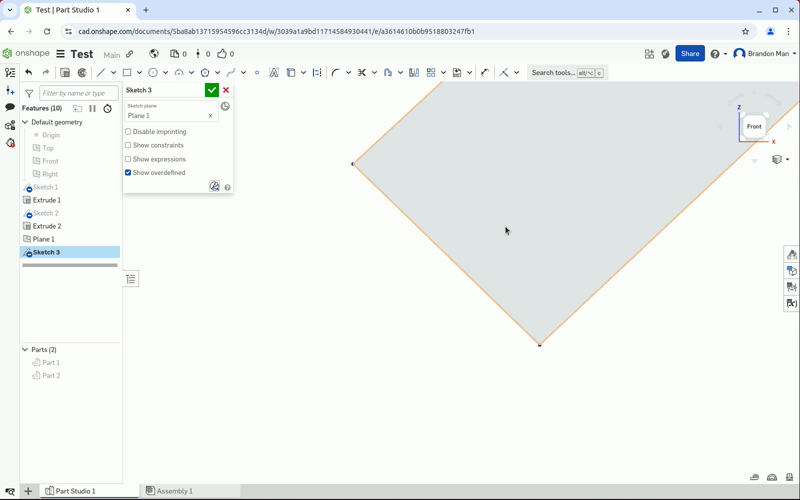
scroll(-6)
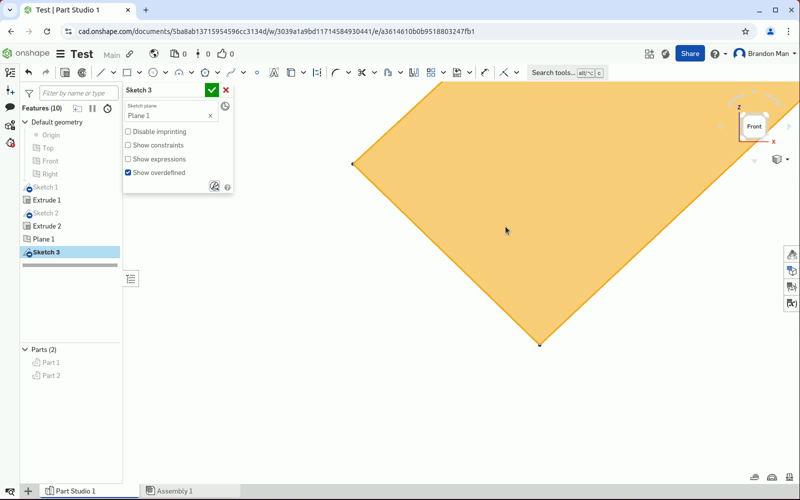
scroll(-6)
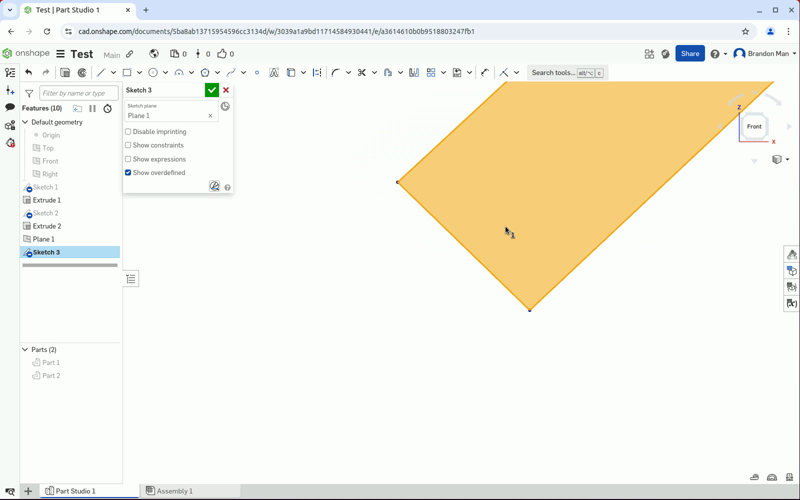
scroll(-6)
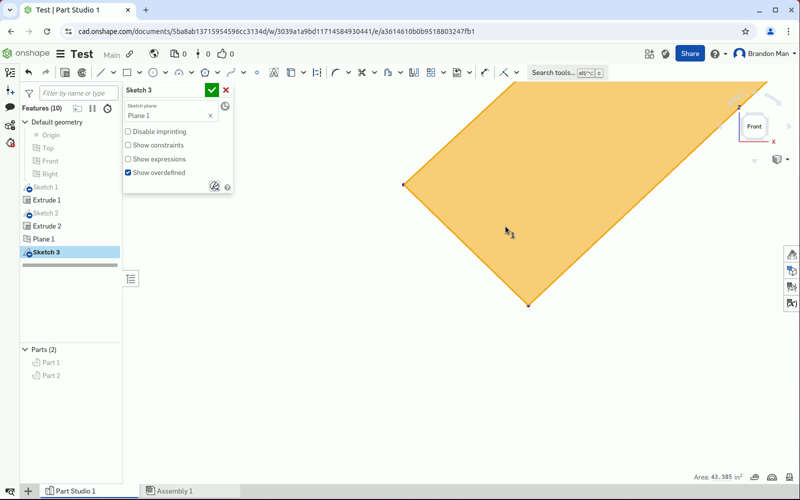
scroll(-6)
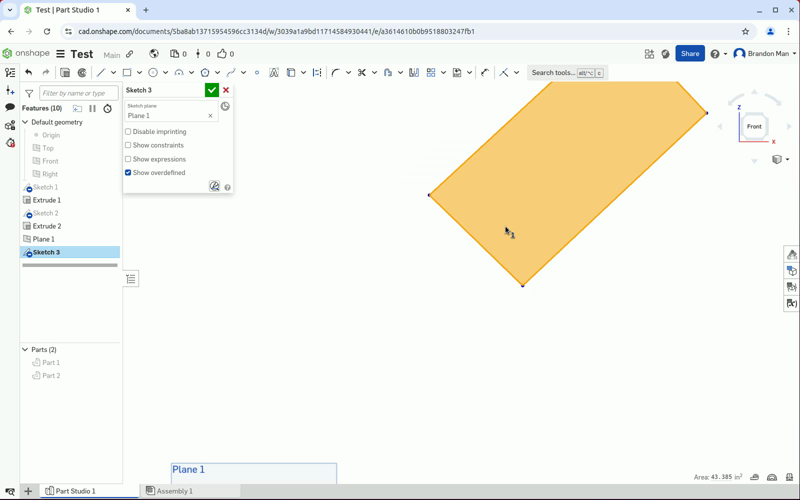
scroll(-6)
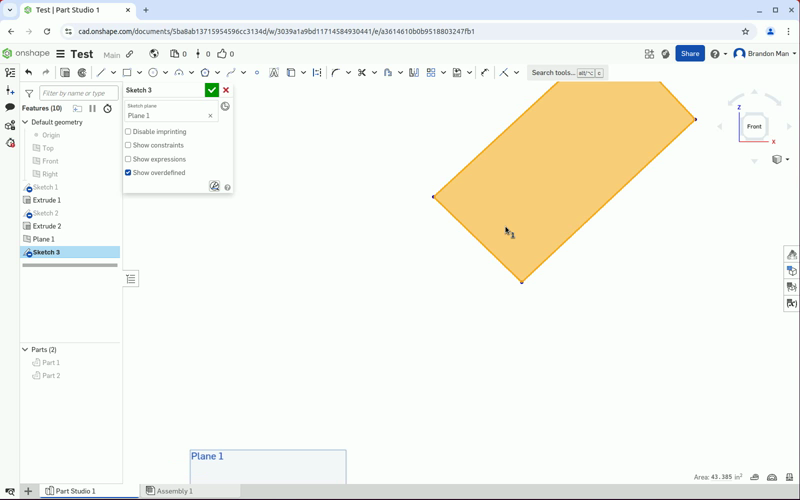
scroll(-6)
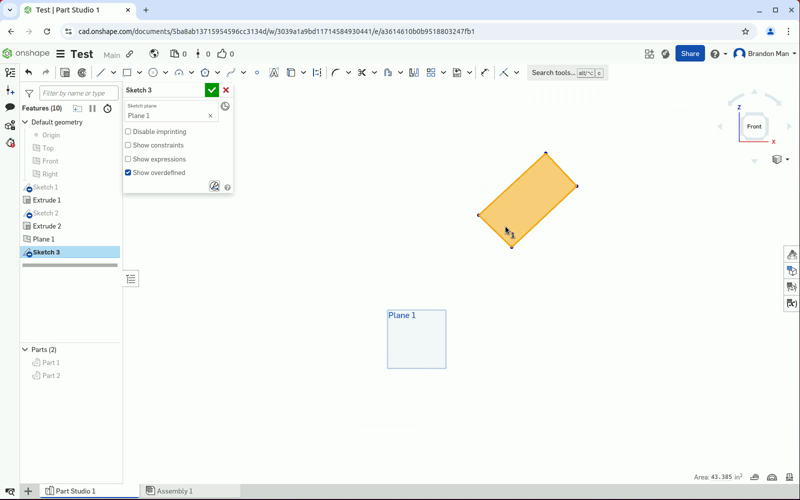
scroll(-6)
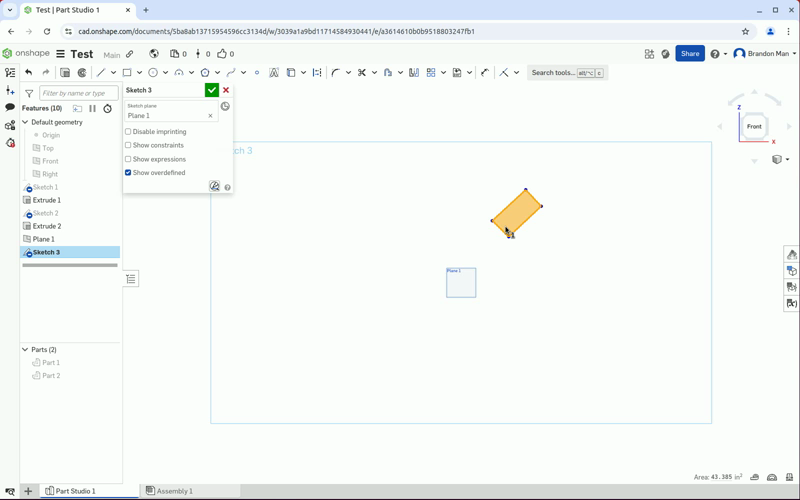
mouse_move(73, 352)
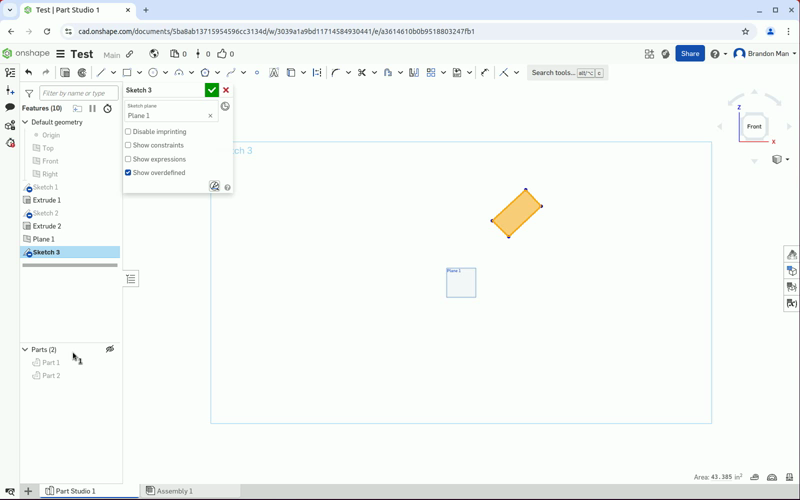
key(shift+y)
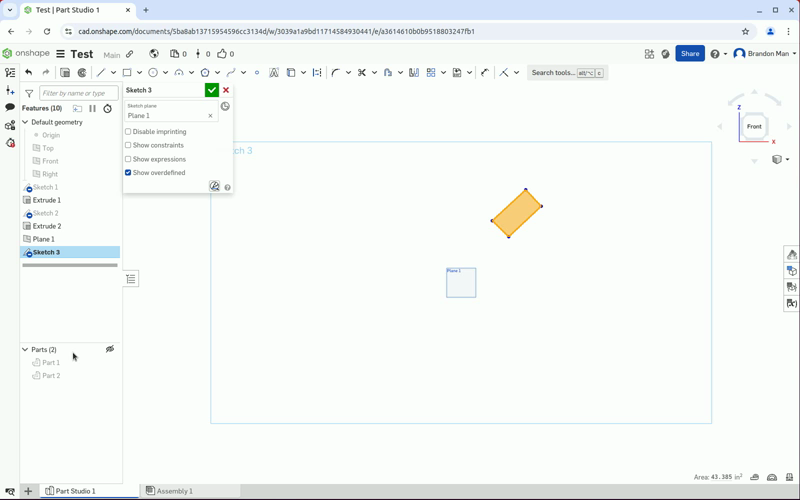
key(shift+e)
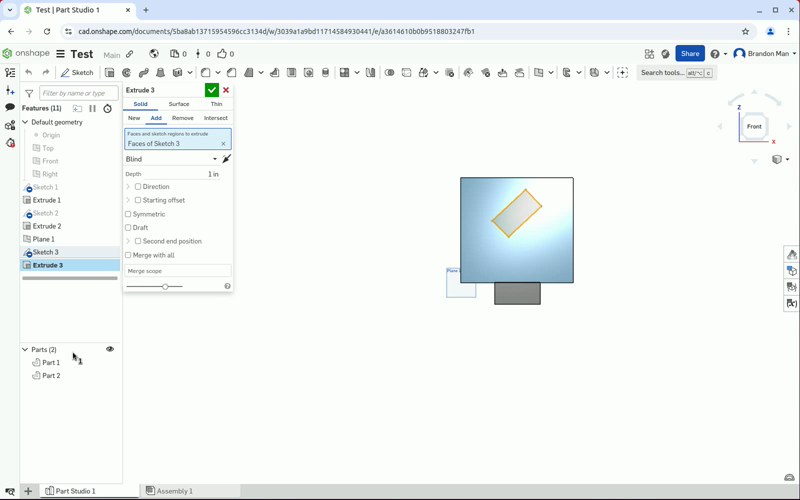
mouse_move(143, 106)
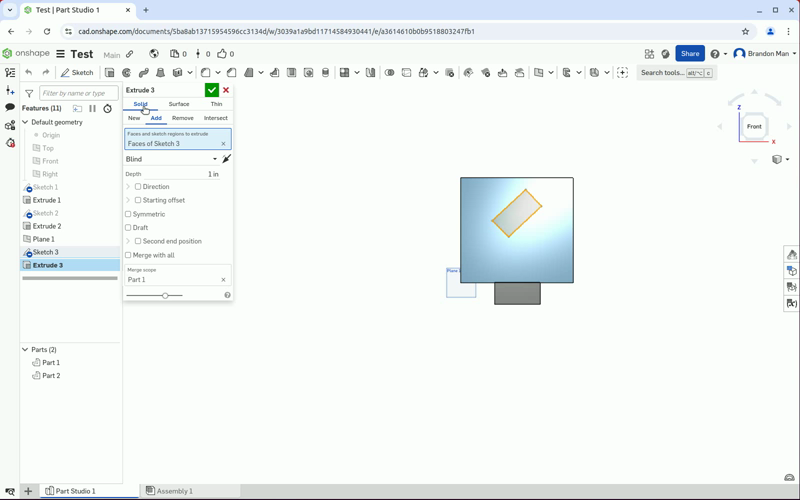
click(143, 106)
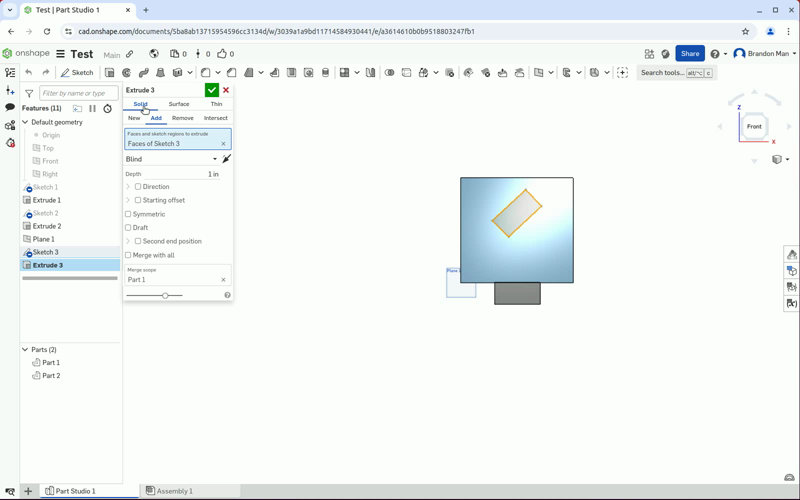
mouse_move(186, 120)
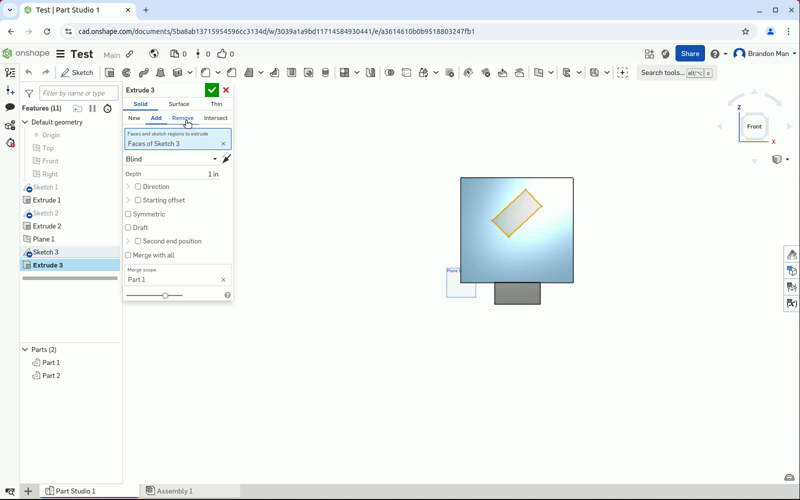
click(186, 120)
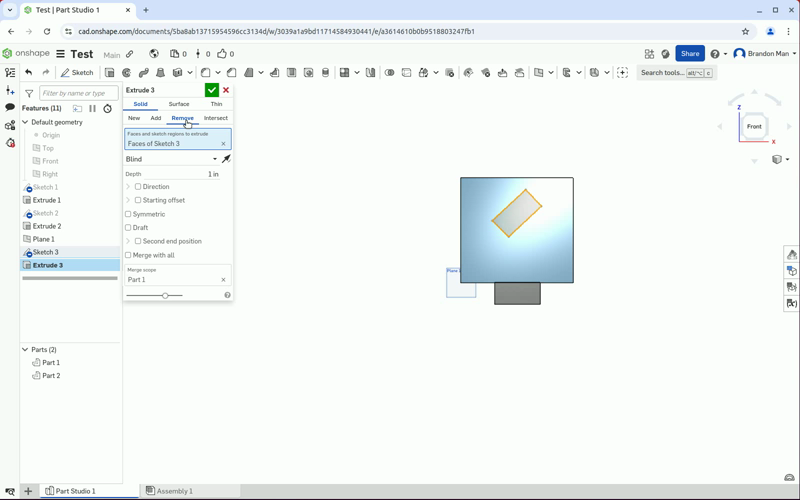
key(tab, 4)
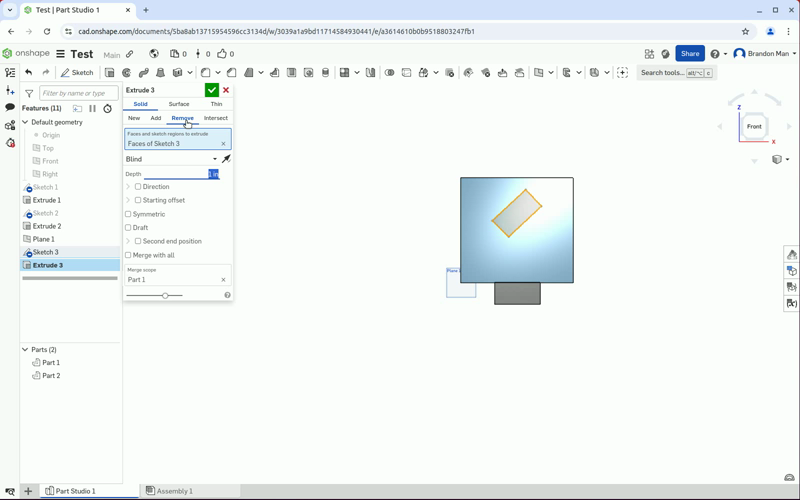
text(18.535)
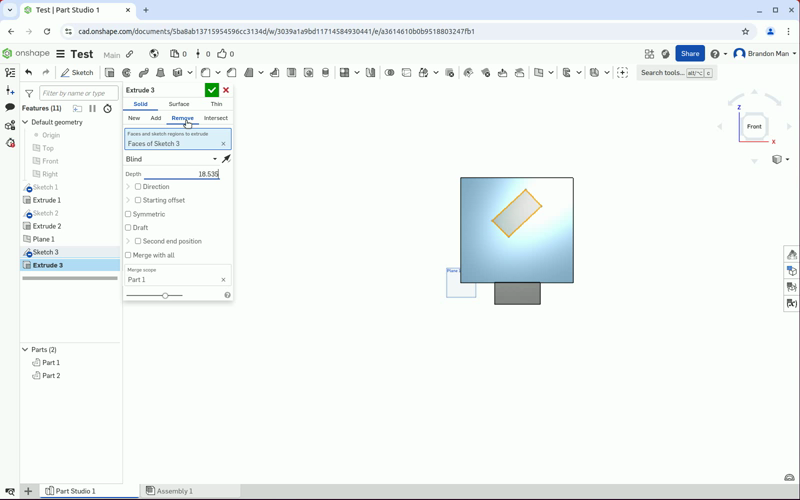
key(tab, 6)
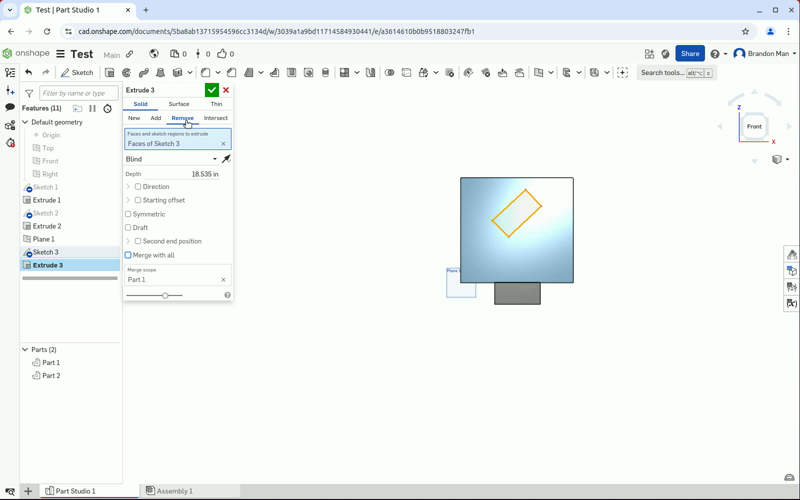
key(space)
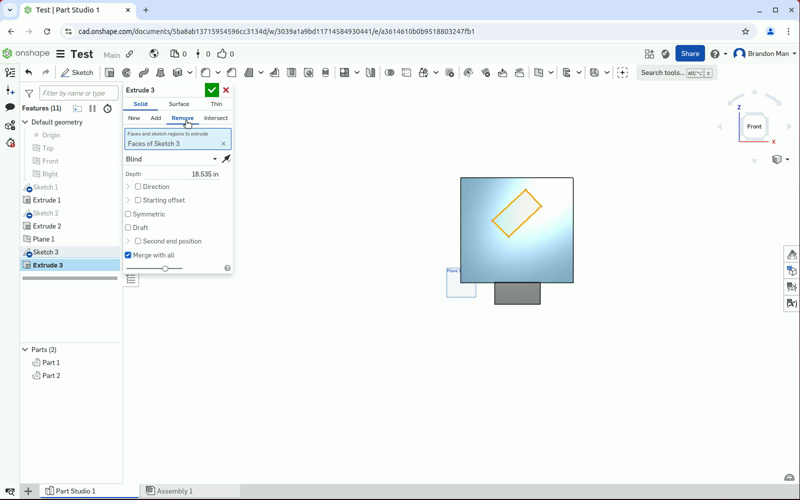
key(enter)
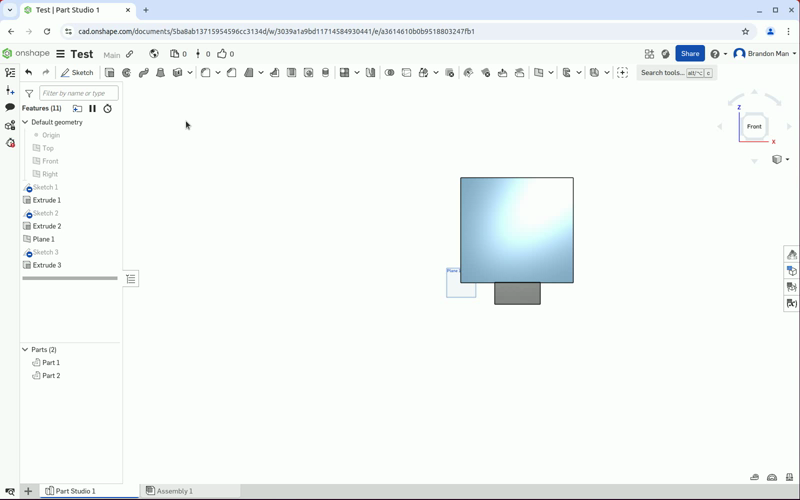
key(shift+h)
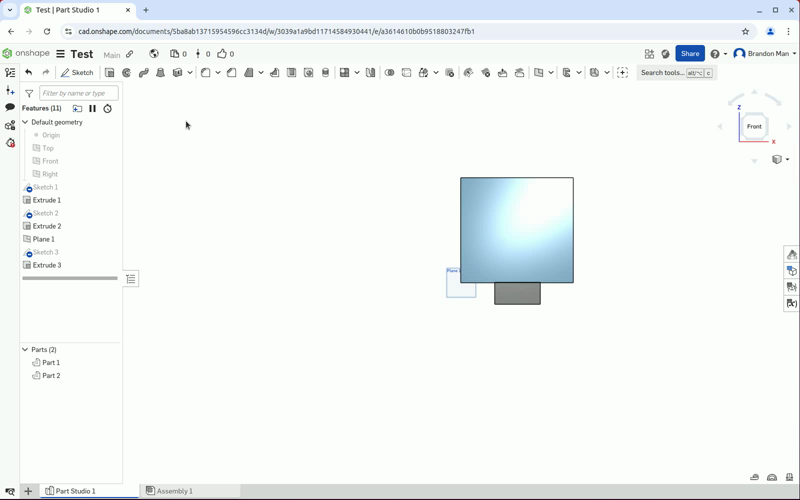
key(shift+h)
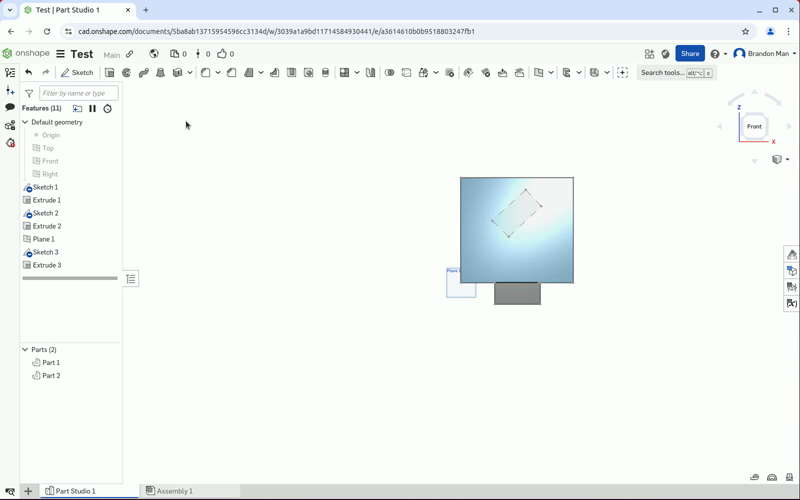
key(shift+7)
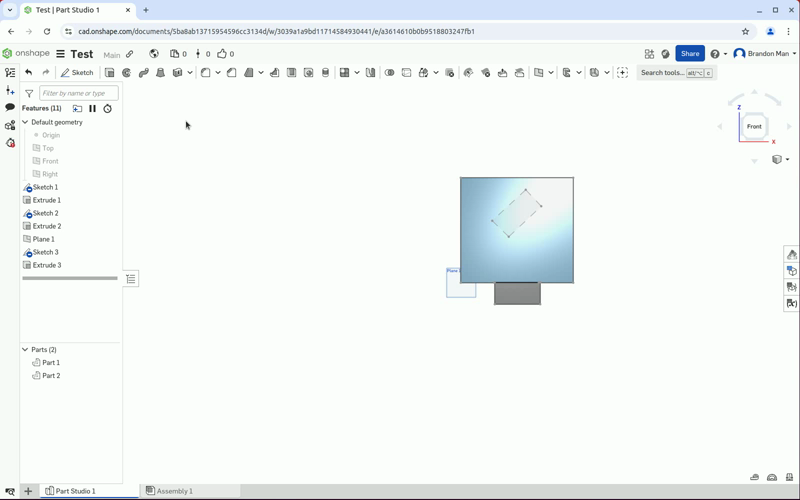
key(left, 2)
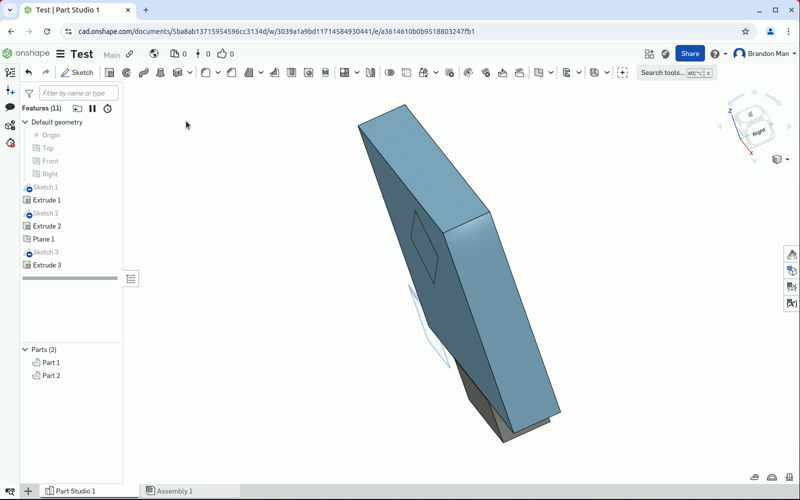
key(down, 2)
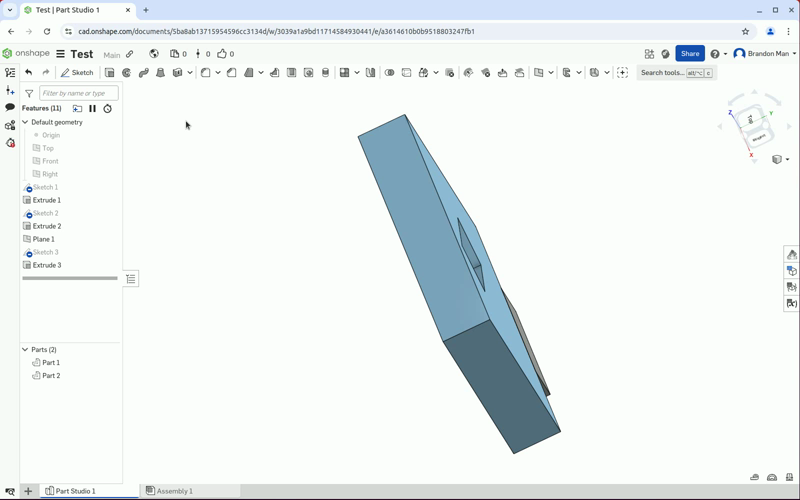
key(up, 2)
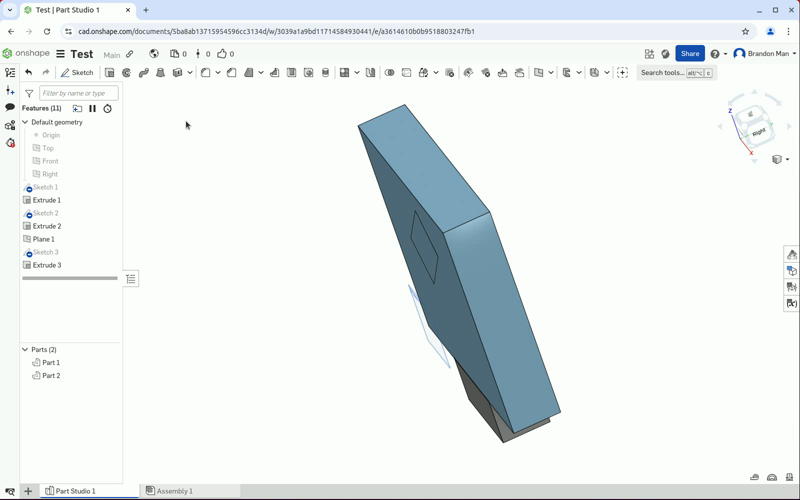
key(right, 2)
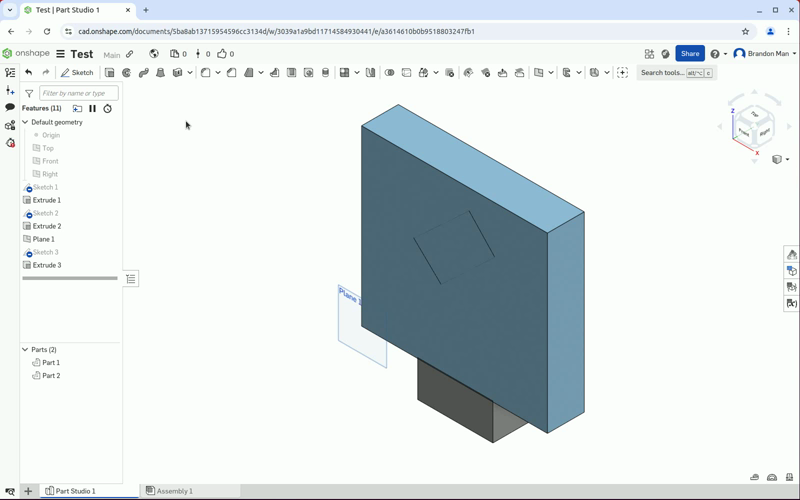
mouse_move(73, 189)
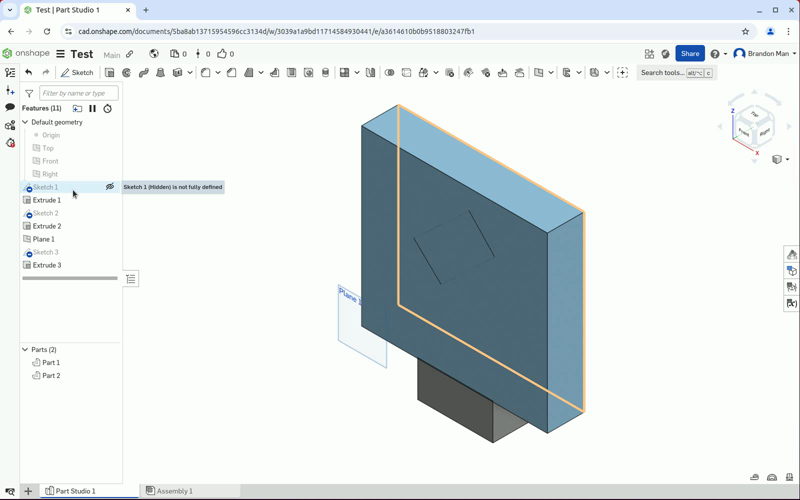
click(73, 189)